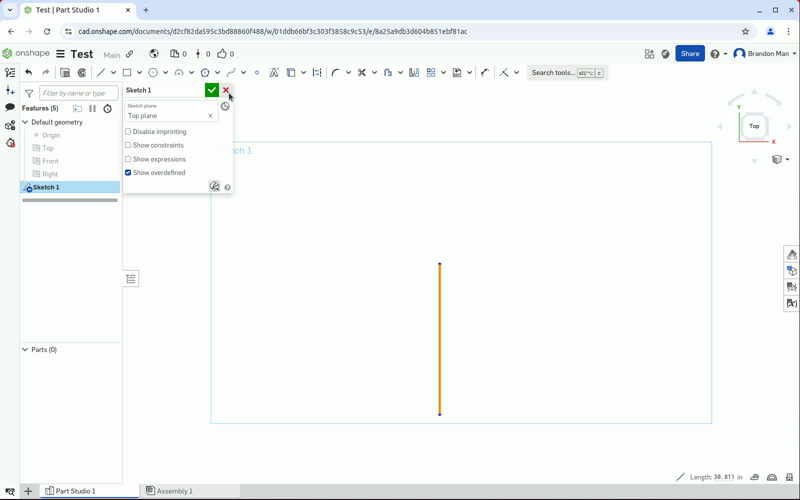
key(shift+h)
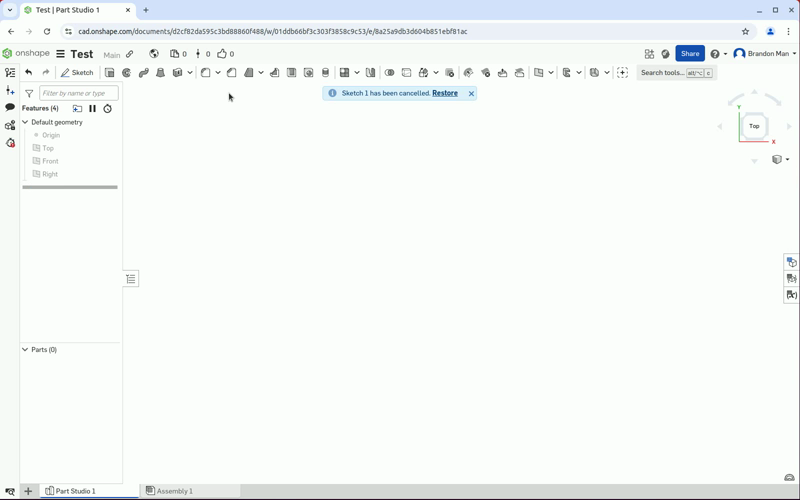
mouse_move(73, 352)
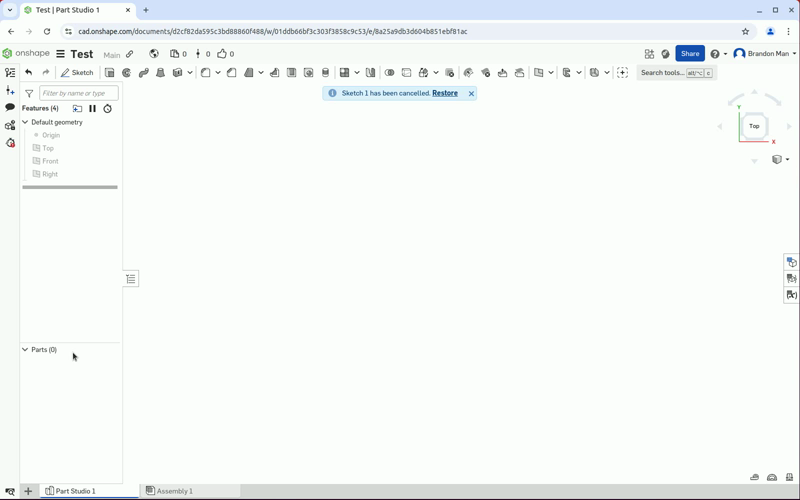
key(y)
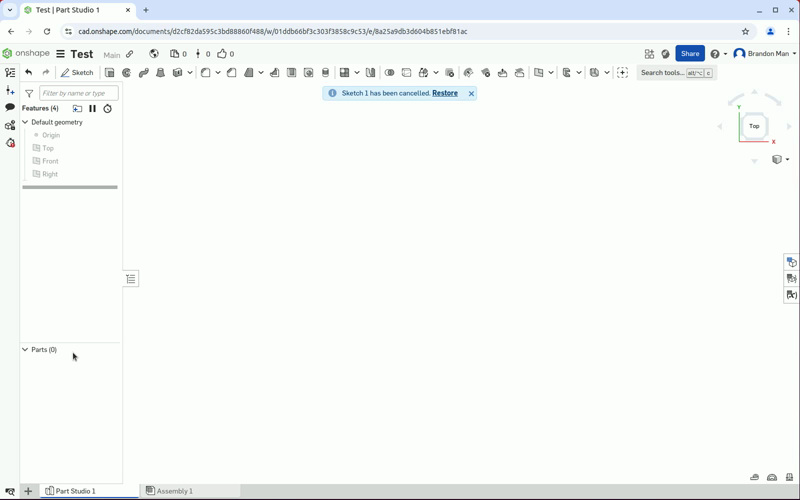
key(shift+p)
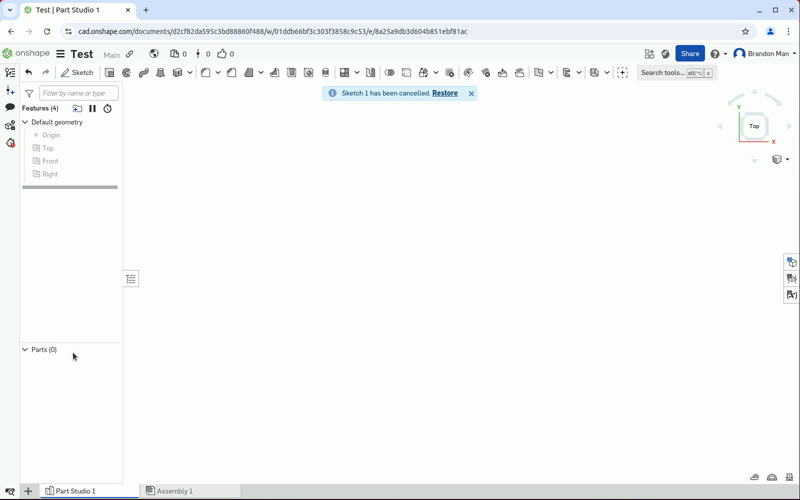
key(space)
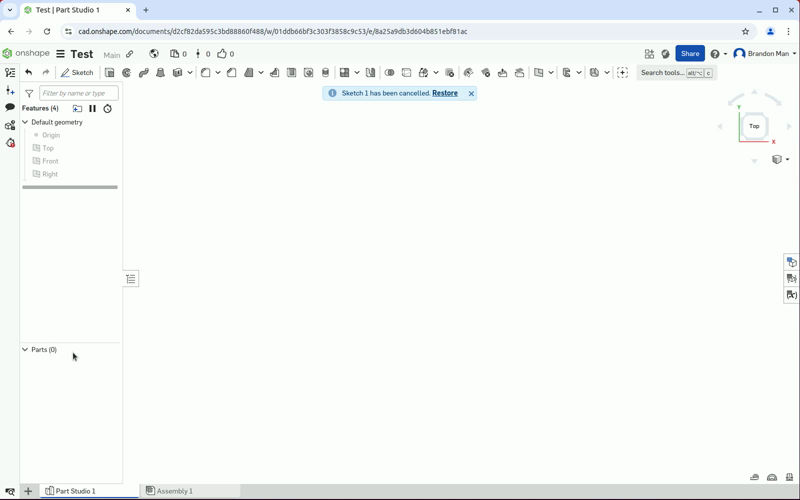
key_down(shift)
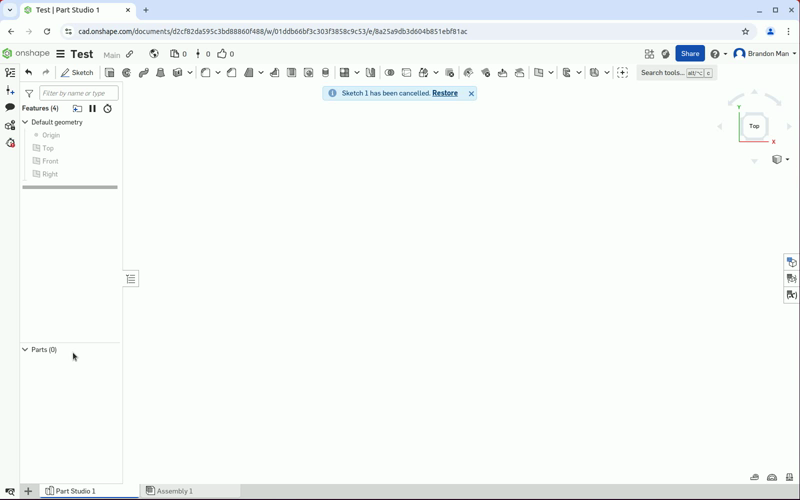
key(up)
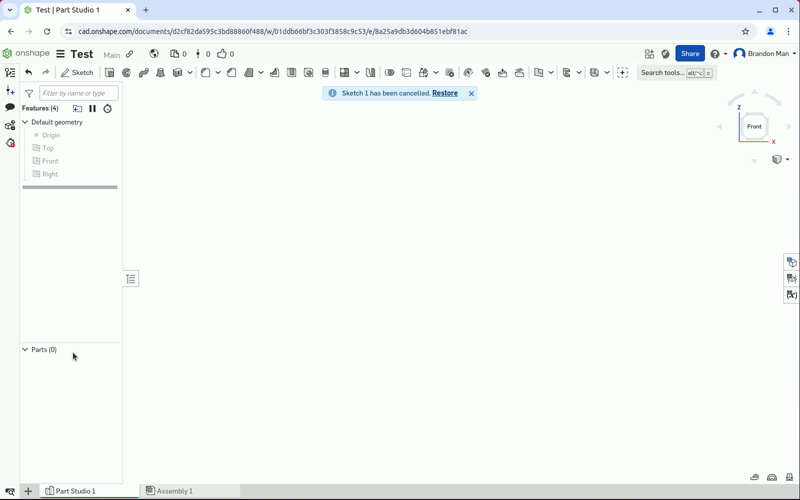
key_up(shift)
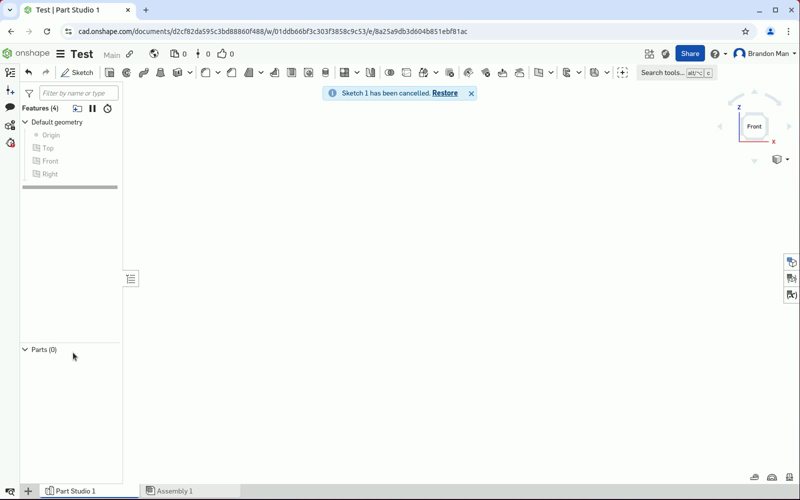
mouse_move(73, 352)
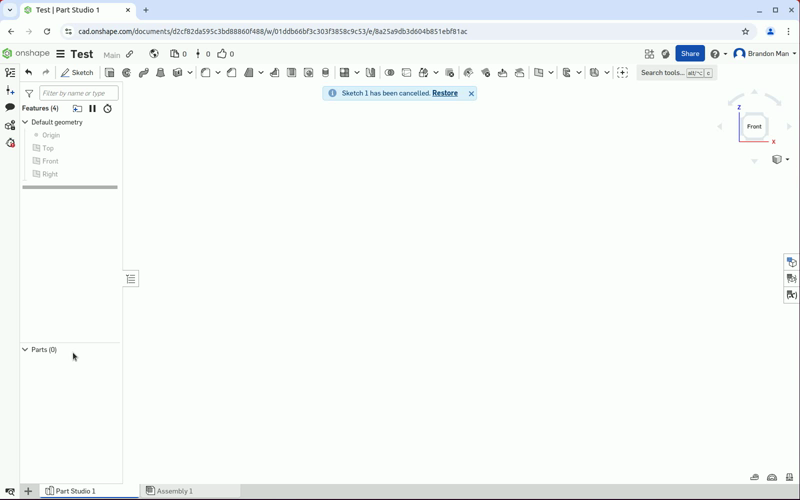
key(shift+y)
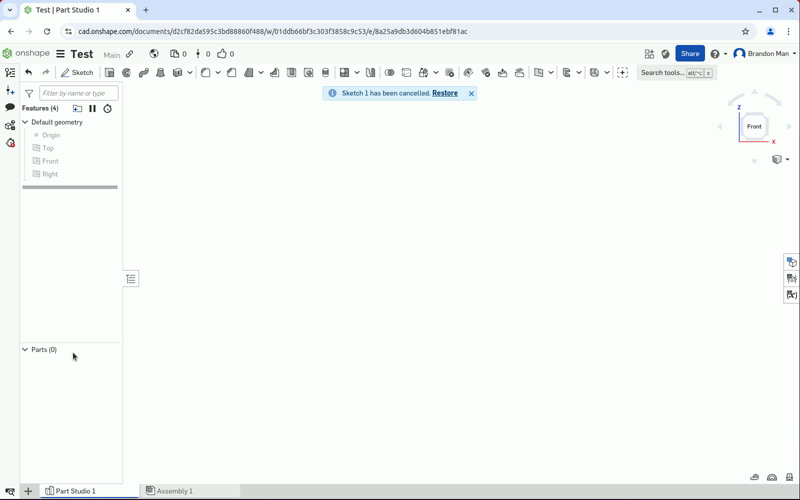
key(shift+s)
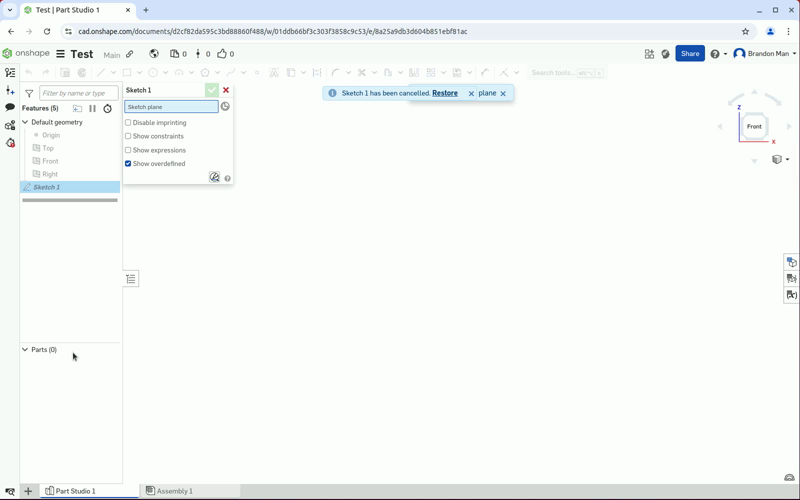
mouse_move(73, 163)
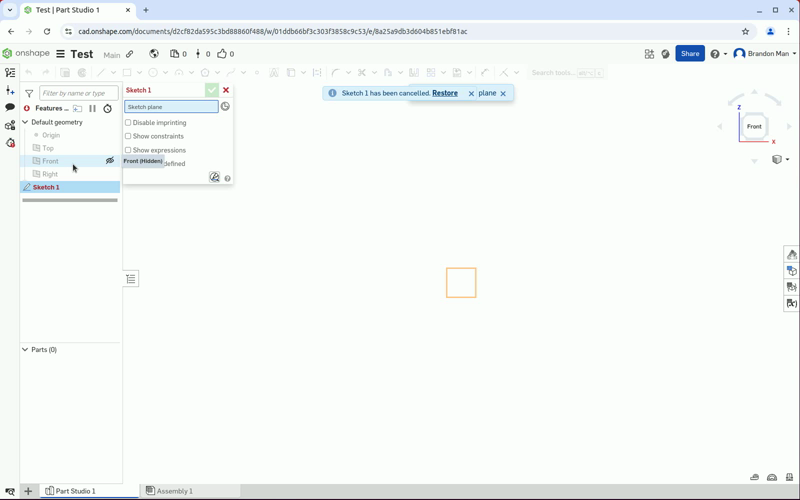
click(73, 163)
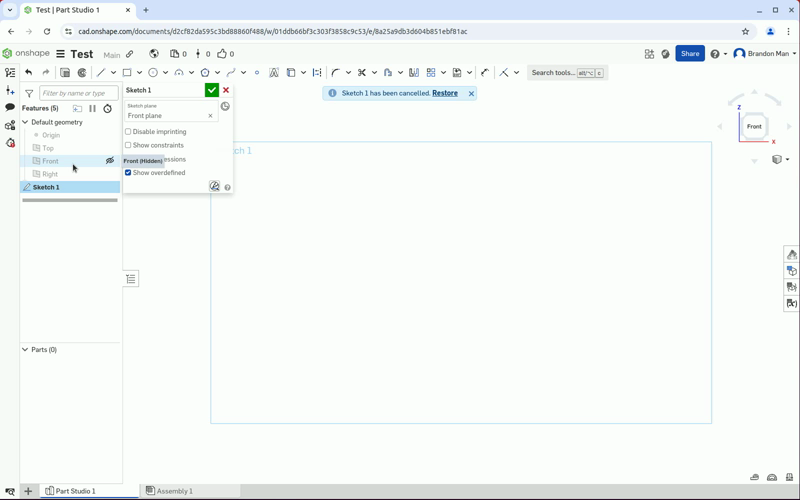
mouse_move(73, 352)
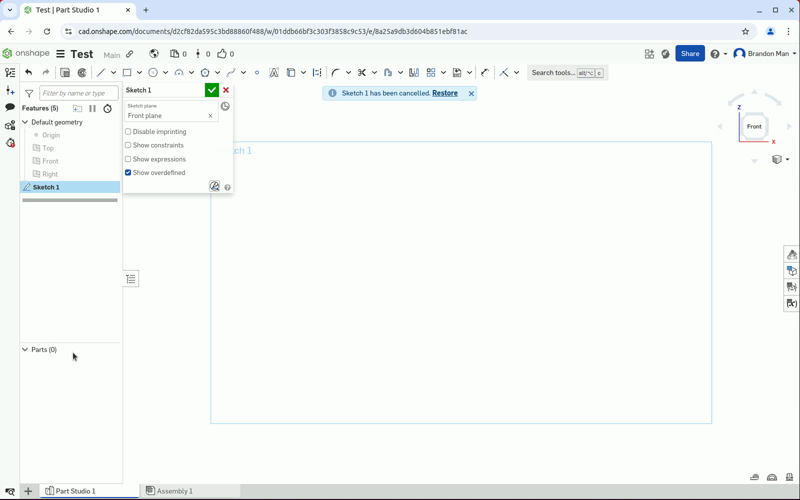
key(y)
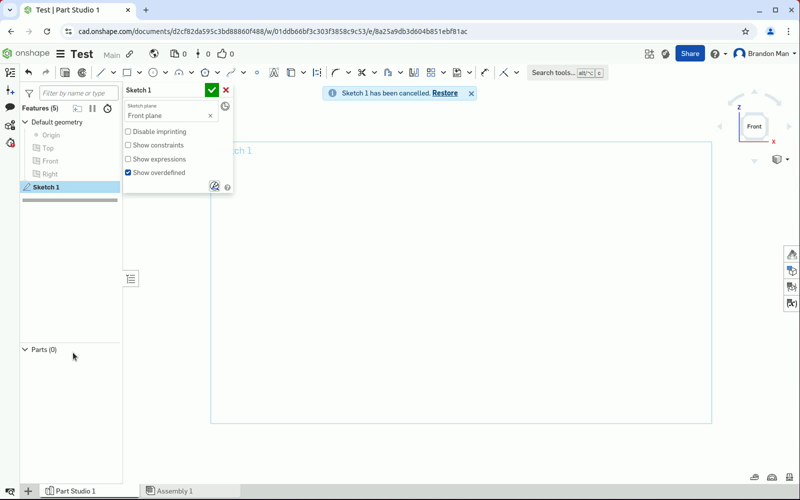
key(c)
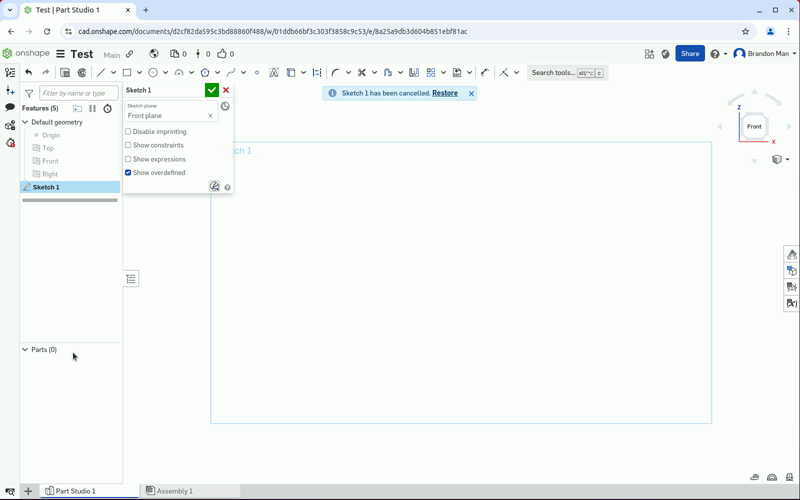
key_down(shift)
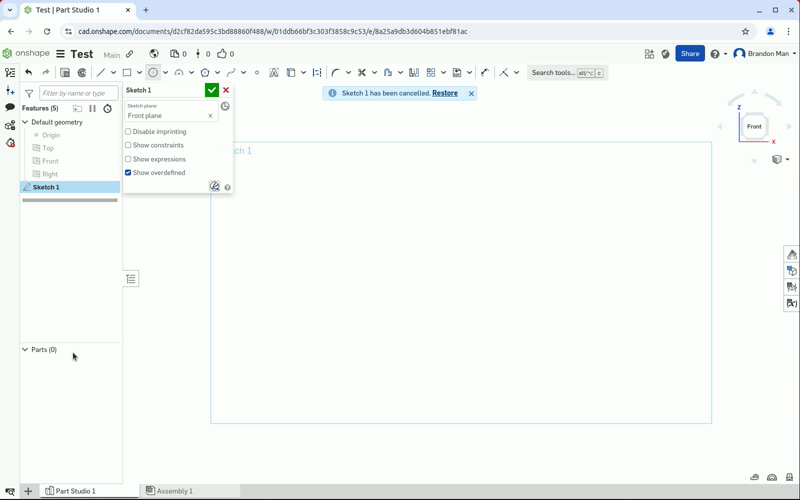
mouse_move(461, 292)
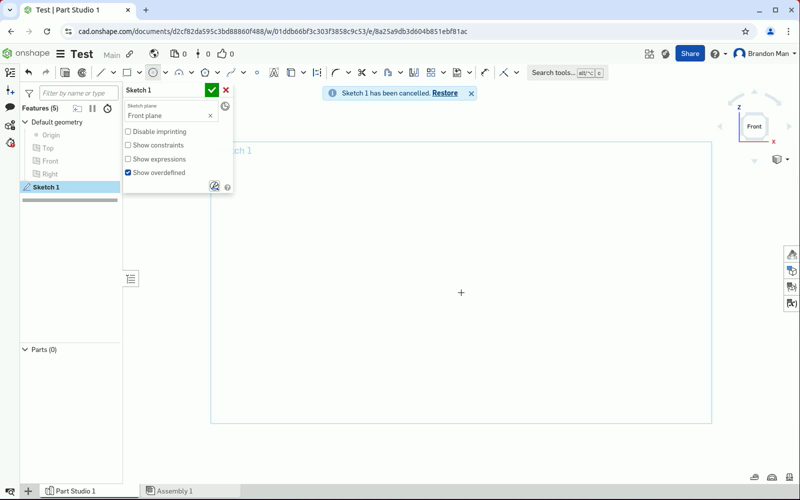
click(461, 292)
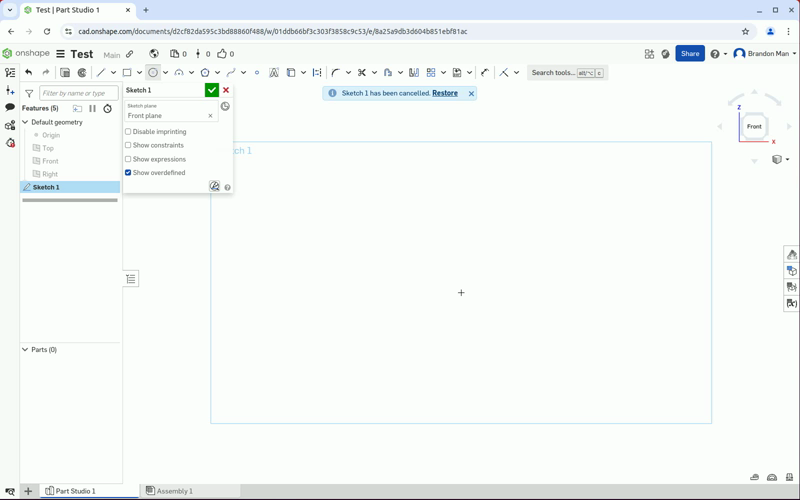
key_up(shift)
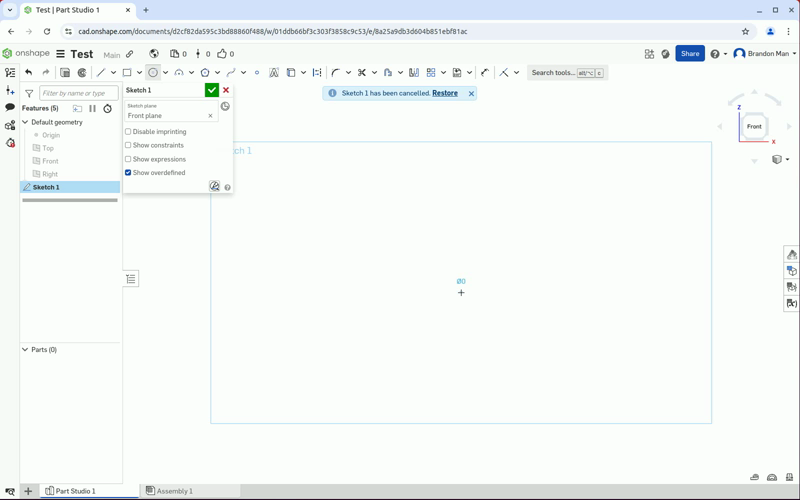
mouse_move(565, 292)
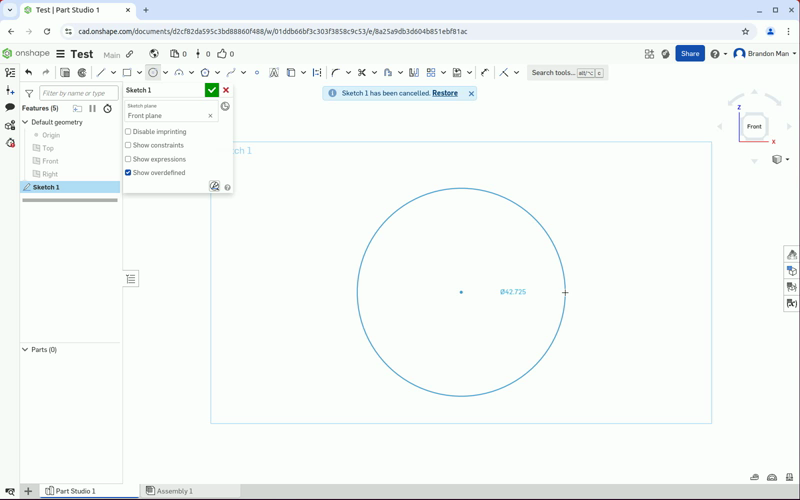
click(565, 292)
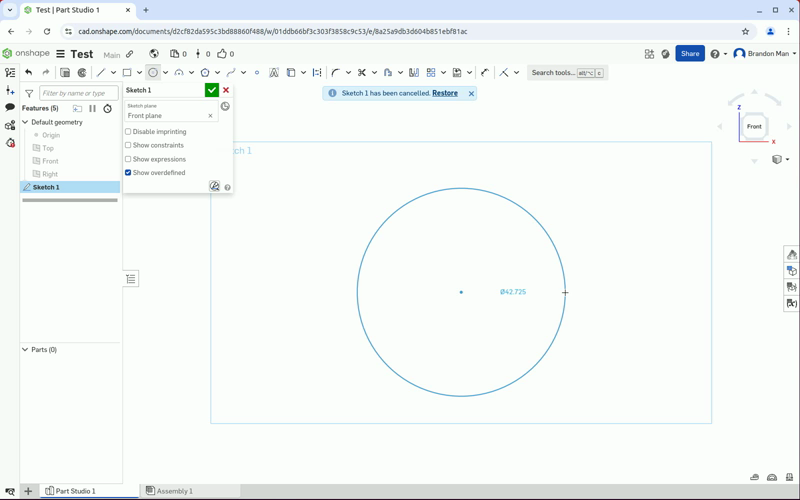
key(esc)
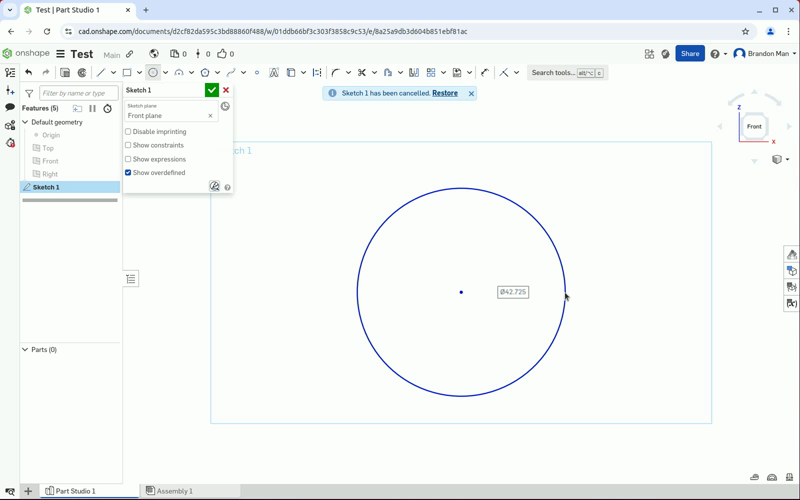
key(a)
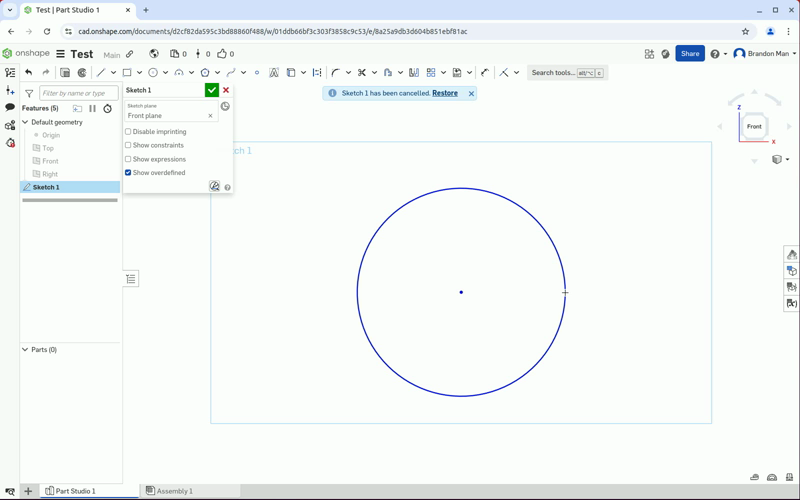
key_down(shift)
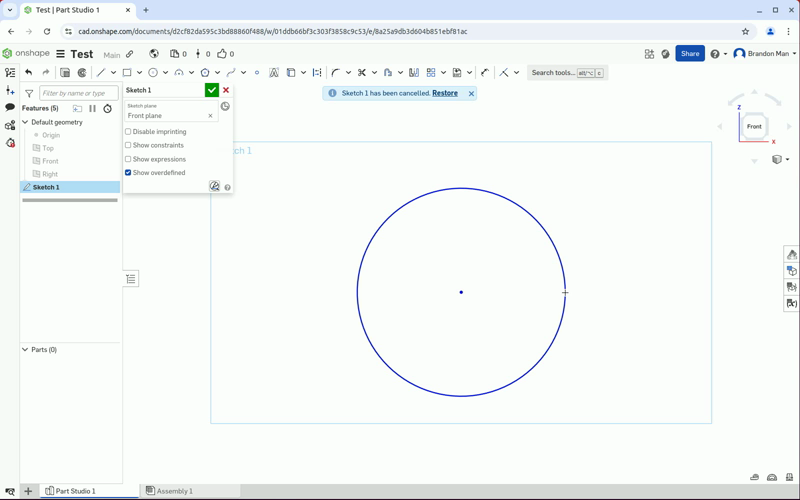
mouse_move(394, 320)
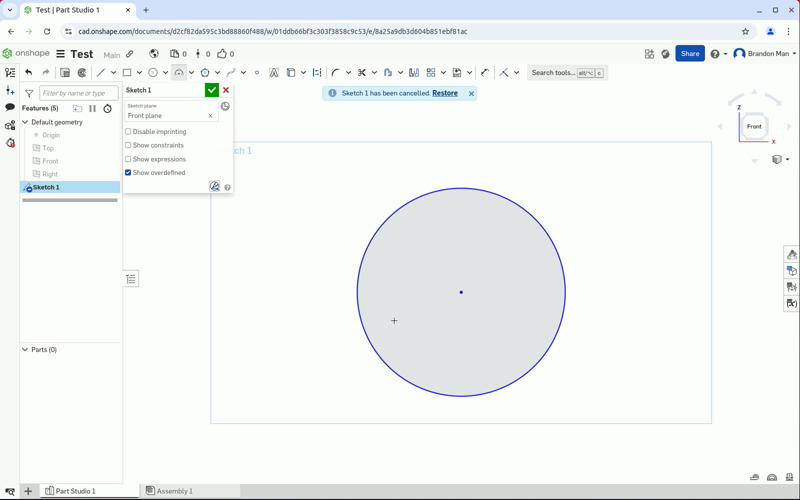
click(394, 320)
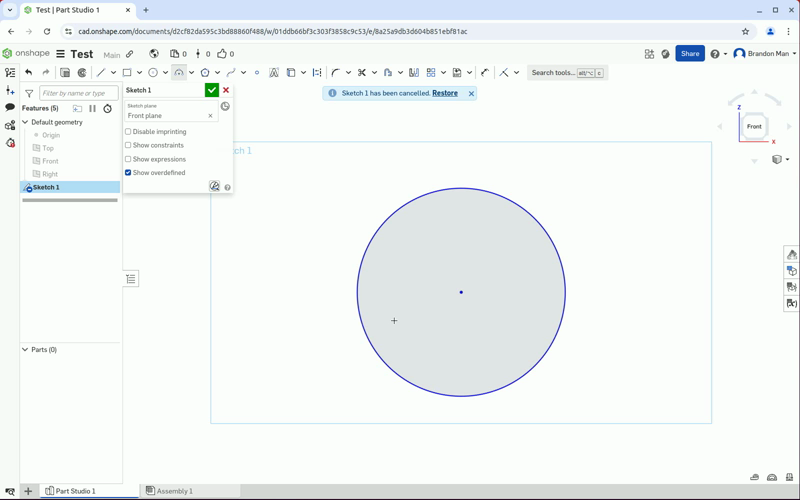
key_up(shift)
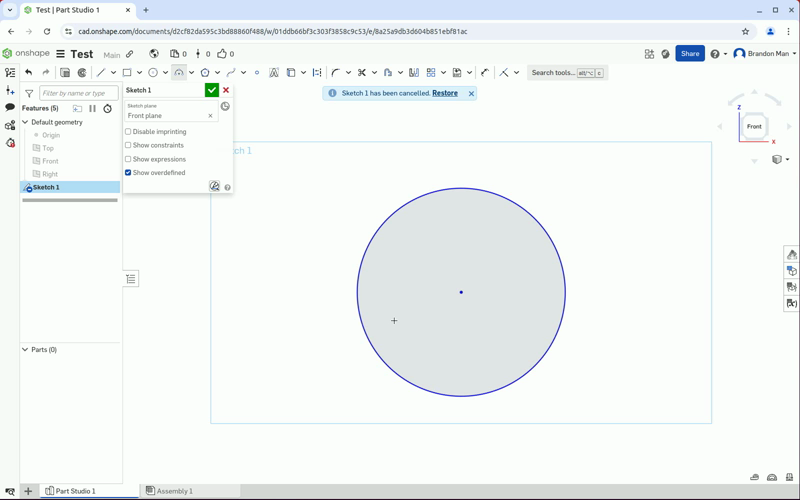
key_down(shift)
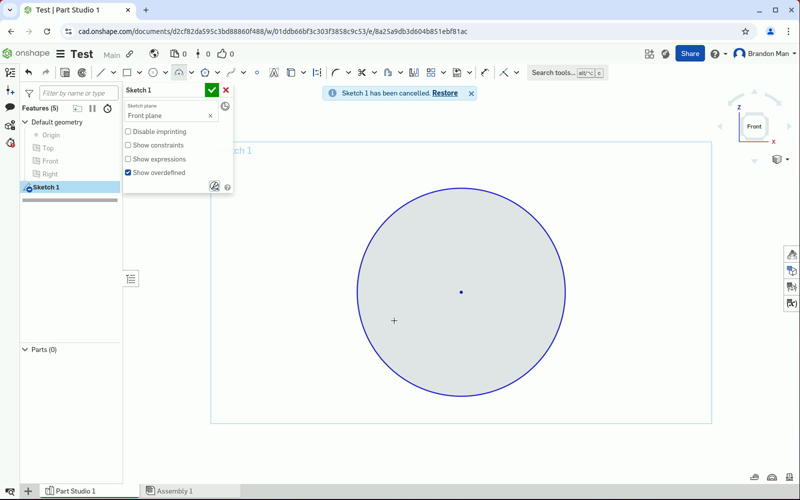
mouse_move(402, 335)
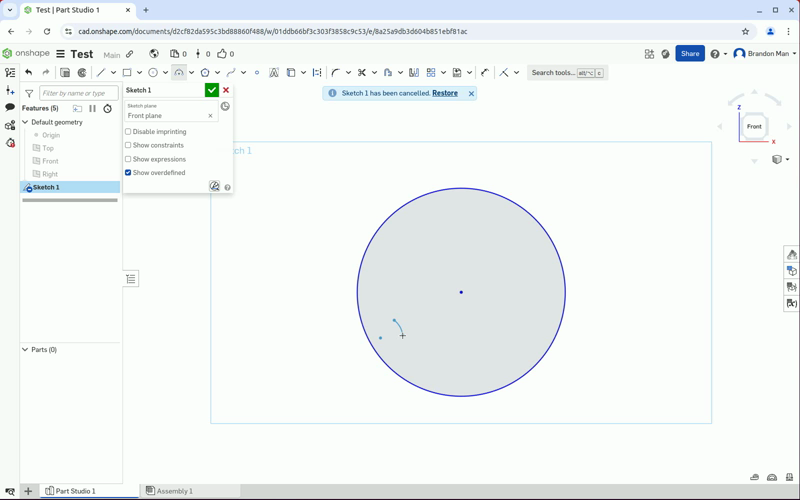
click(402, 335)
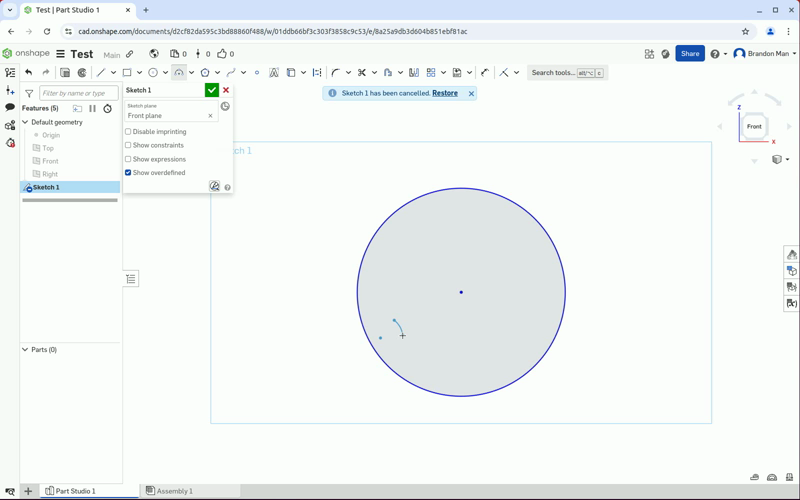
mouse_move(393, 330)
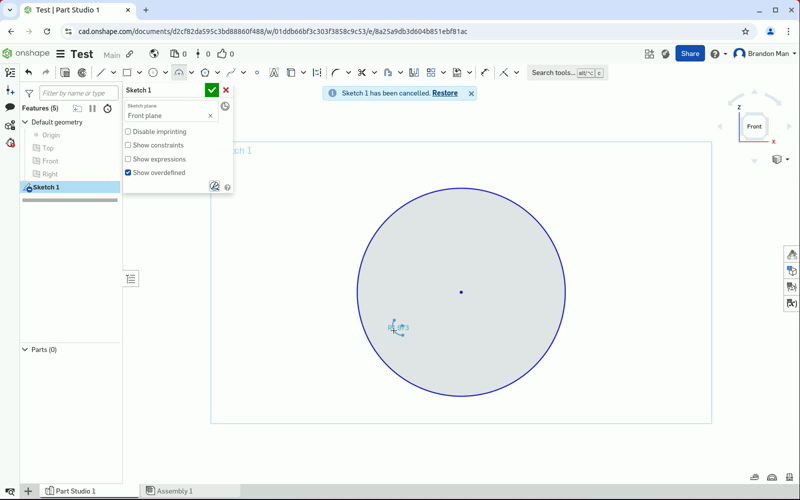
click(393, 330)
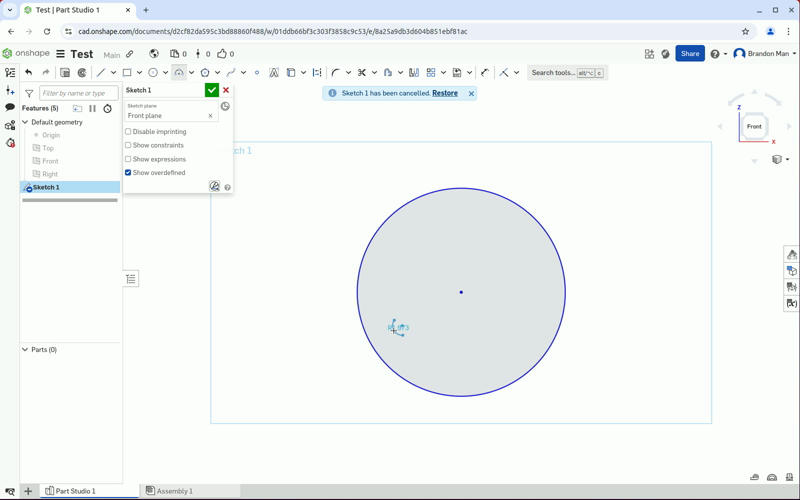
key_up(shift)
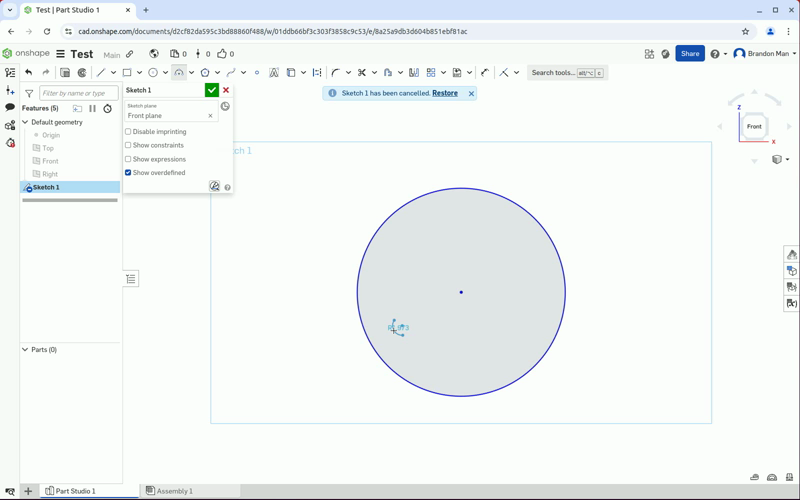
mouse_move(402, 335)
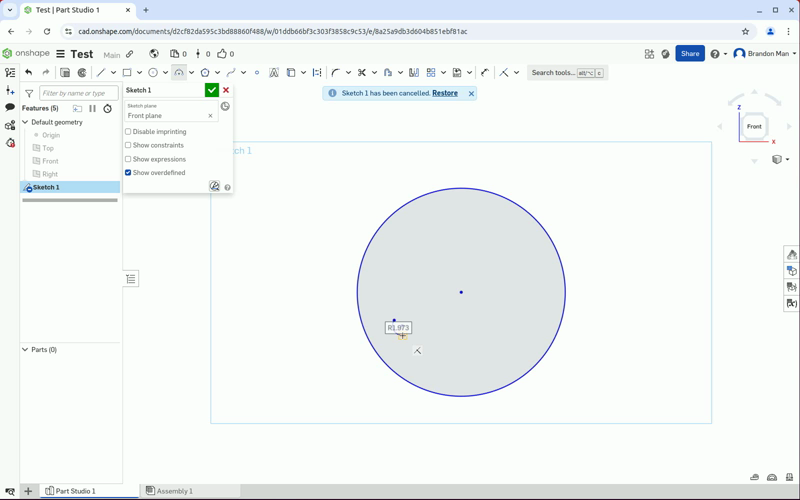
click(402, 335)
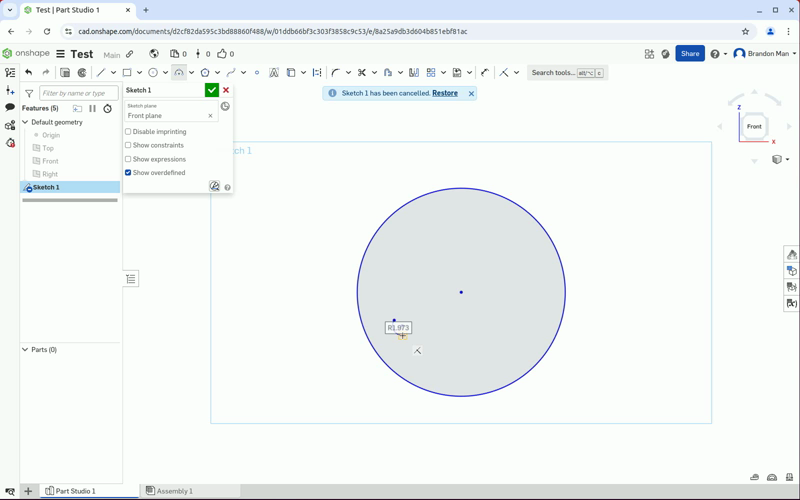
key_down(shift)
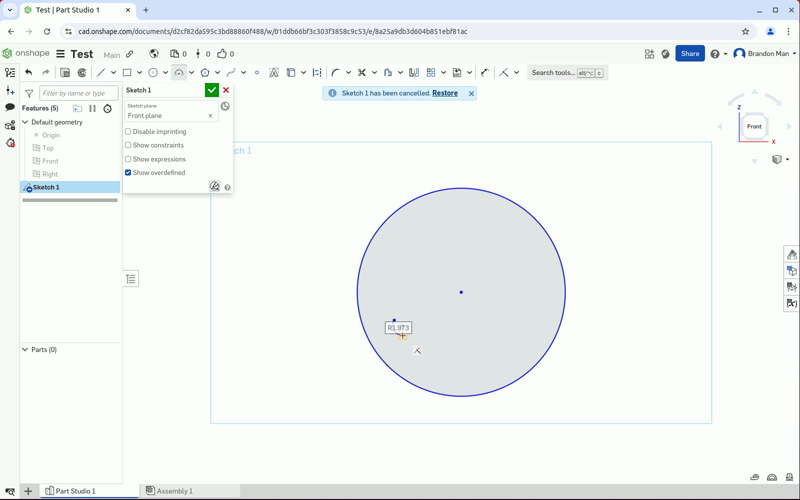
mouse_move(452, 363)
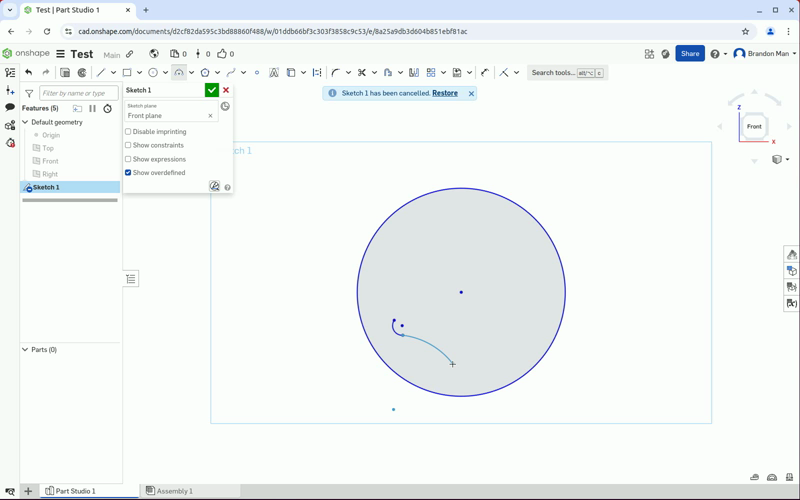
click(452, 363)
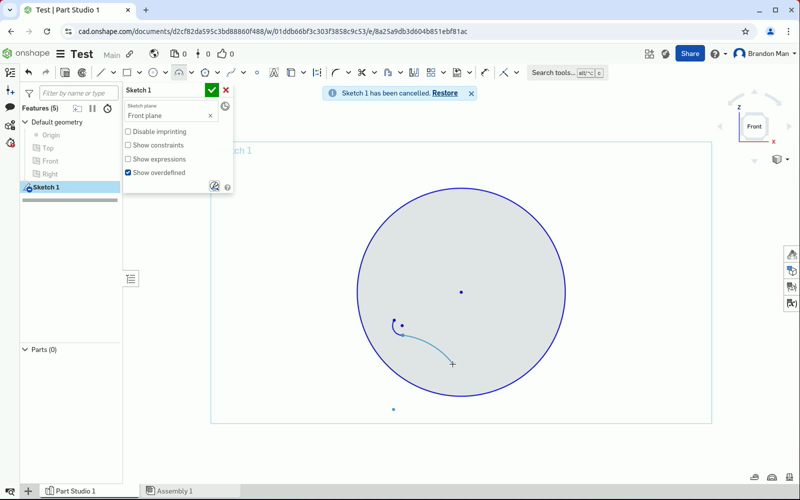
mouse_move(431, 342)
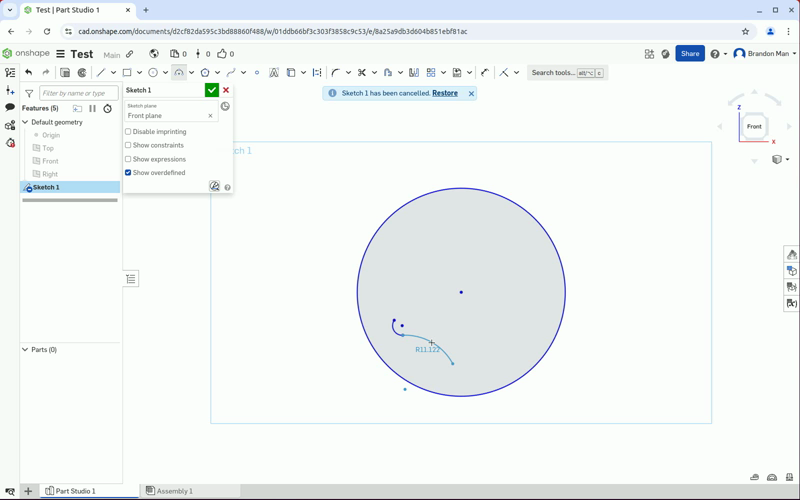
click(431, 342)
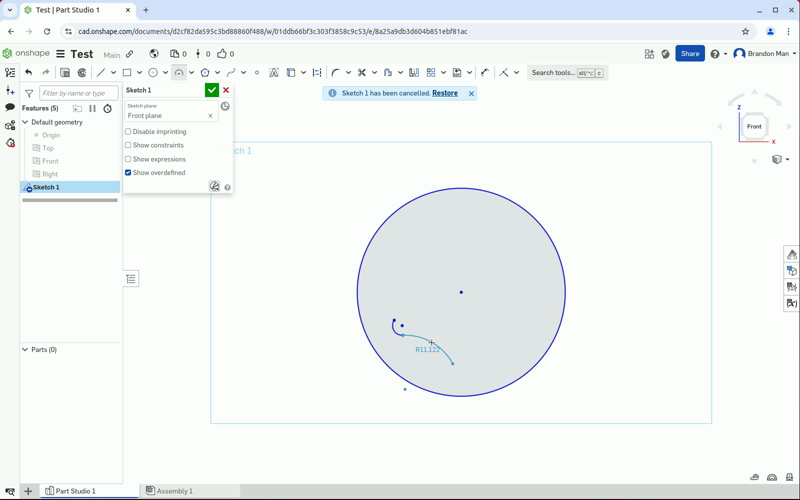
key_up(shift)
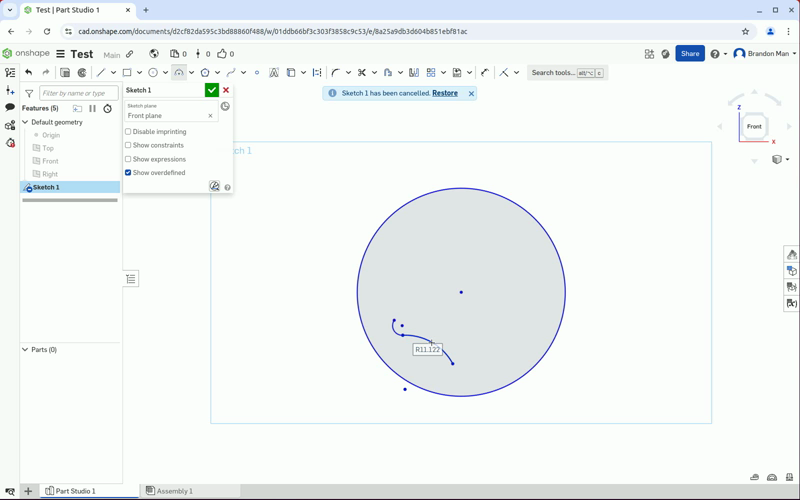
mouse_move(452, 363)
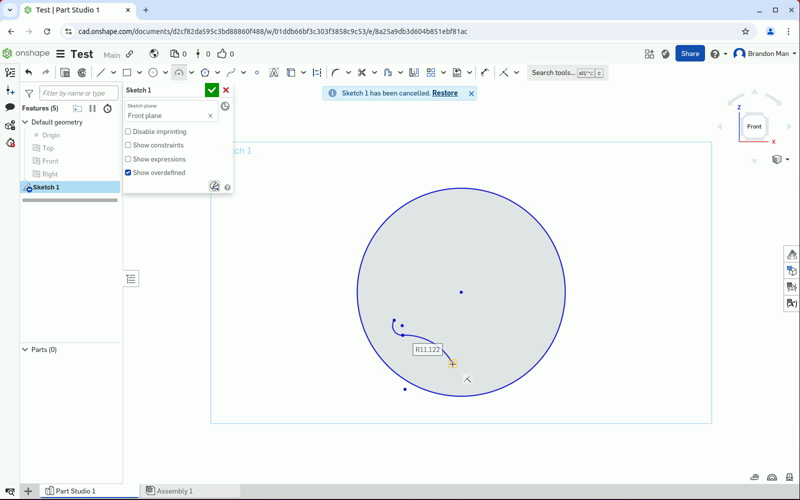
click(452, 363)
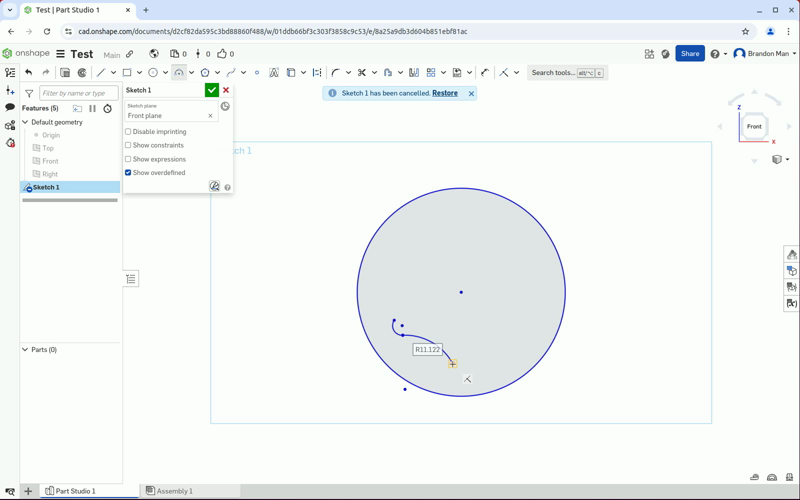
key_down(shift)
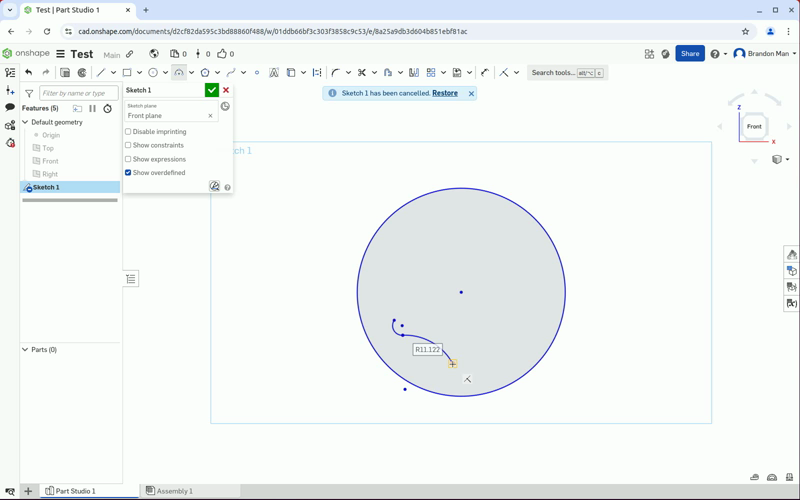
mouse_move(467, 363)
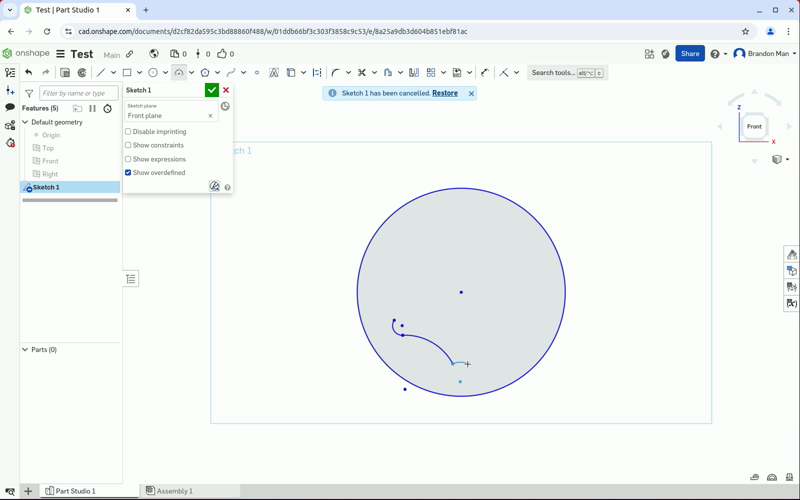
click(467, 363)
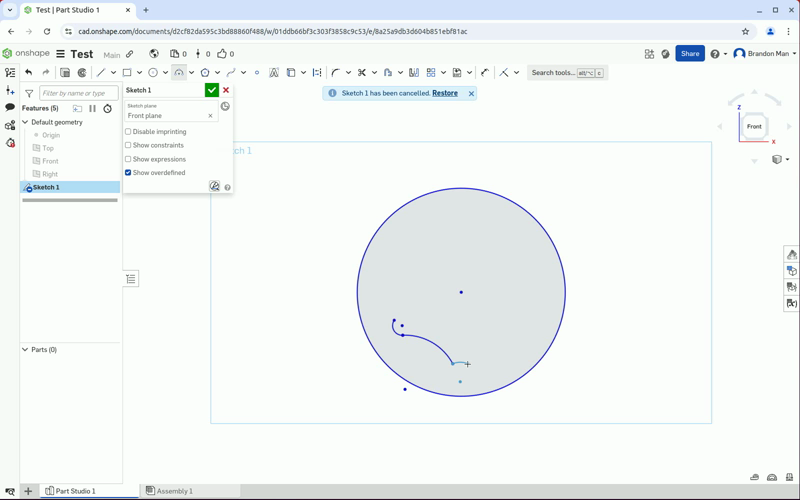
mouse_move(460, 368)
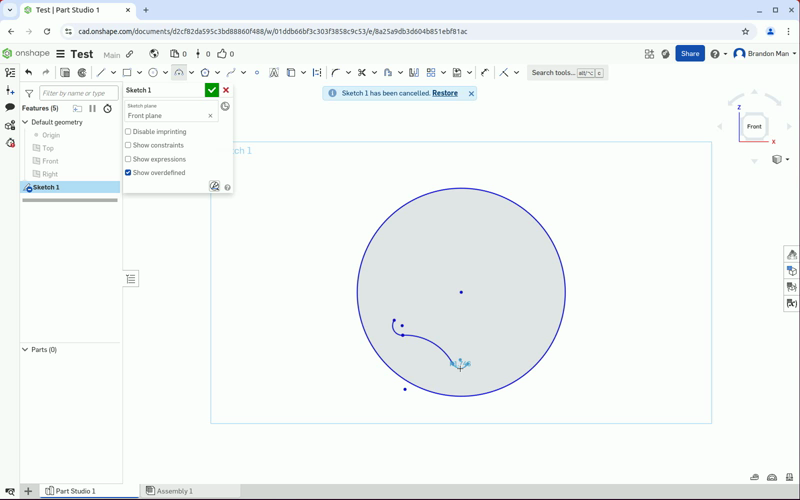
click(460, 368)
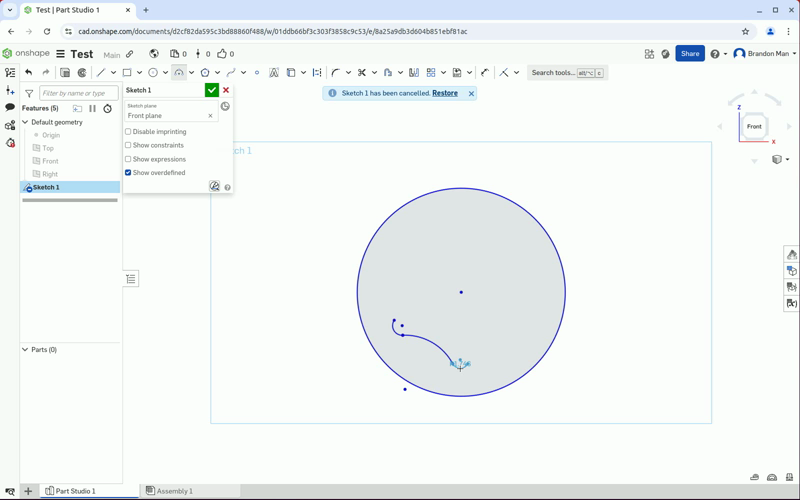
key_up(shift)
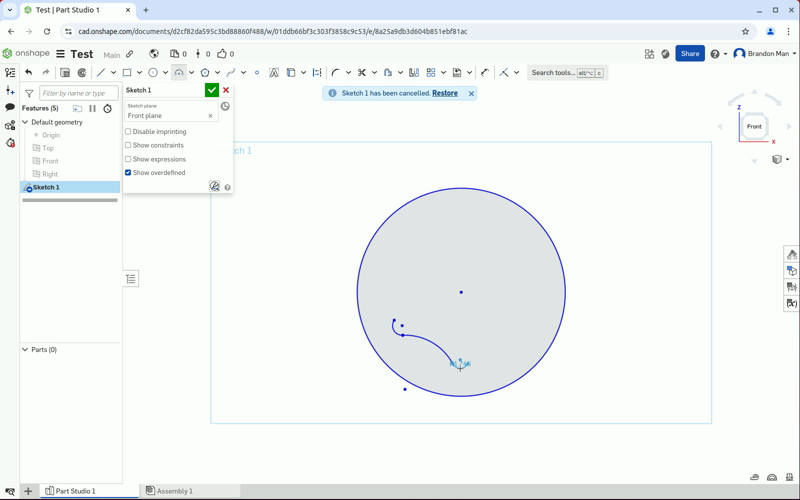
mouse_move(467, 363)
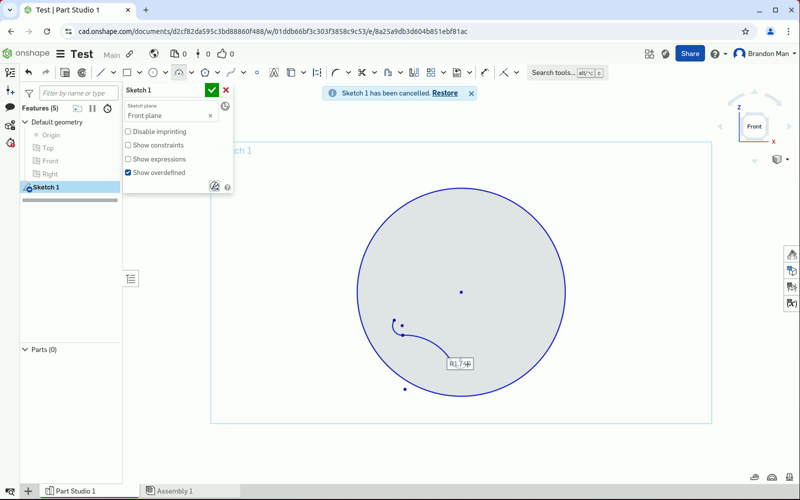
click(467, 363)
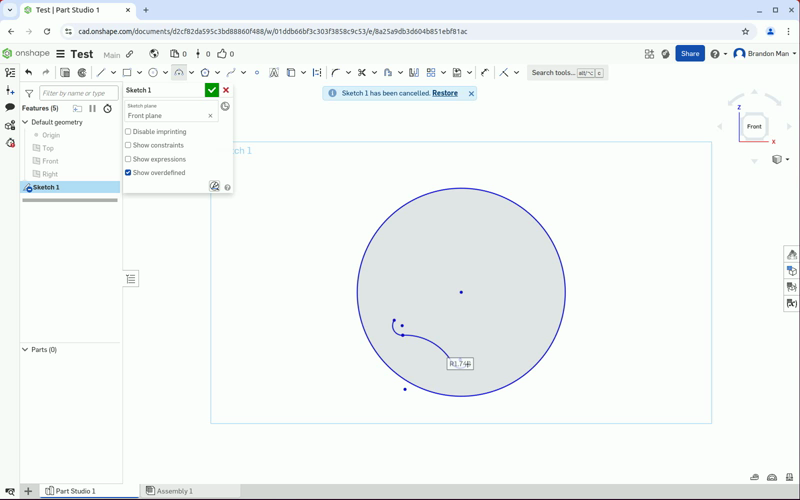
key_down(shift)
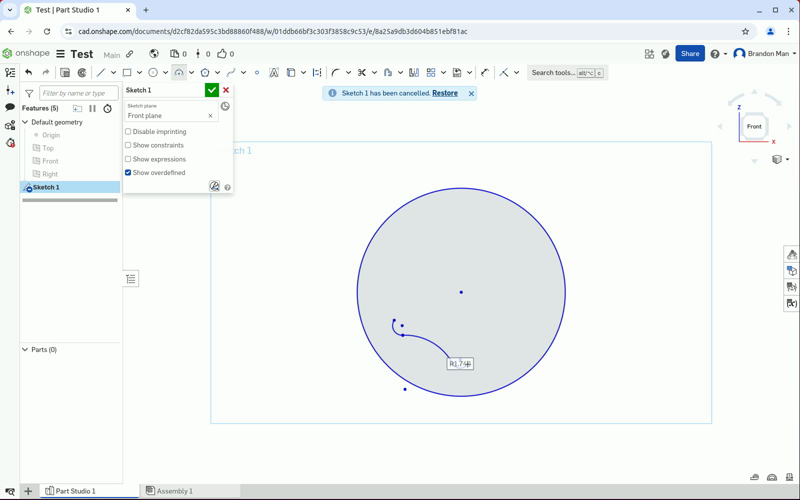
mouse_move(517, 335)
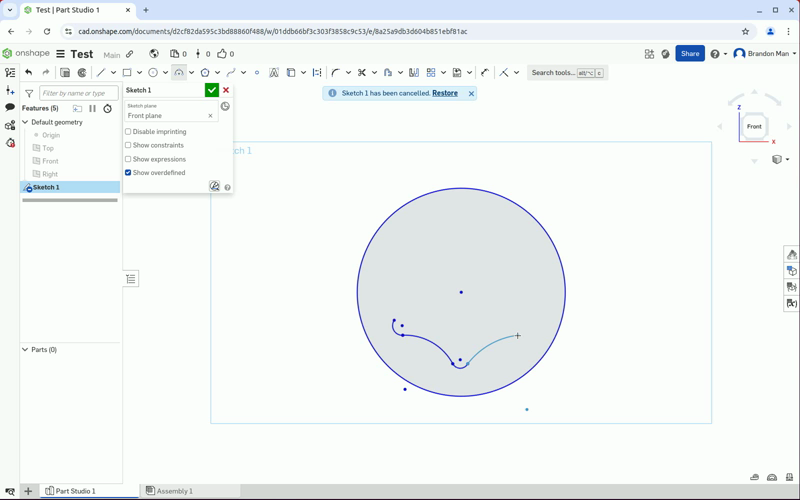
click(517, 335)
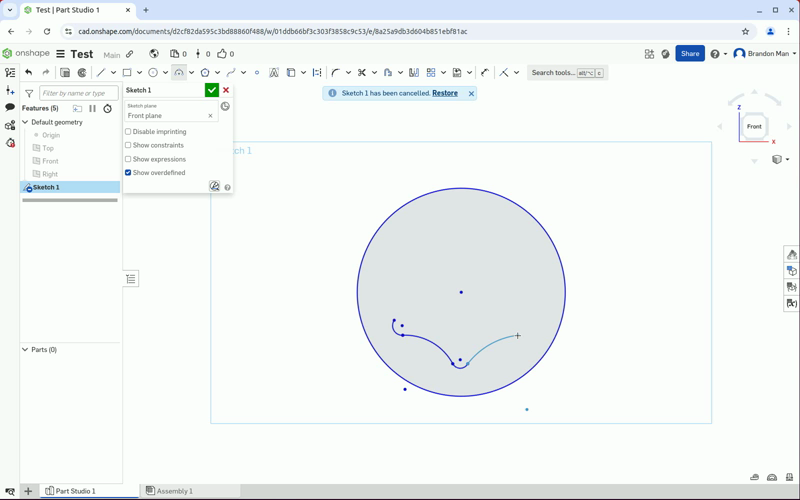
mouse_move(488, 342)
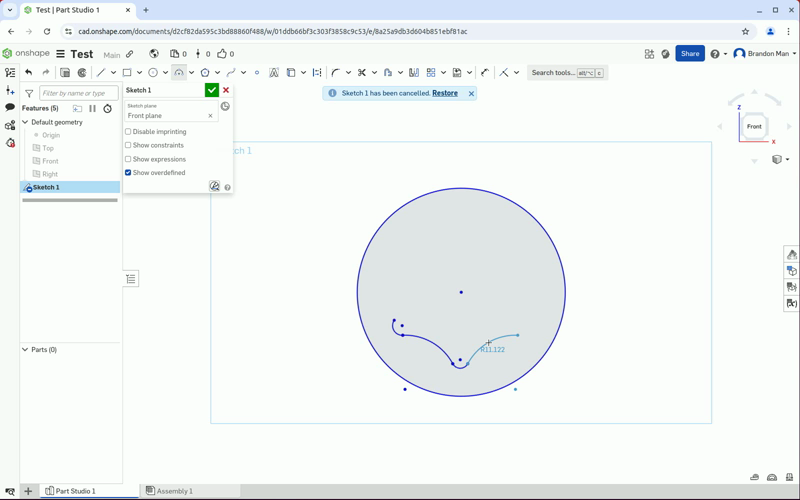
click(488, 342)
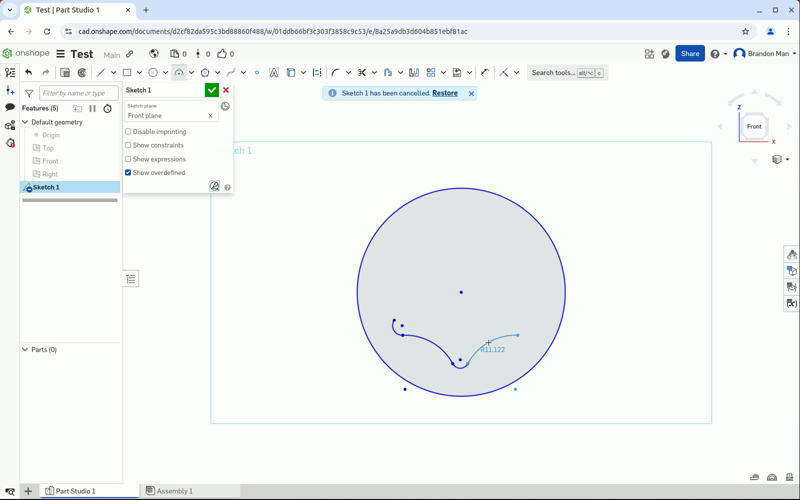
key_up(shift)
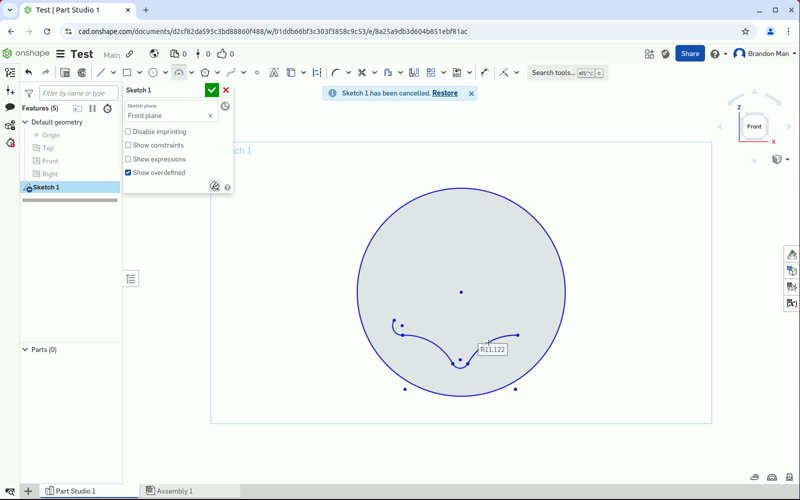
mouse_move(517, 335)
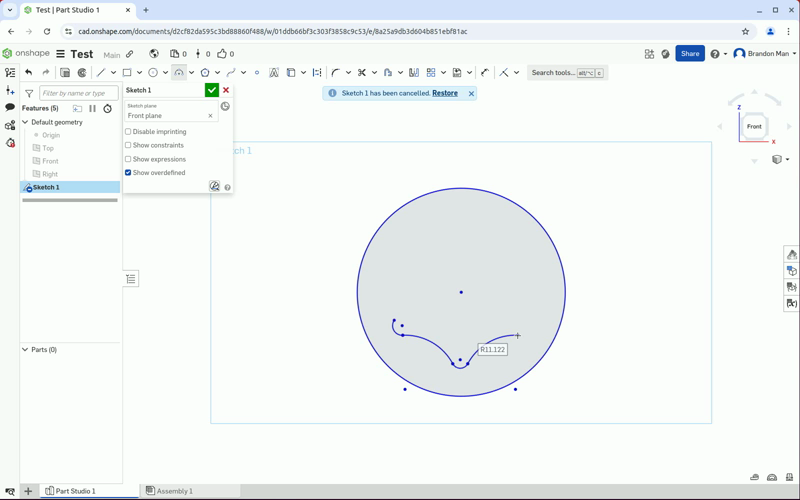
click(517, 335)
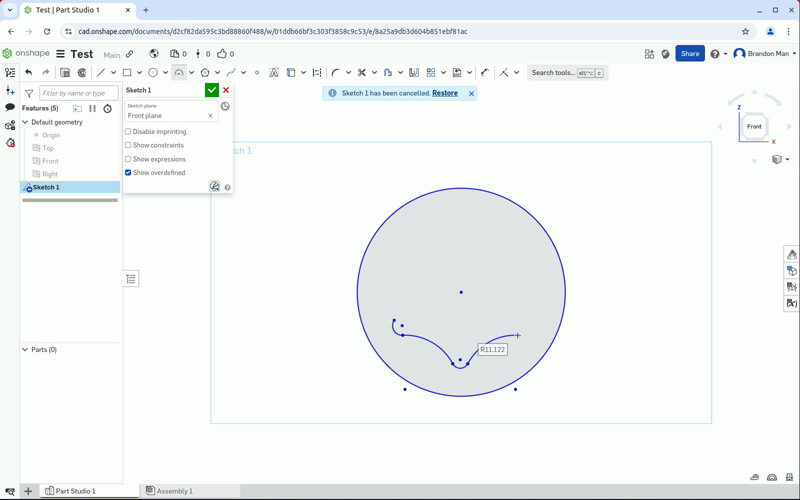
key_down(shift)
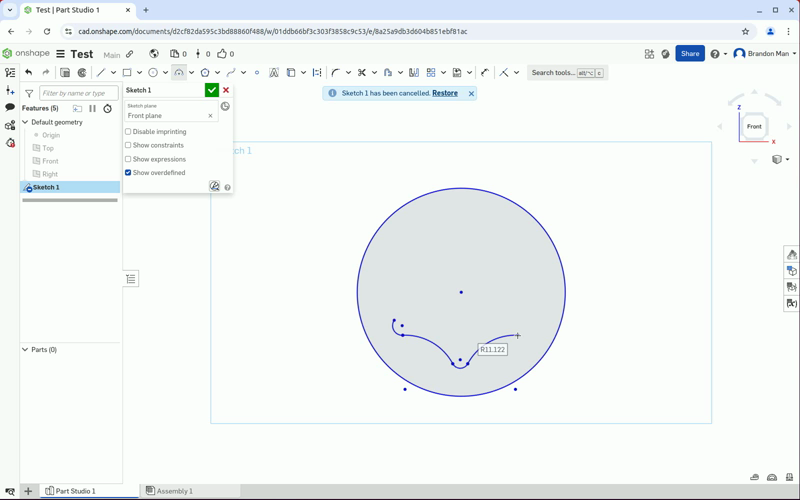
mouse_move(526, 320)
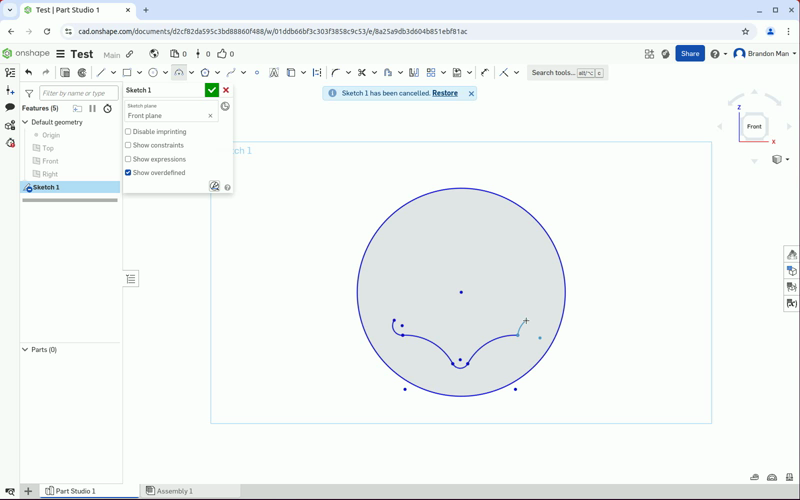
click(526, 320)
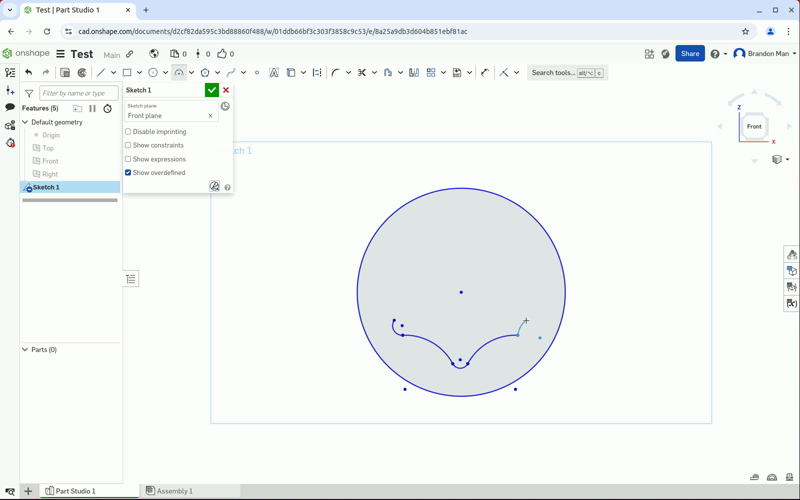
mouse_move(526, 330)
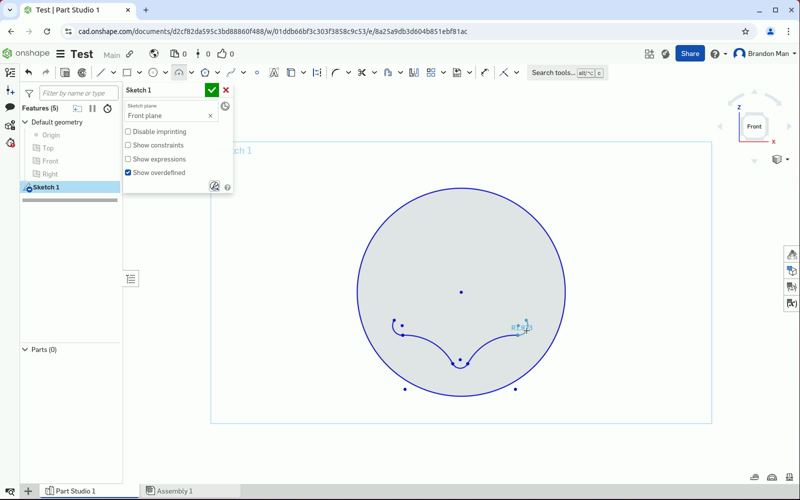
click(526, 330)
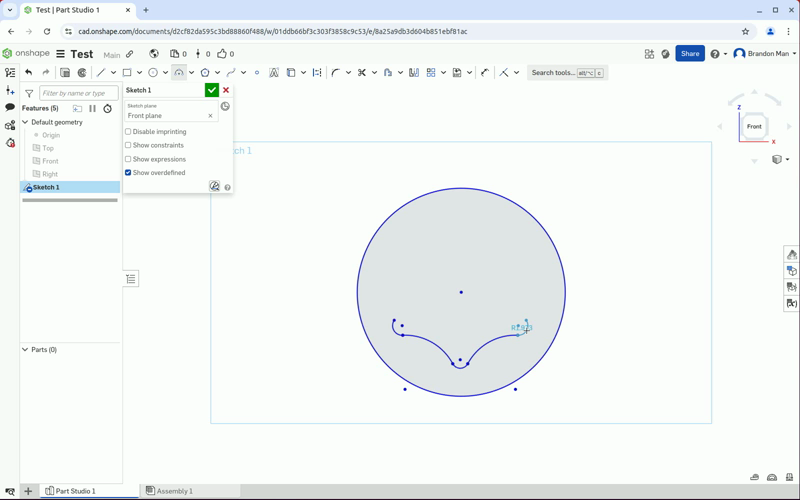
key_up(shift)
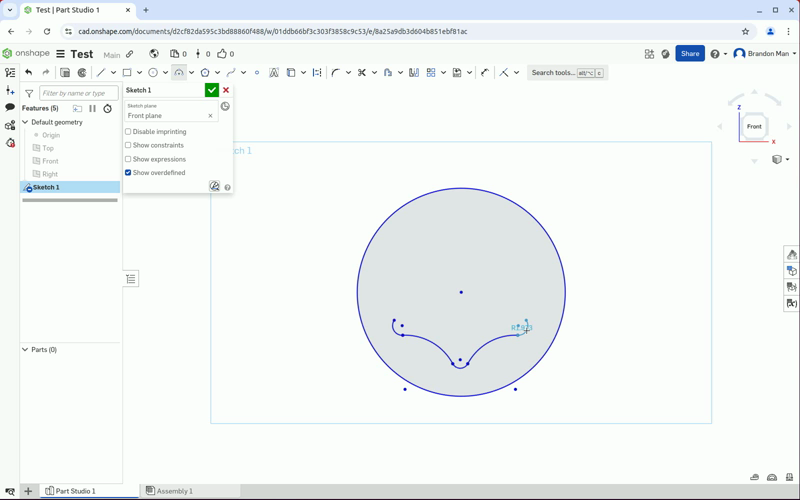
mouse_move(526, 320)
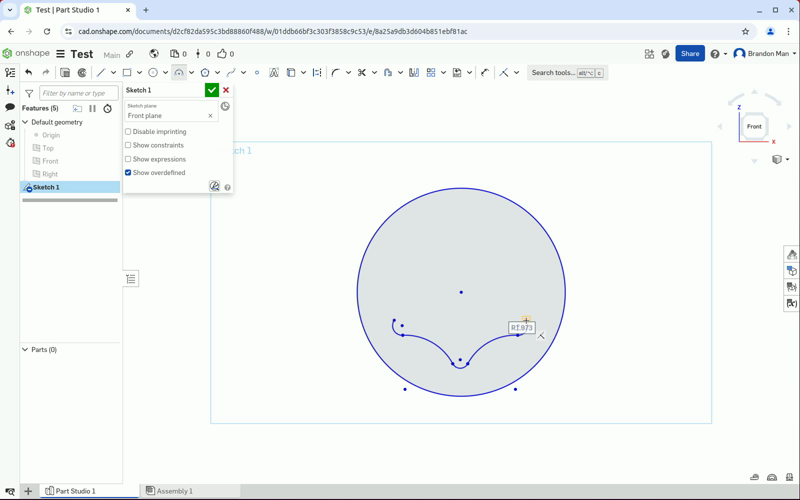
click(526, 320)
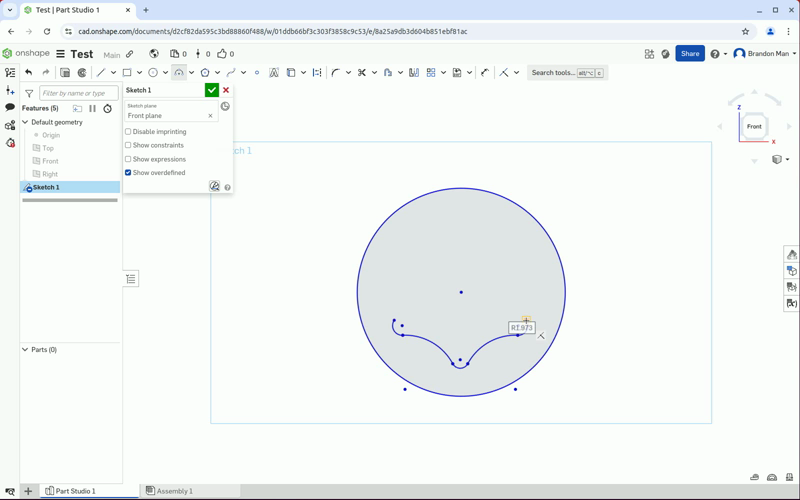
key_down(shift)
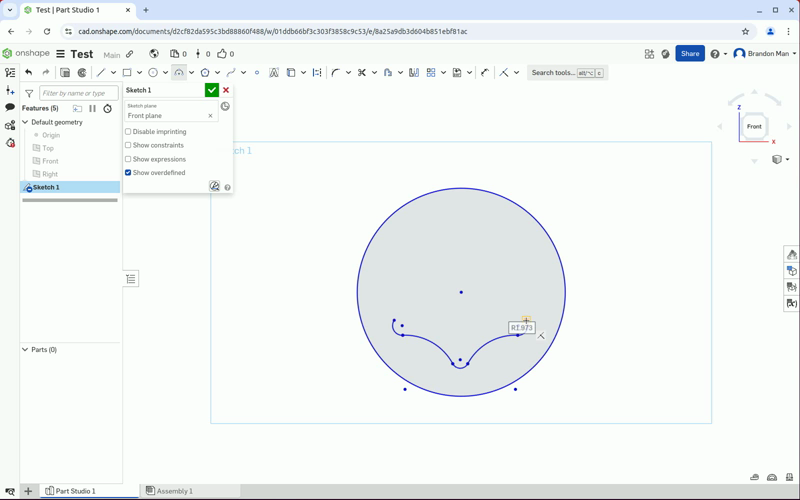
mouse_move(526, 264)
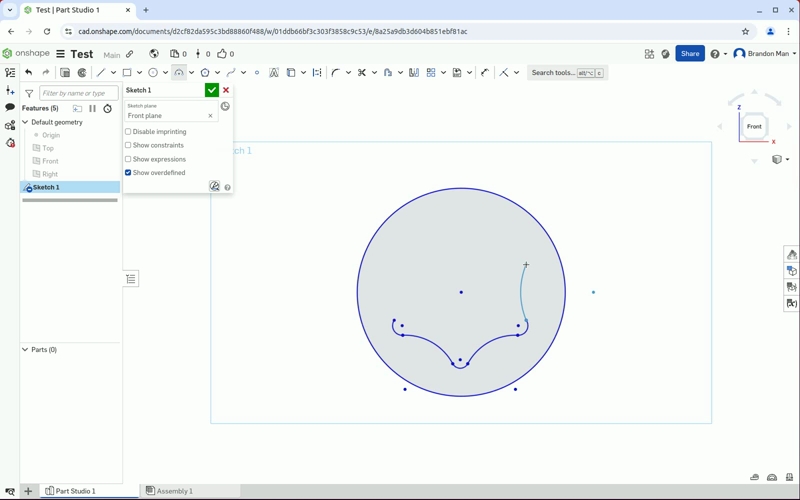
click(526, 264)
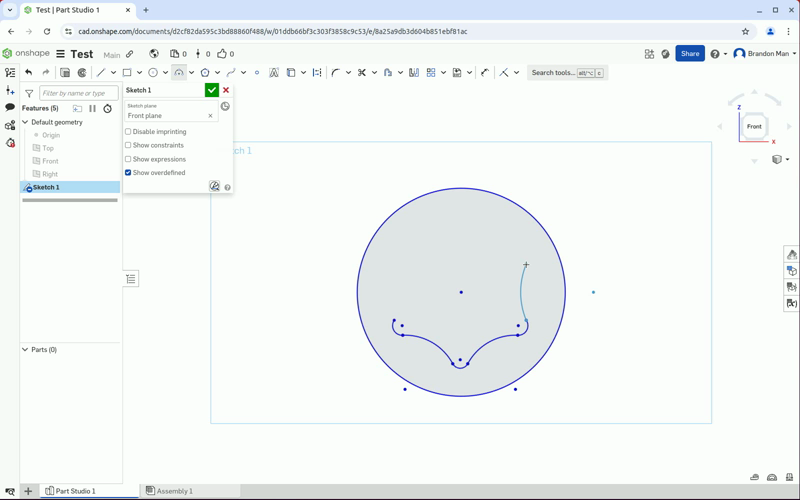
mouse_move(518, 292)
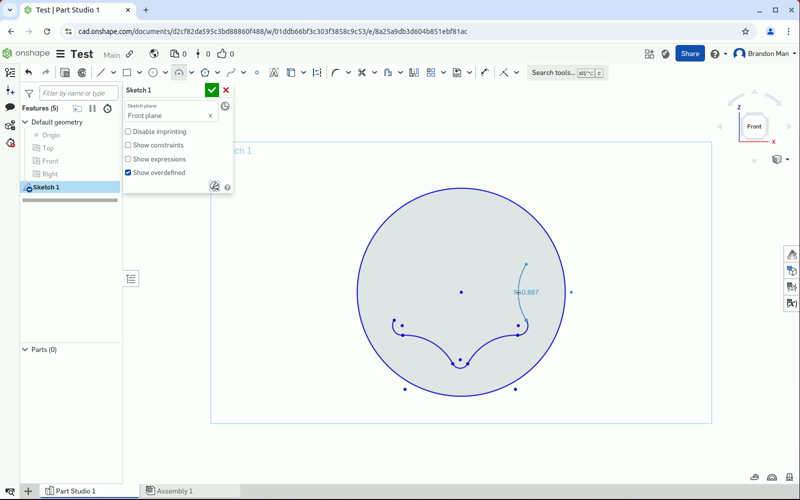
click(518, 292)
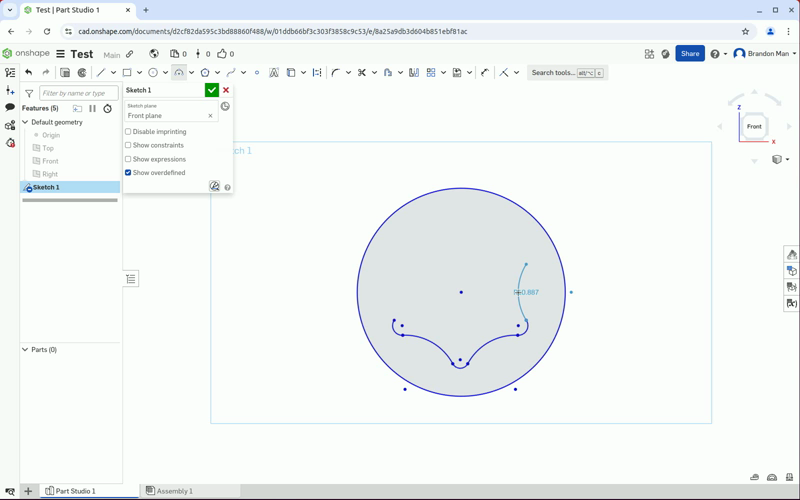
key_up(shift)
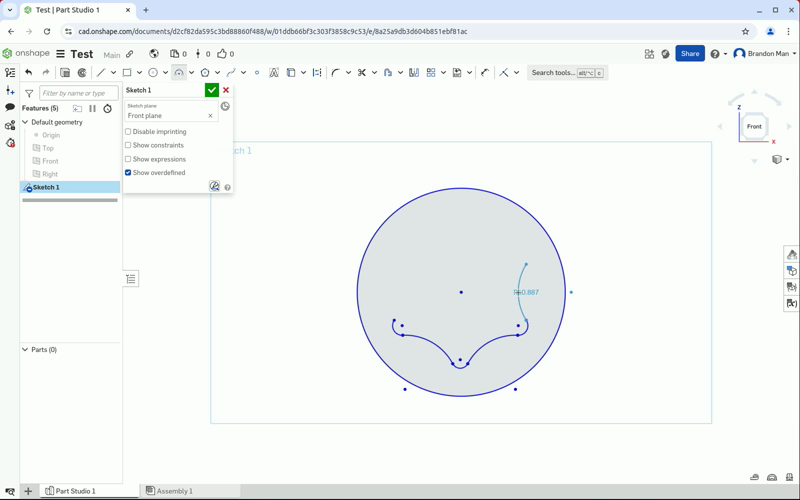
mouse_move(526, 264)
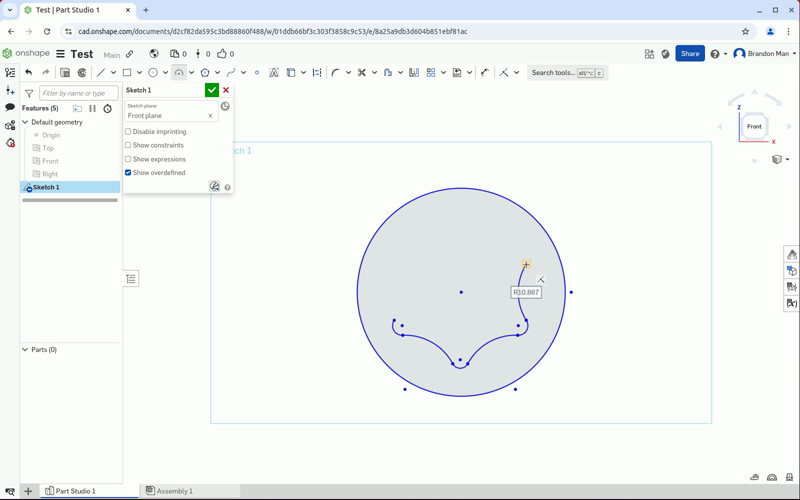
click(526, 264)
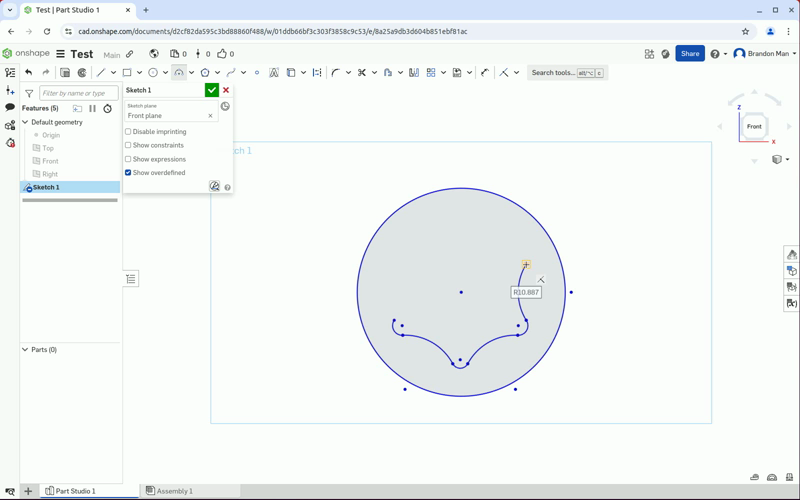
key_down(shift)
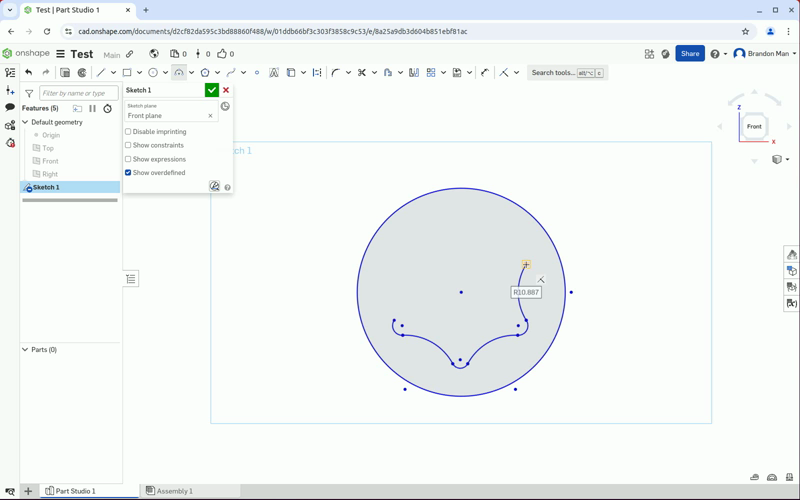
mouse_move(517, 249)
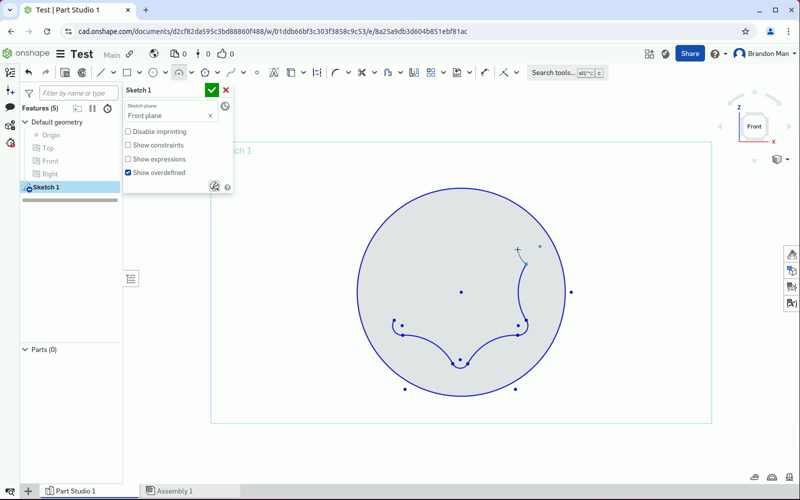
click(517, 249)
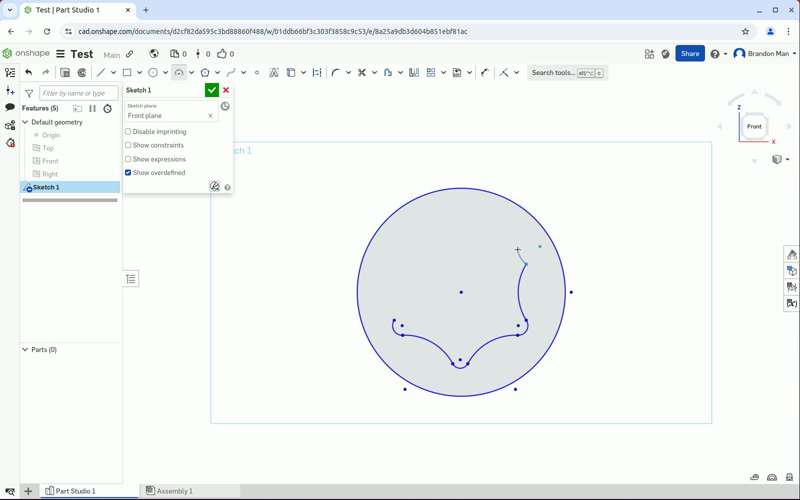
mouse_move(526, 254)
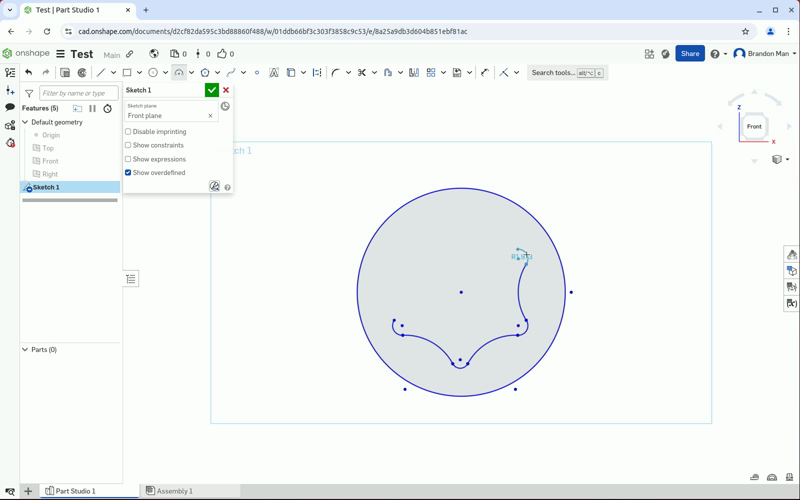
click(526, 254)
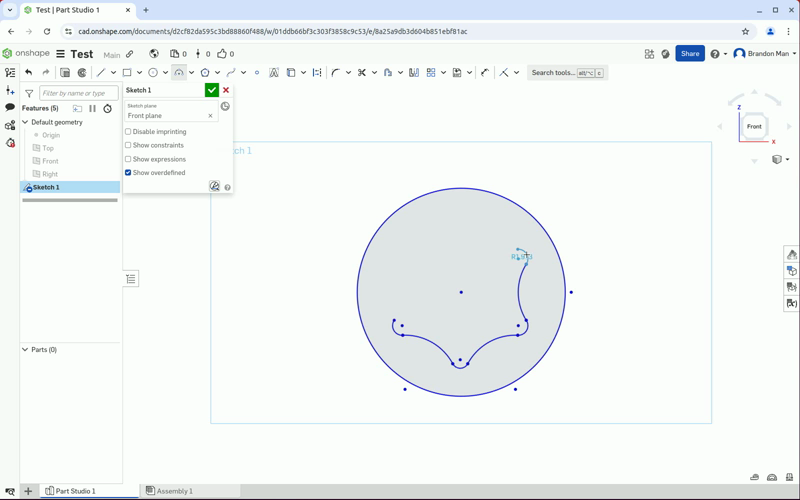
key_up(shift)
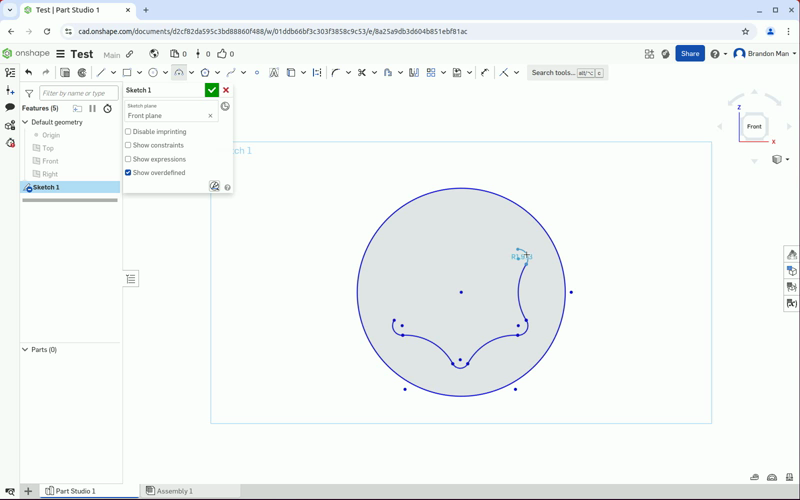
mouse_move(517, 249)
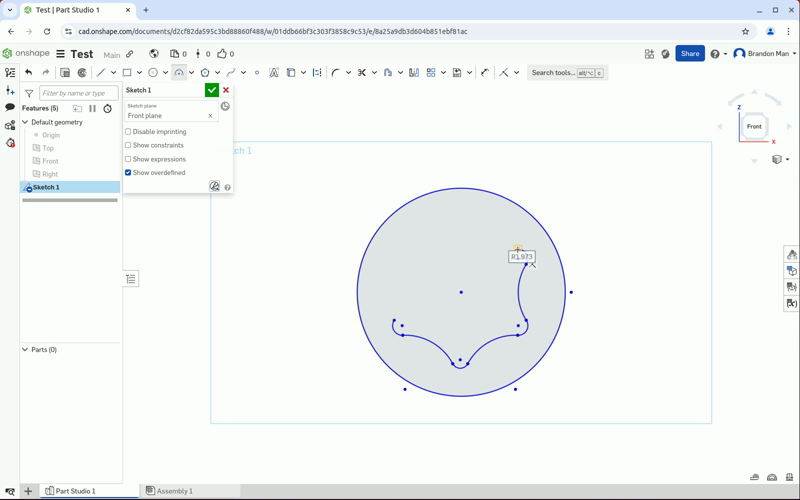
click(517, 249)
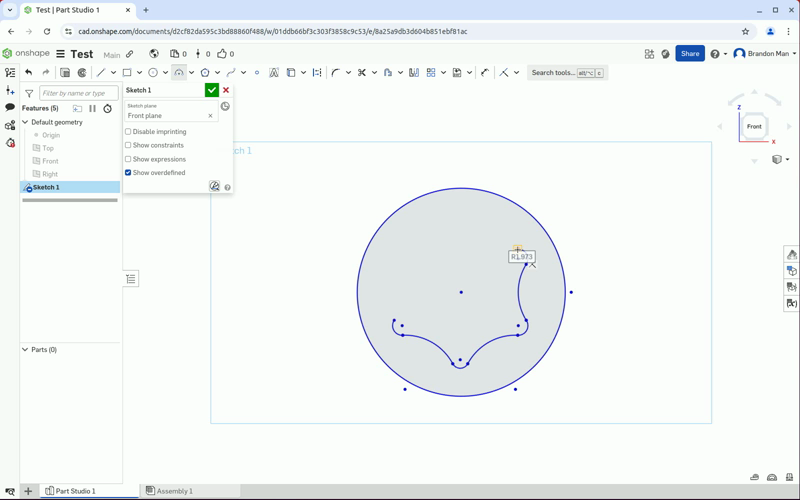
key_down(shift)
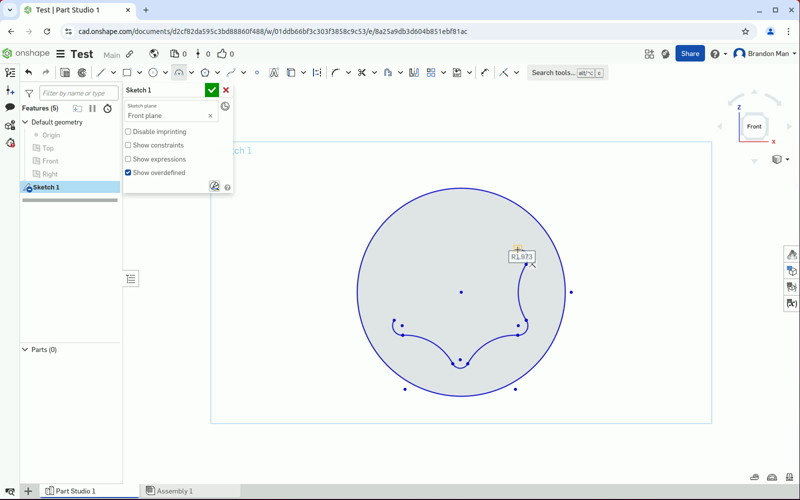
mouse_move(467, 220)
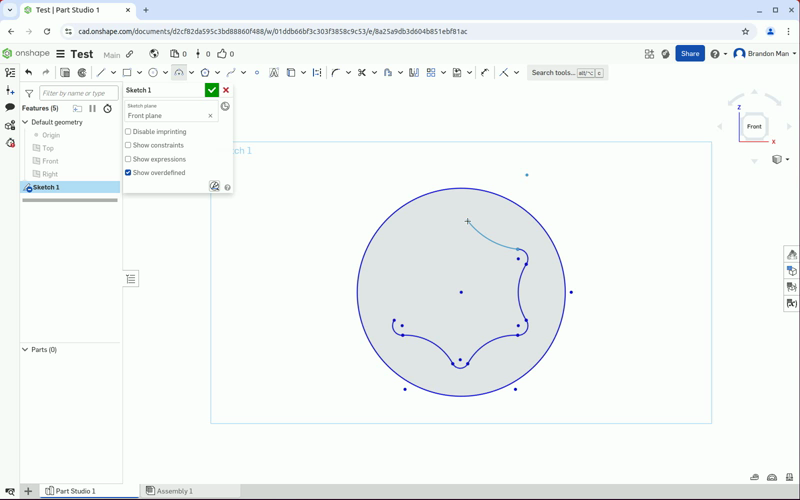
click(467, 220)
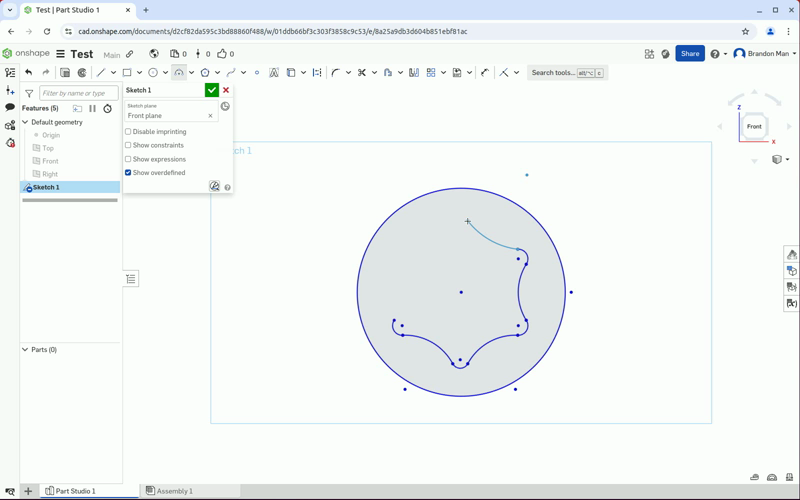
mouse_move(488, 242)
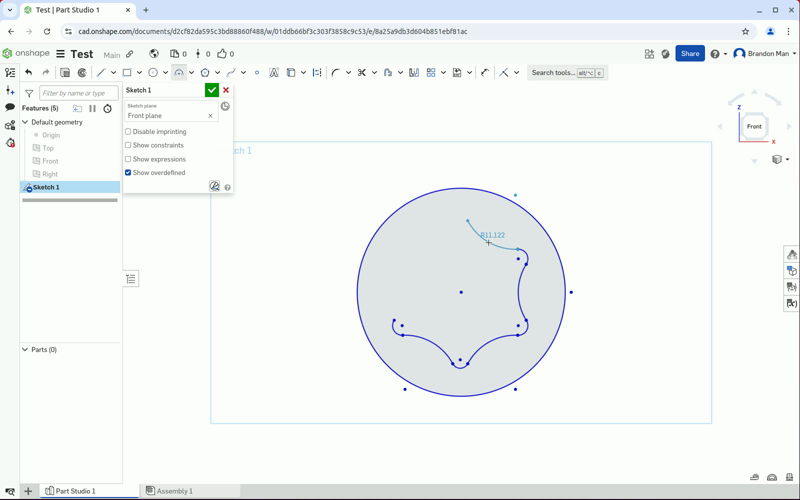
click(488, 242)
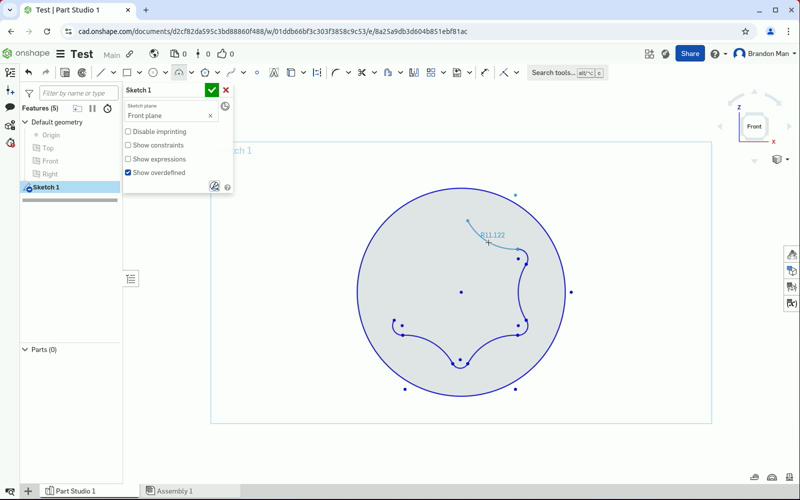
key_up(shift)
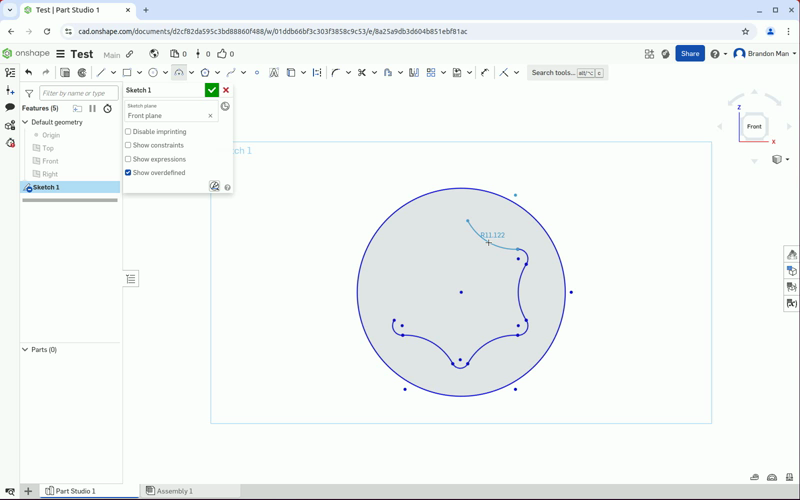
mouse_move(467, 220)
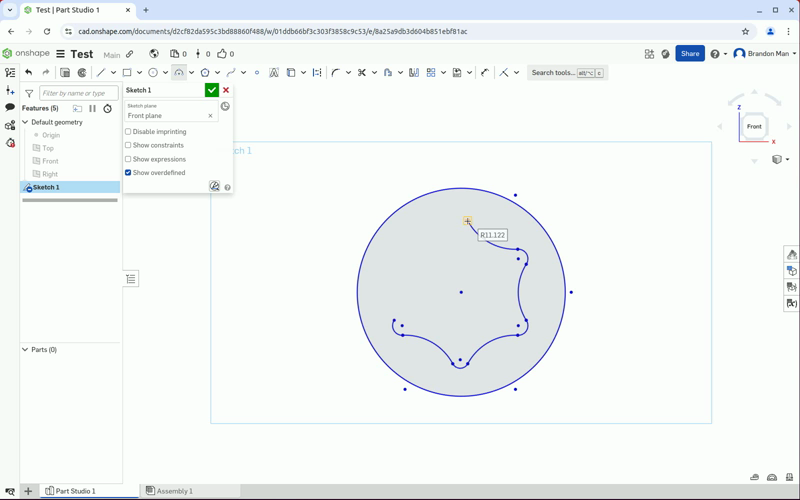
click(467, 220)
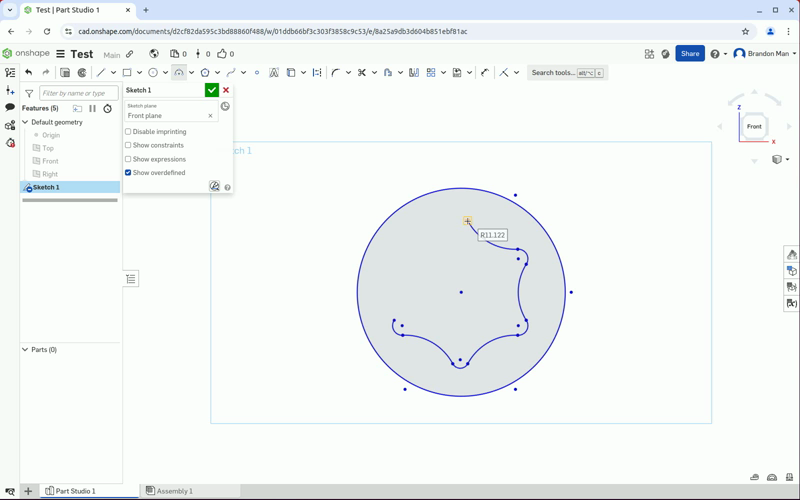
key_down(shift)
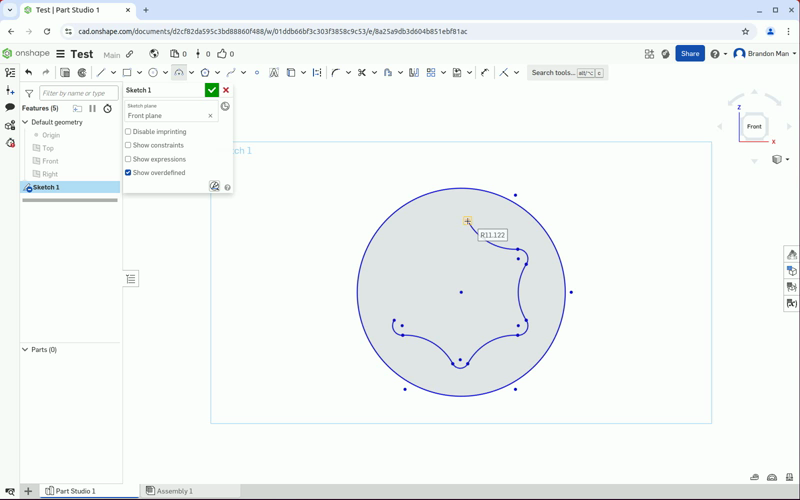
mouse_move(452, 220)
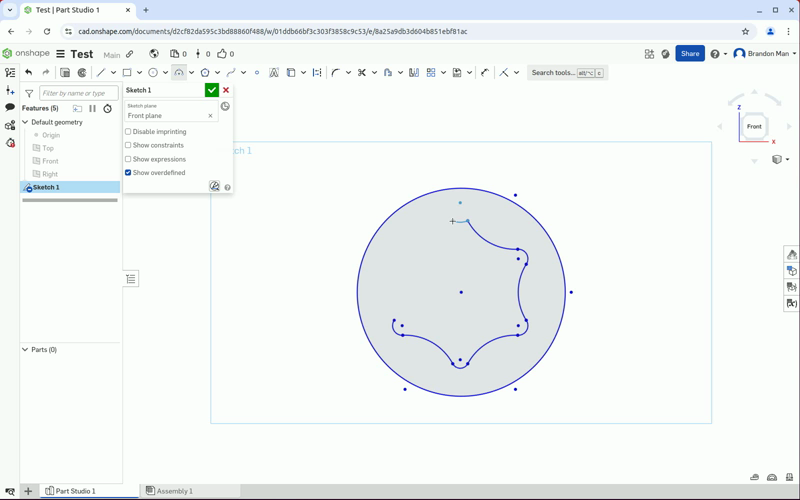
click(452, 220)
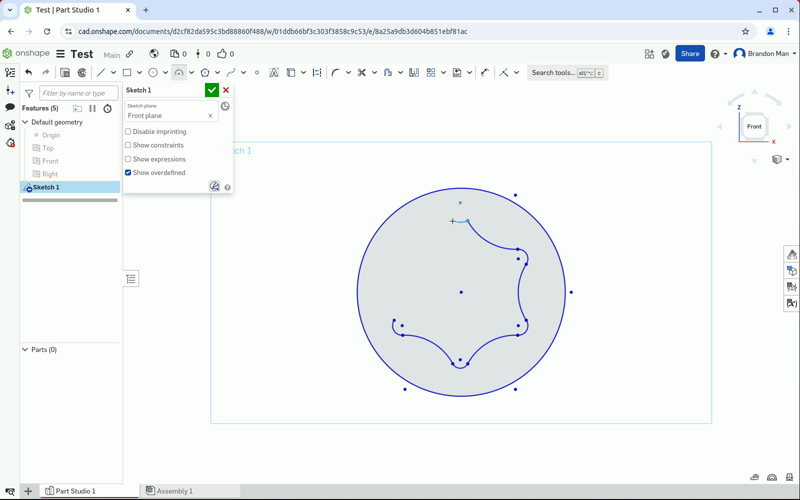
mouse_move(460, 216)
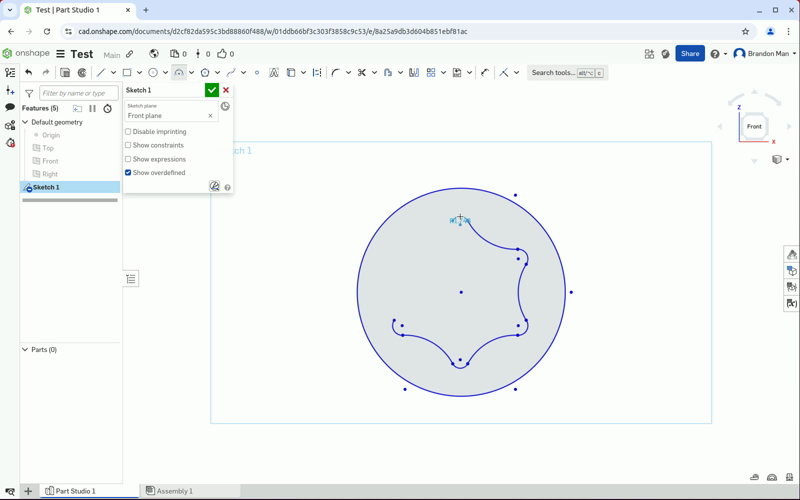
click(460, 216)
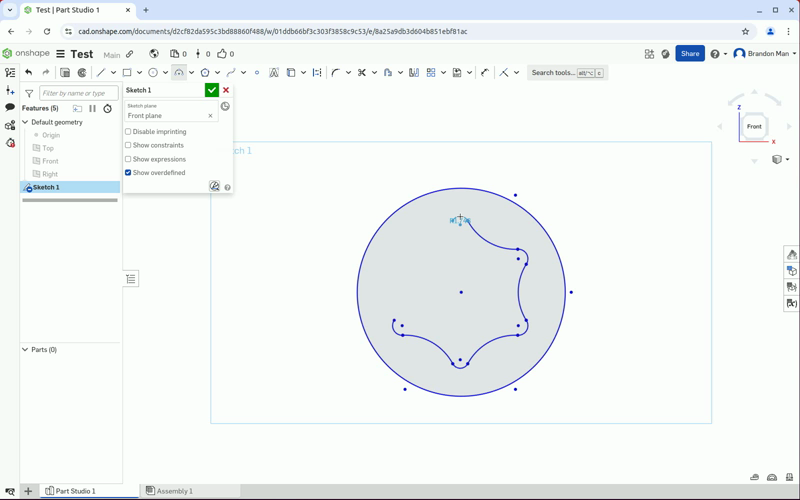
key_up(shift)
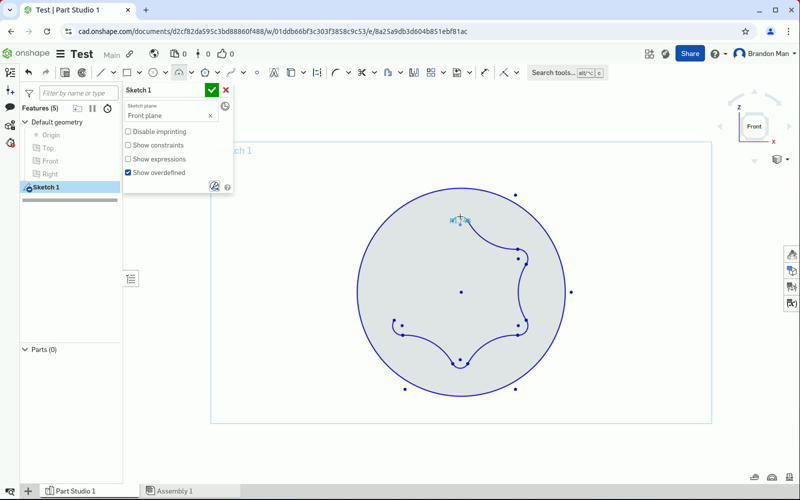
mouse_move(452, 220)
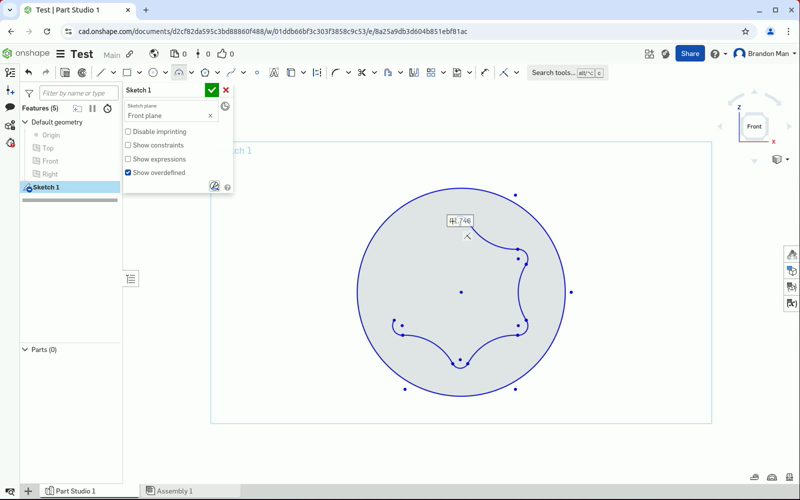
click(452, 220)
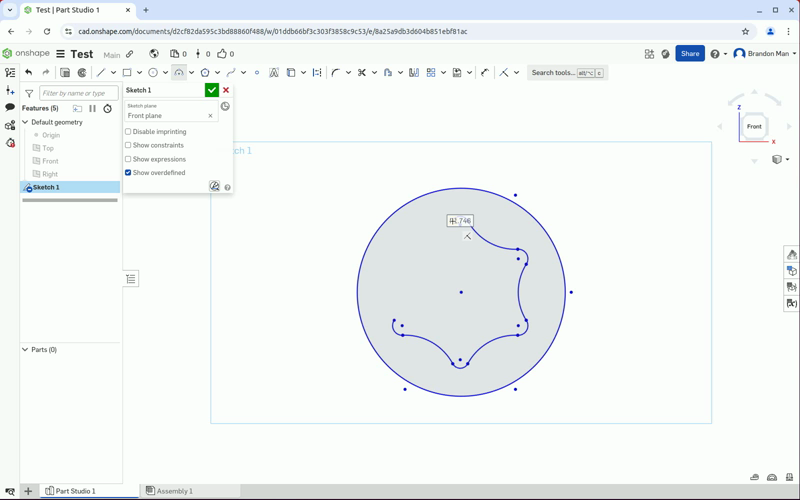
key_down(shift)
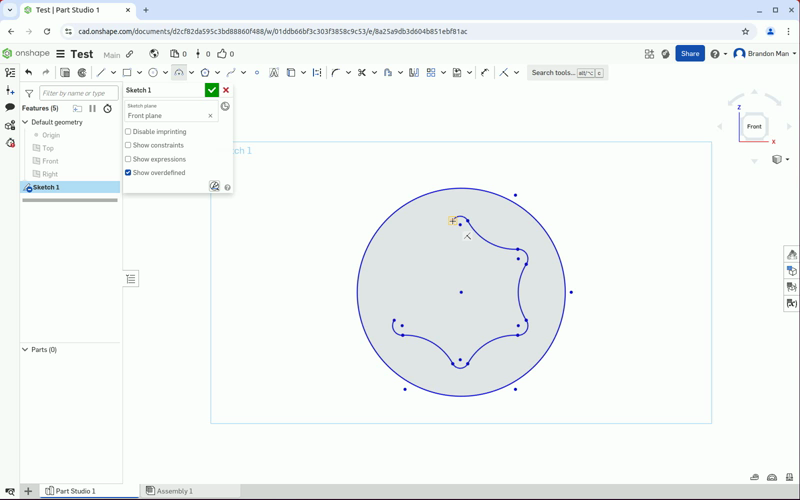
mouse_move(402, 249)
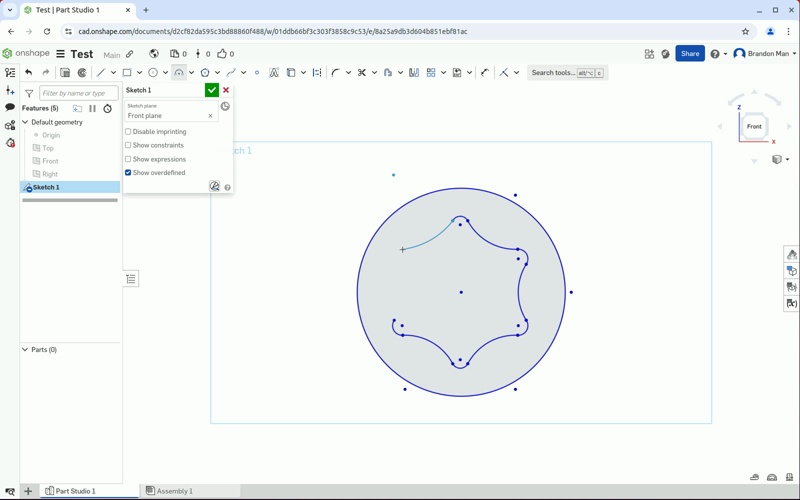
click(402, 249)
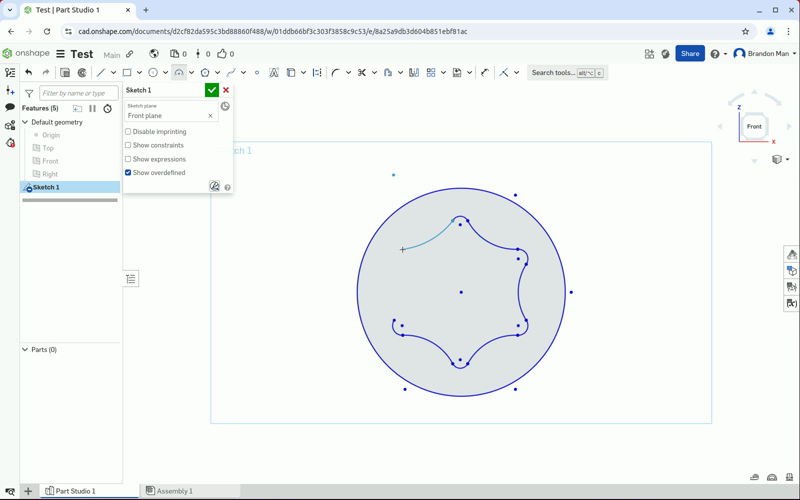
mouse_move(431, 242)
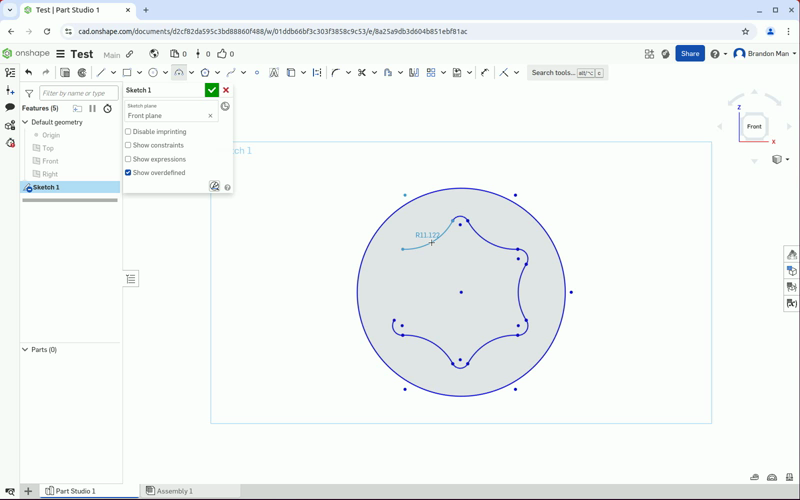
click(431, 242)
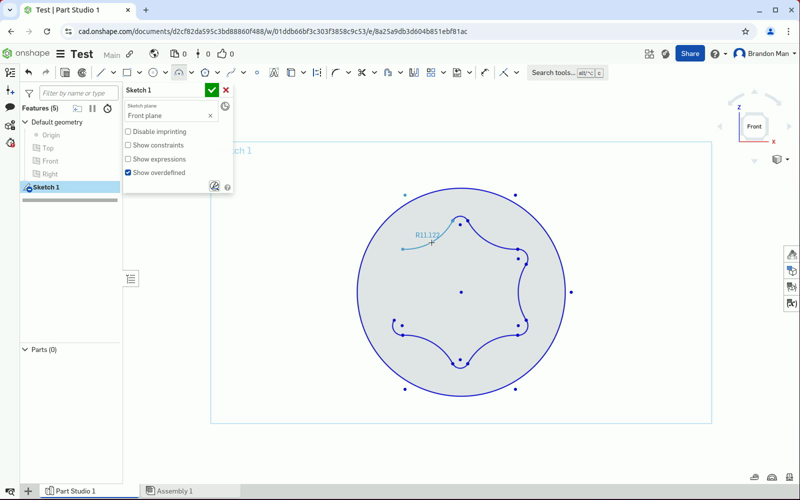
key_up(shift)
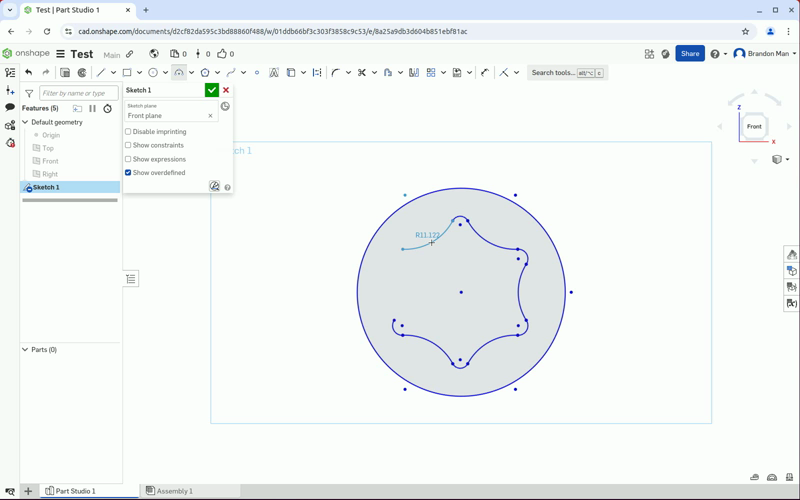
mouse_move(402, 249)
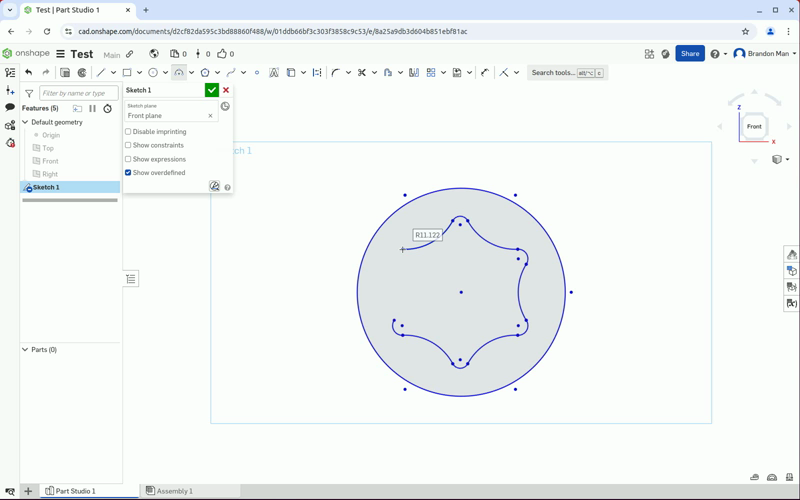
click(402, 249)
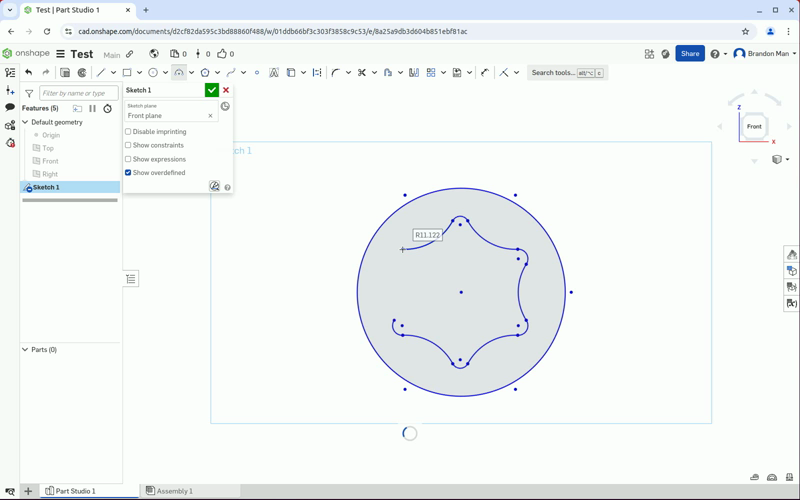
key_down(shift)
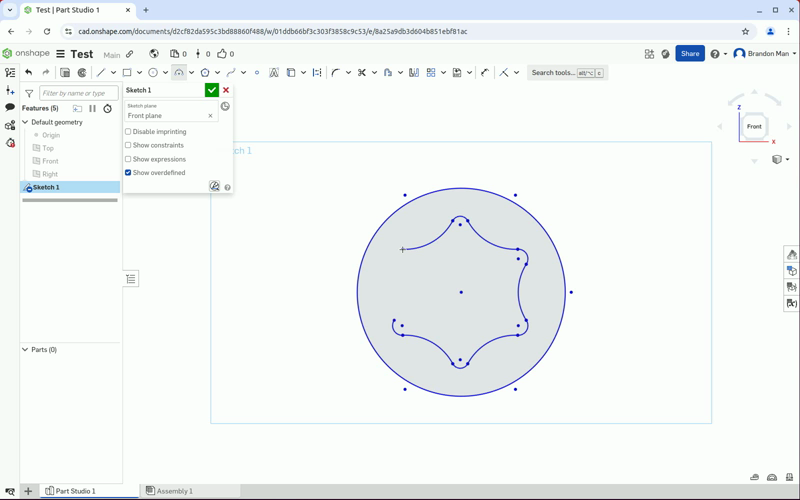
mouse_move(394, 264)
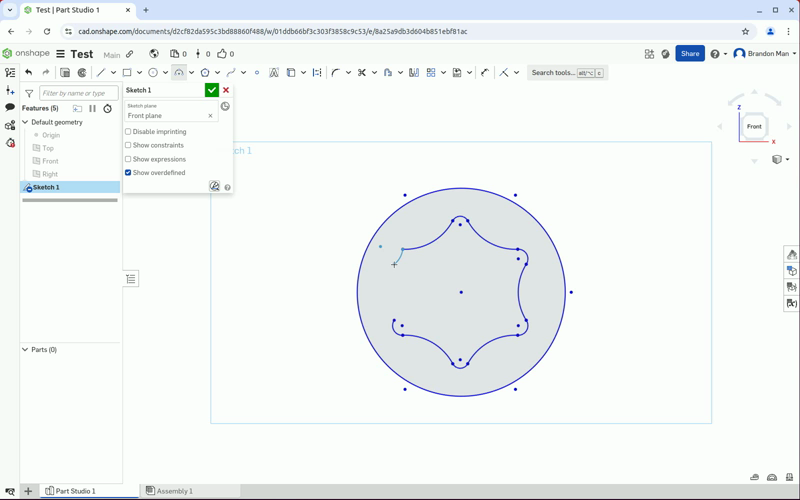
click(394, 264)
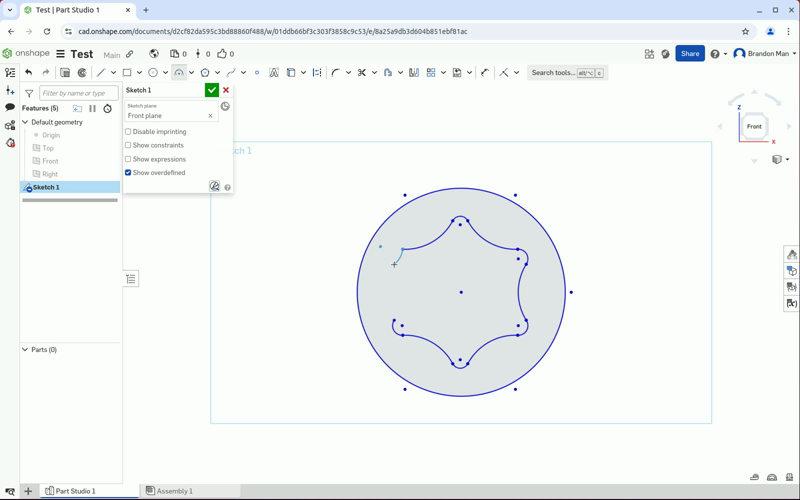
mouse_move(393, 254)
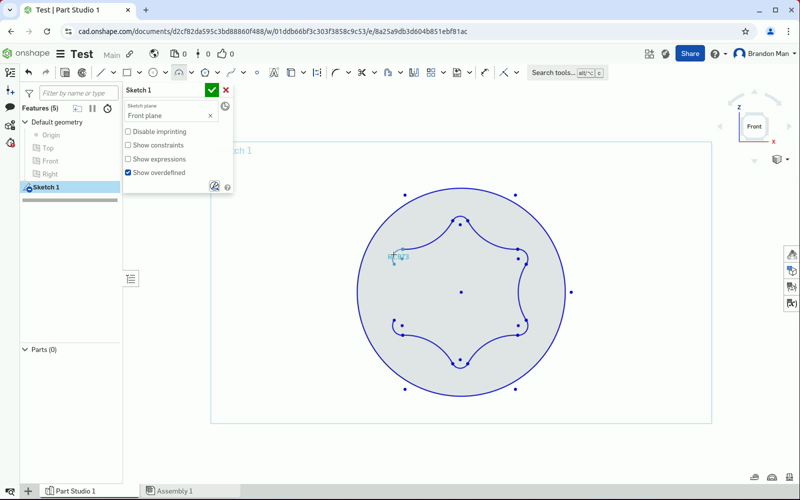
click(393, 254)
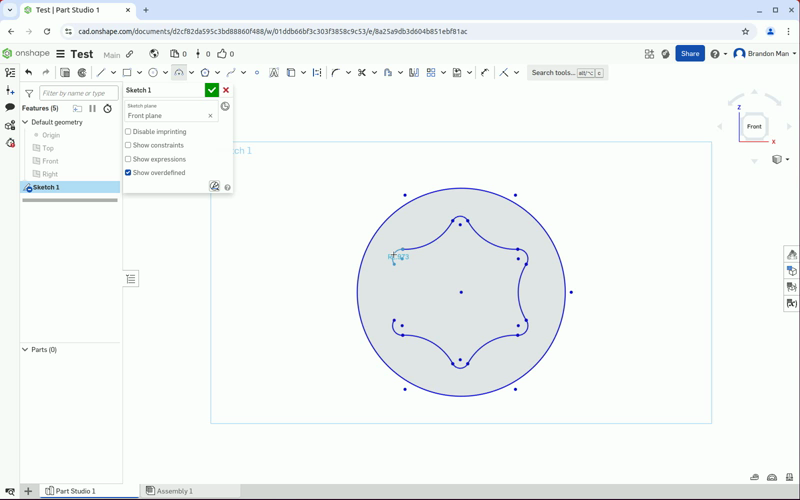
key_up(shift)
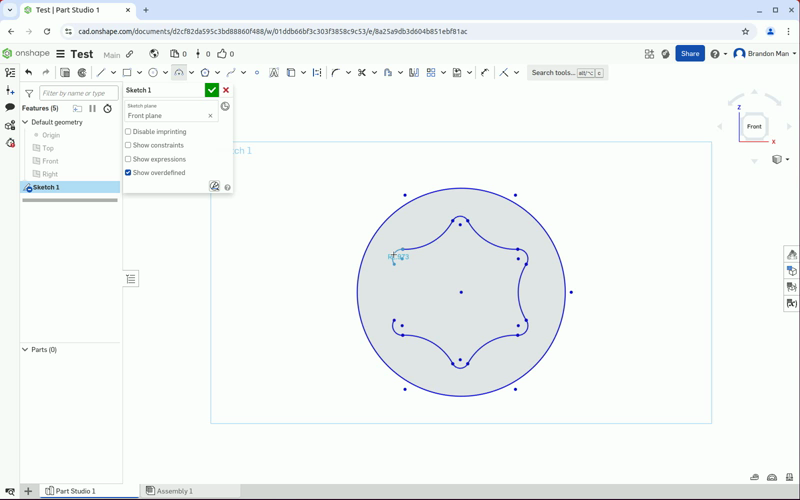
mouse_move(394, 264)
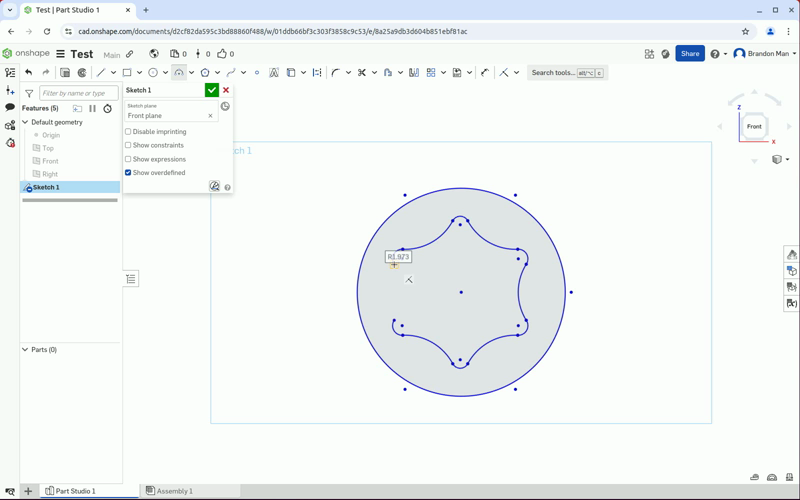
click(394, 264)
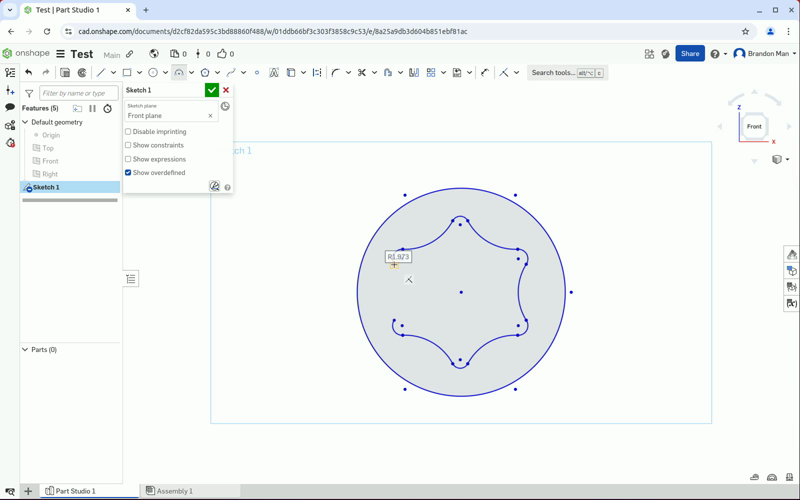
mouse_move(394, 320)
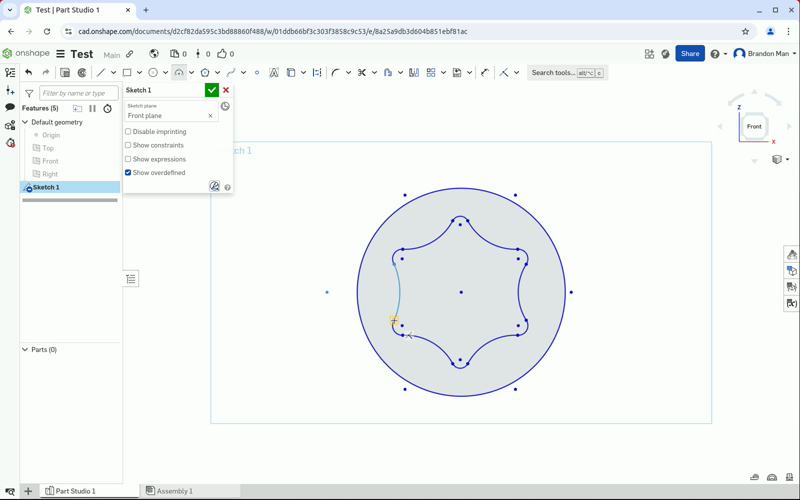
click(394, 320)
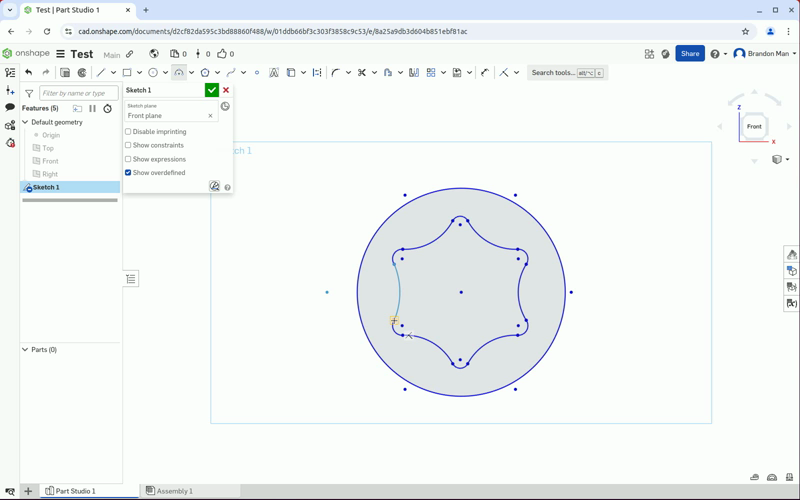
key_down(shift)
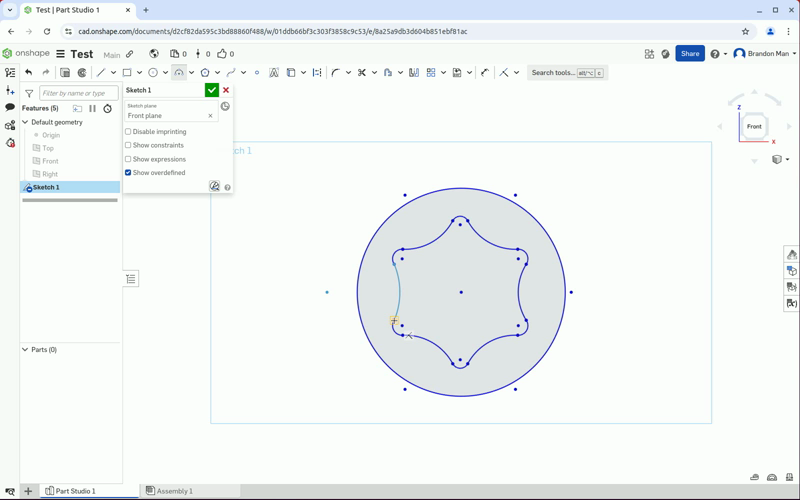
mouse_move(402, 292)
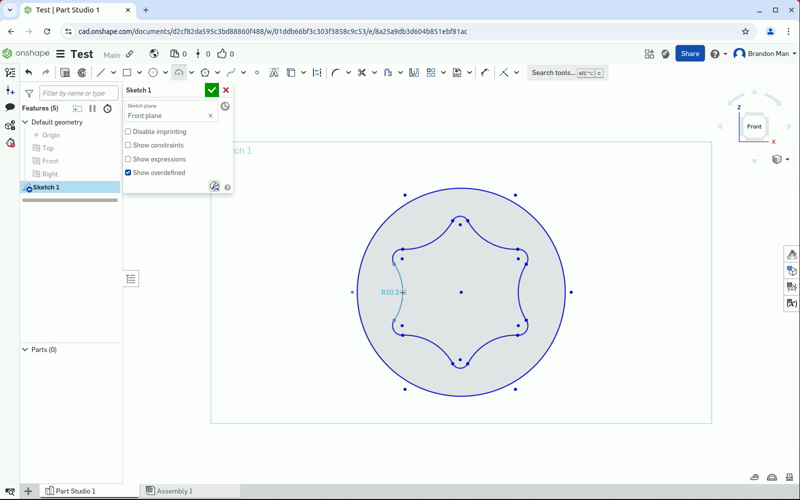
click(402, 292)
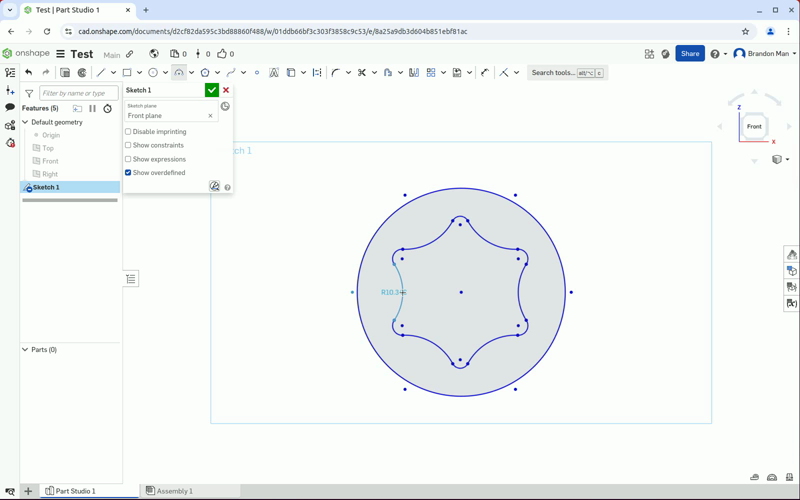
key_up(shift)
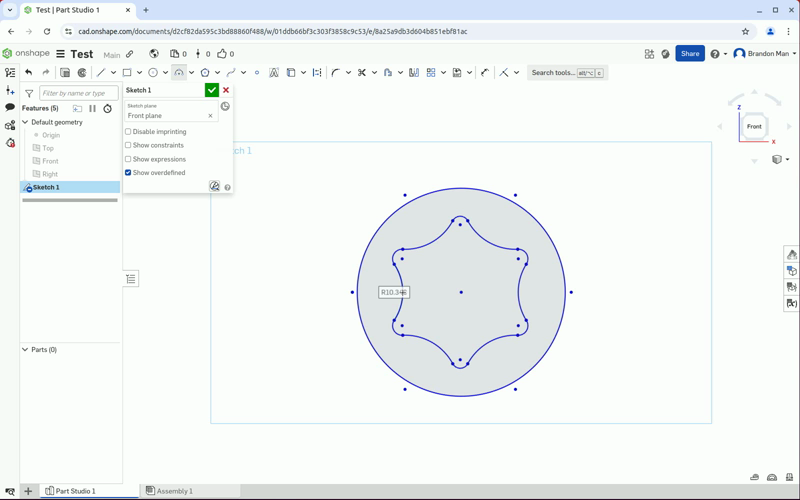
key(esc)
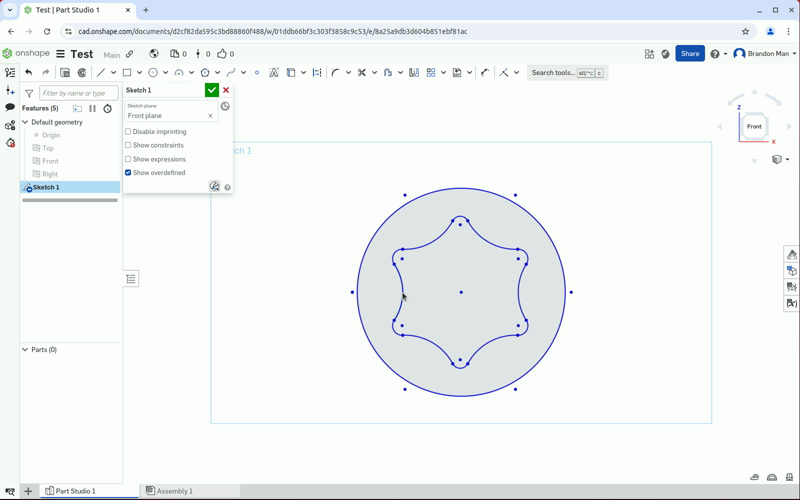
mouse_move(480, 204)
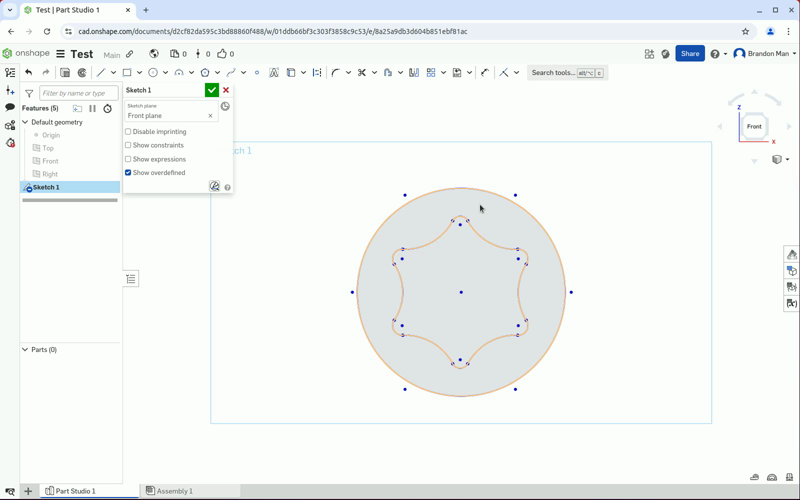
click(480, 204)
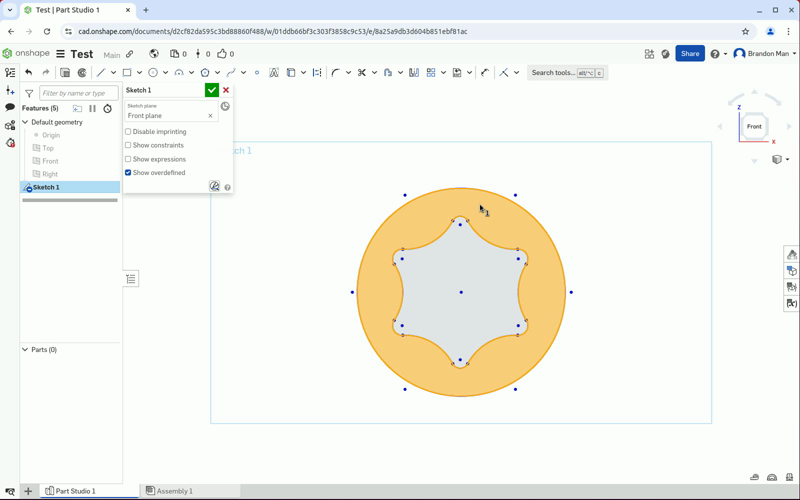
mouse_move(73, 352)
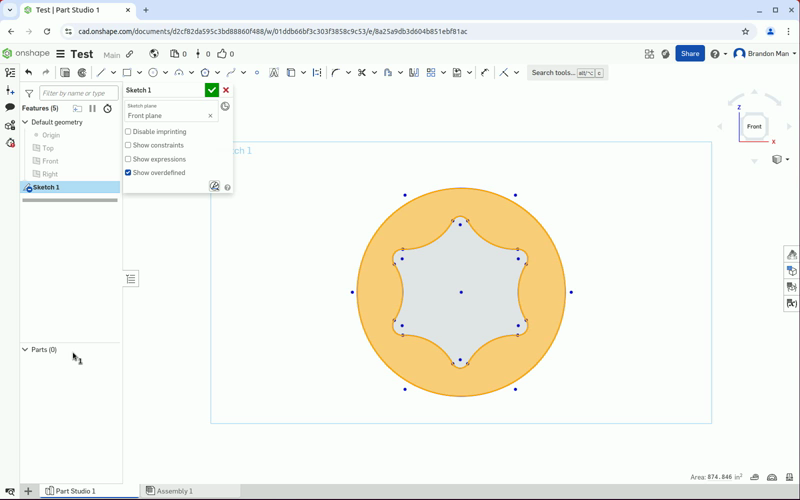
key(shift+y)
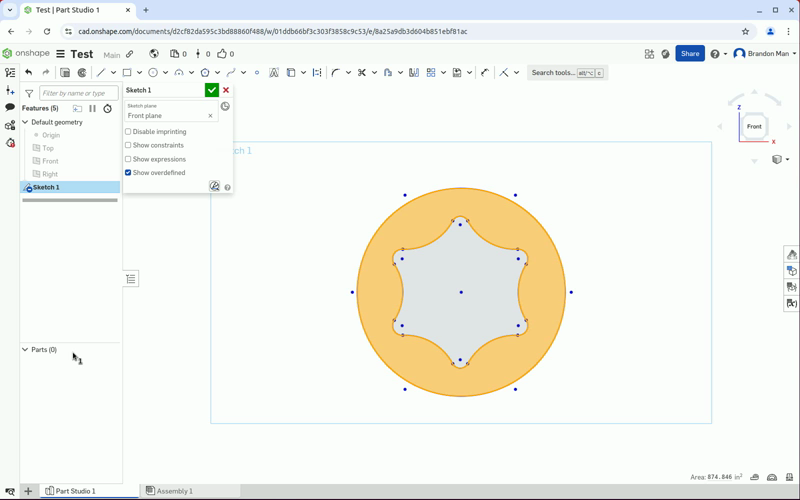
key(shift+e)
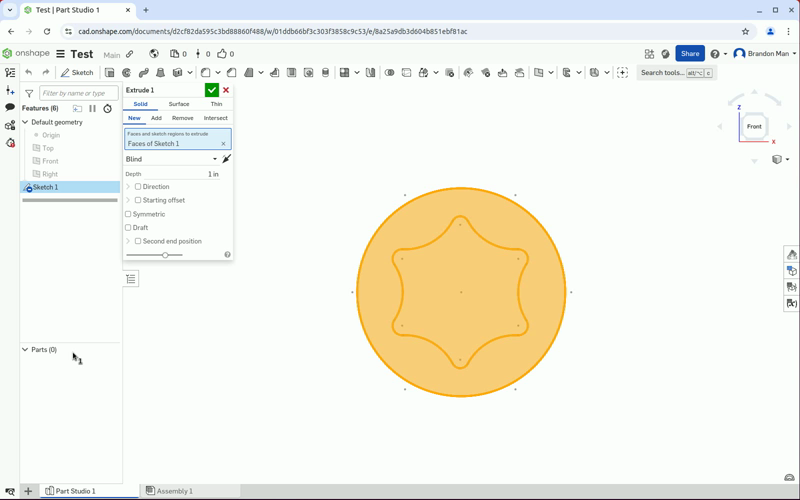
mouse_move(143, 106)
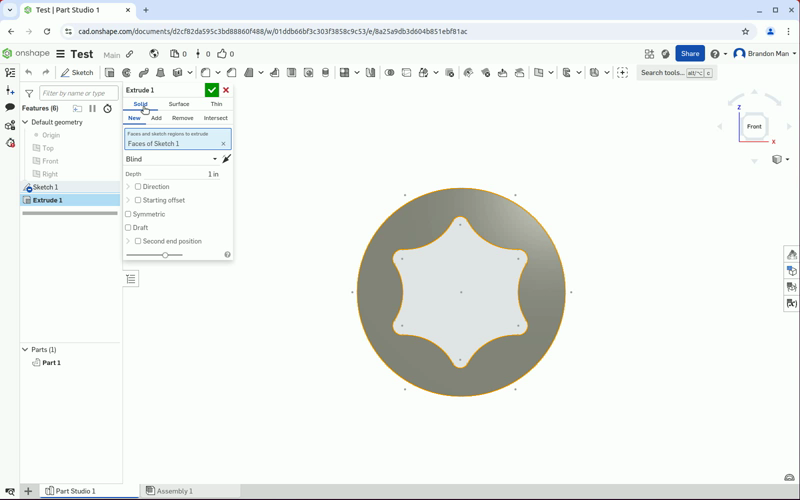
click(143, 106)
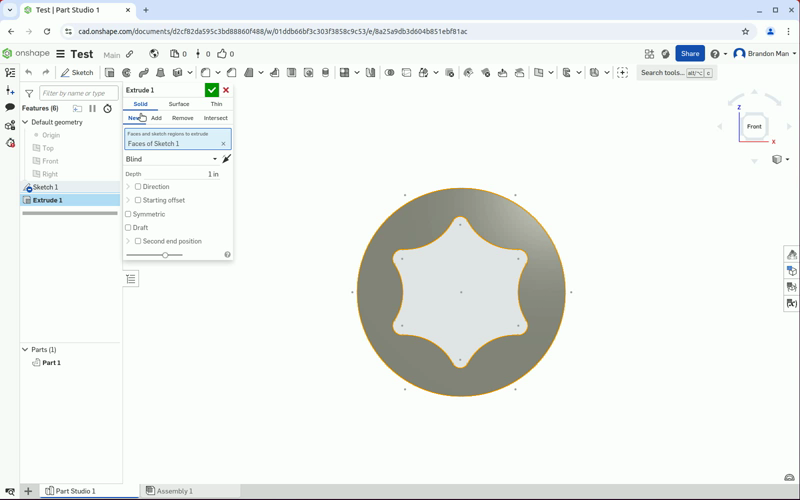
mouse_move(137, 120)
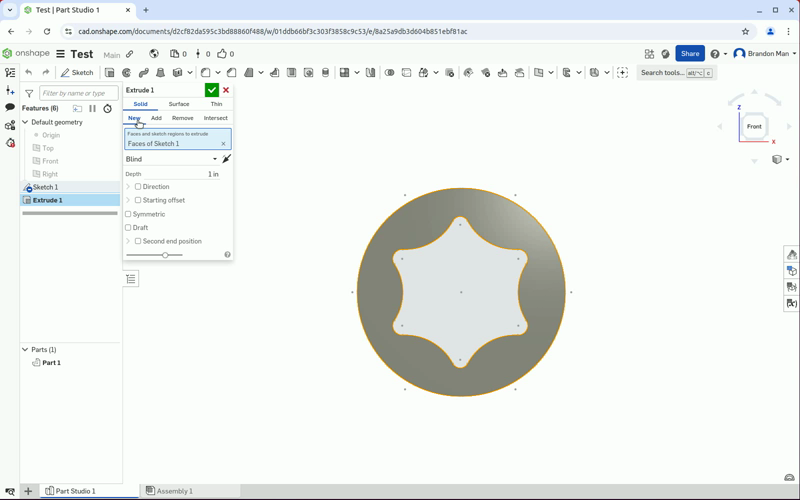
click(137, 120)
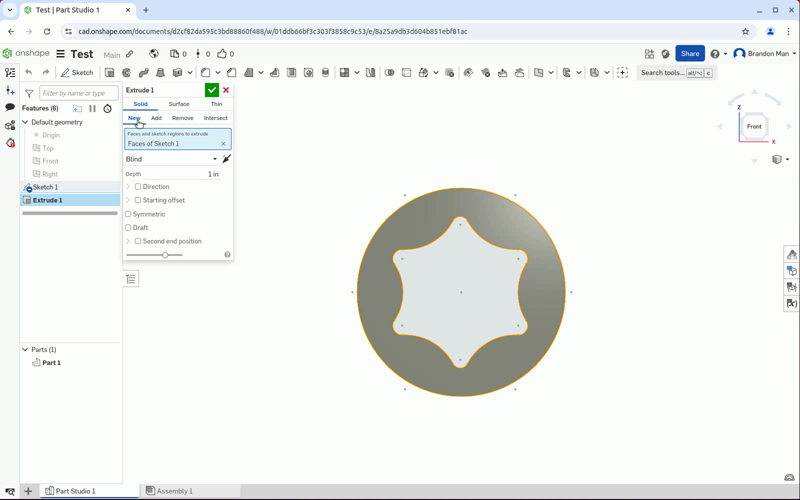
key(tab, 4)
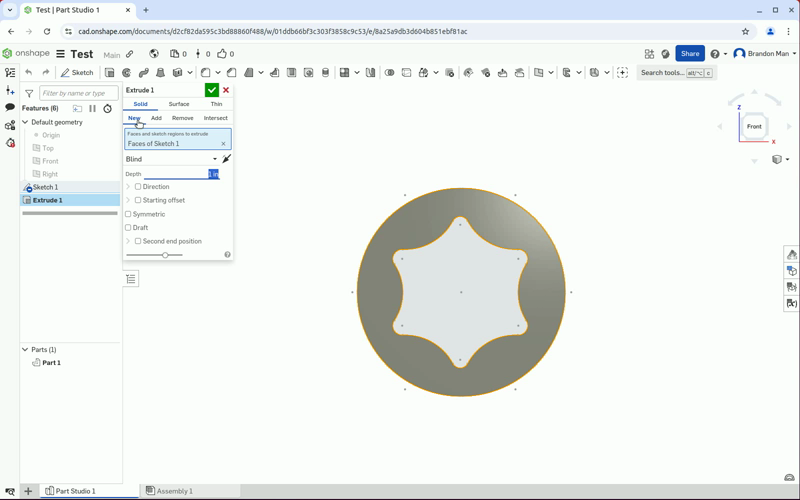
text(9.388)
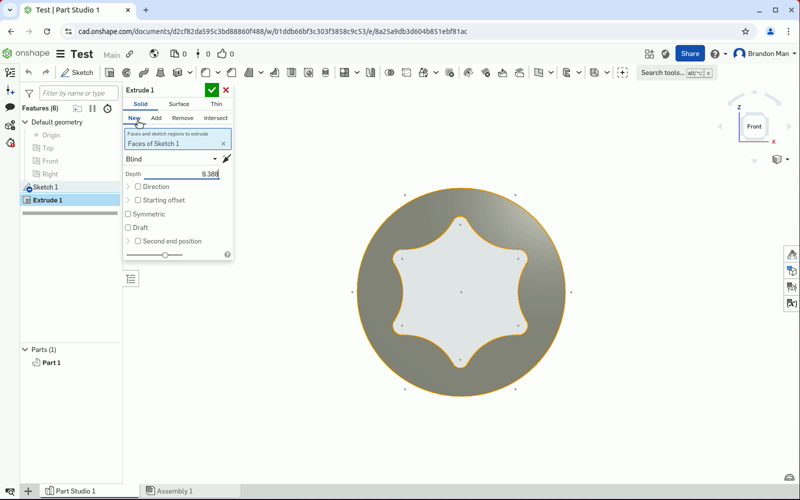
key(enter)
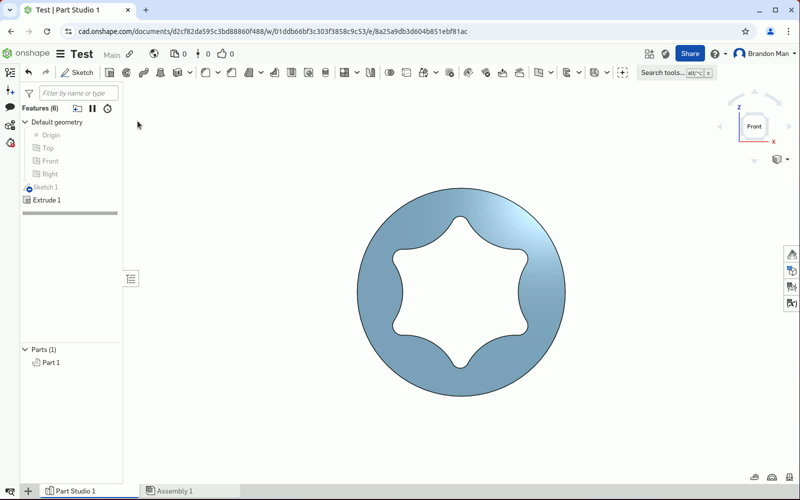
key(shift+h)
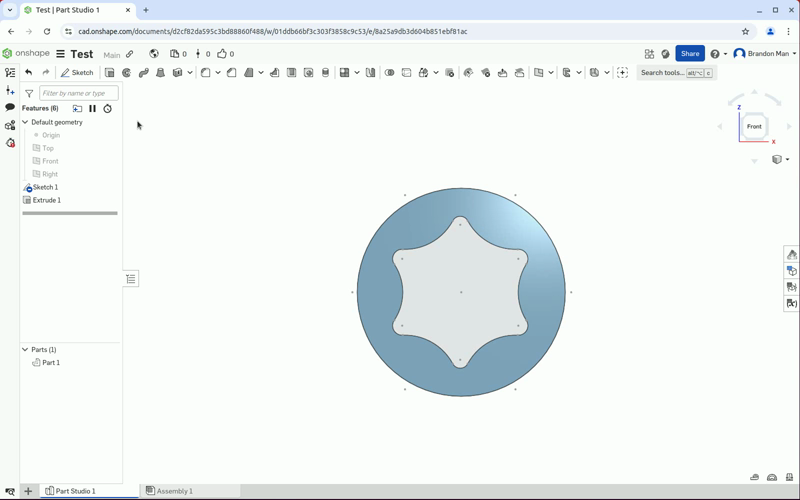
key(shift+h)
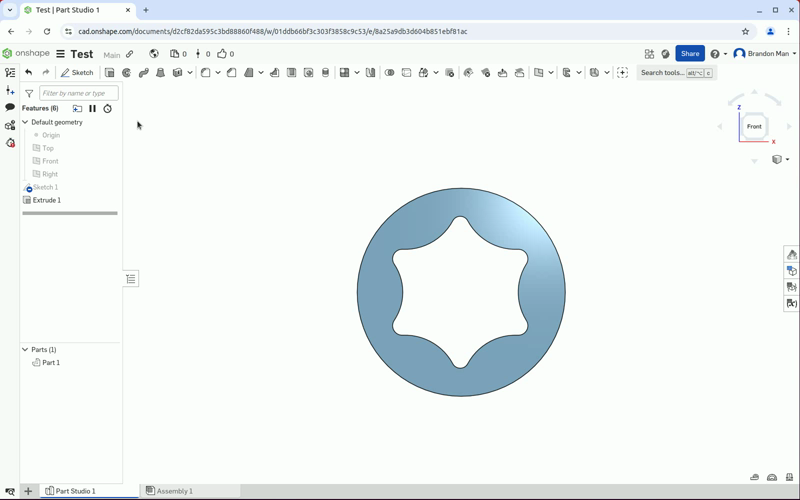
mouse_move(73, 189)
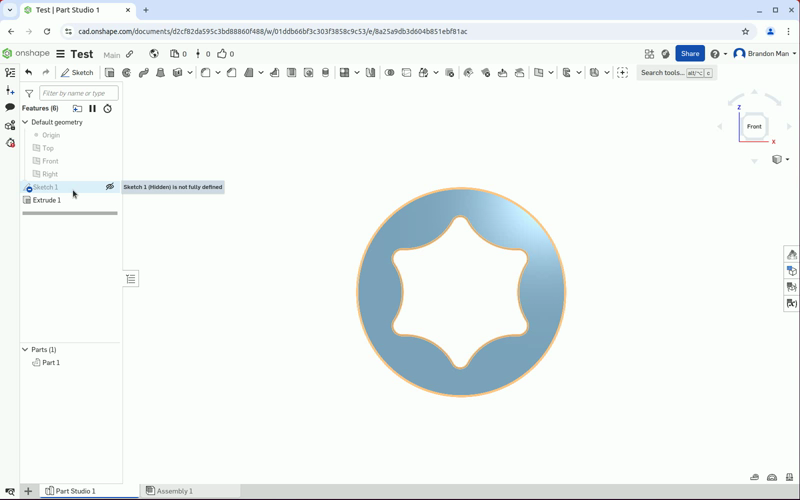
click(73, 189)
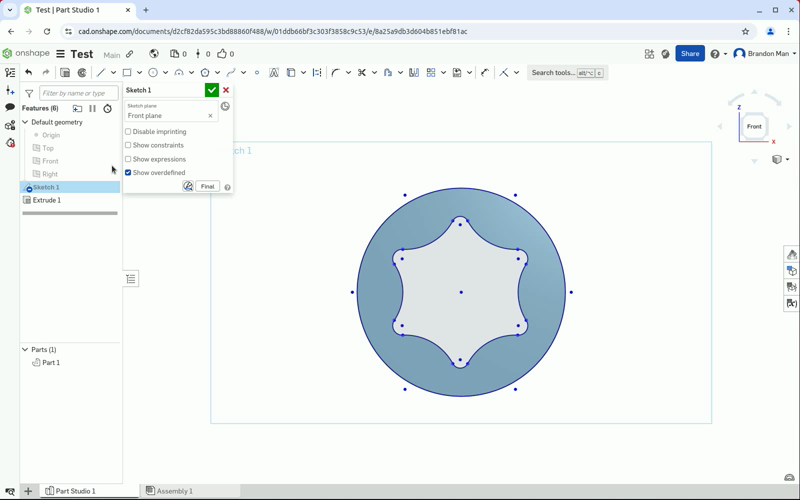
mouse_move(229, 92)
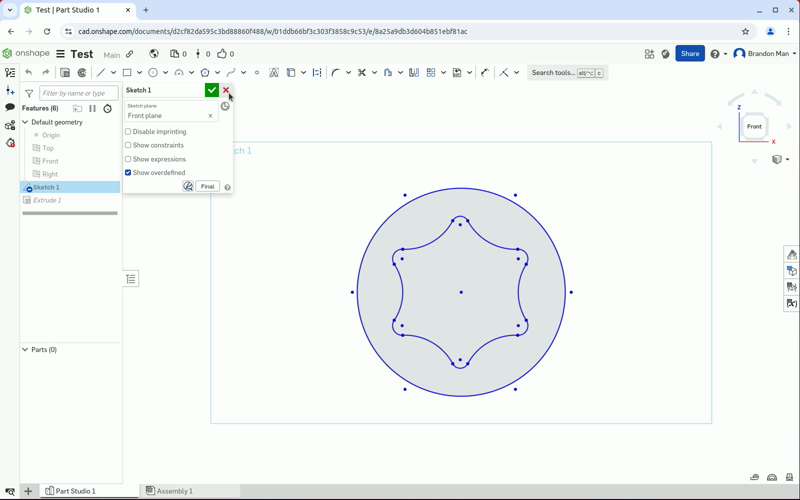
click(229, 92)
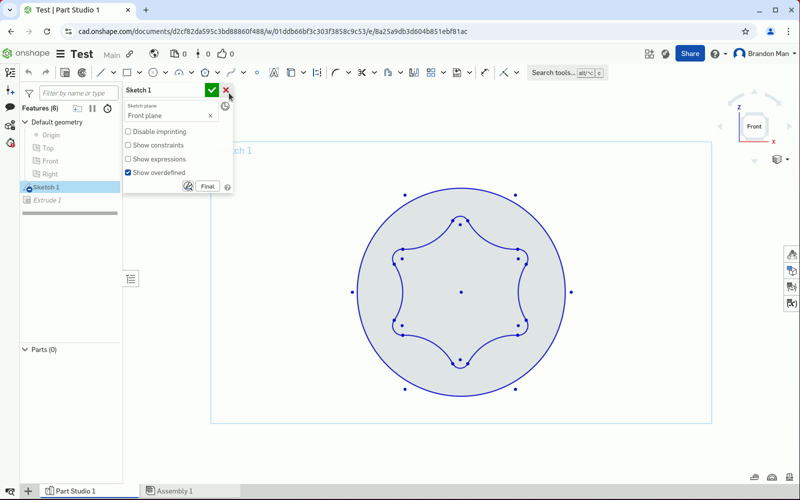
key(shift+s)
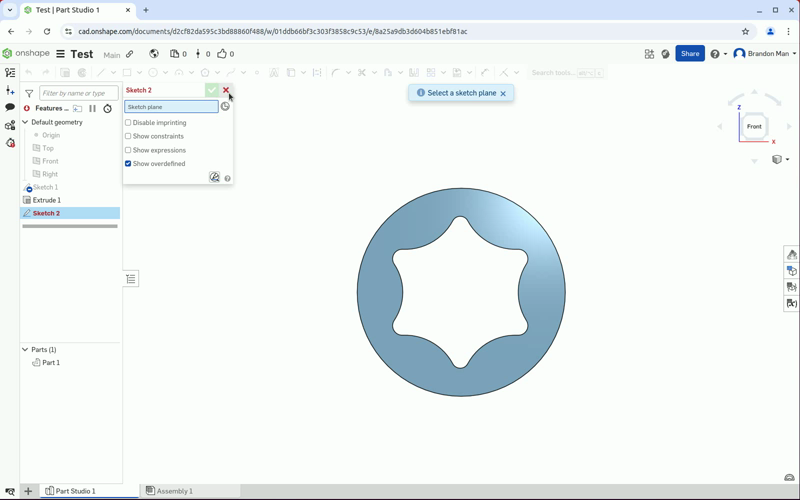
mouse_move(73, 163)
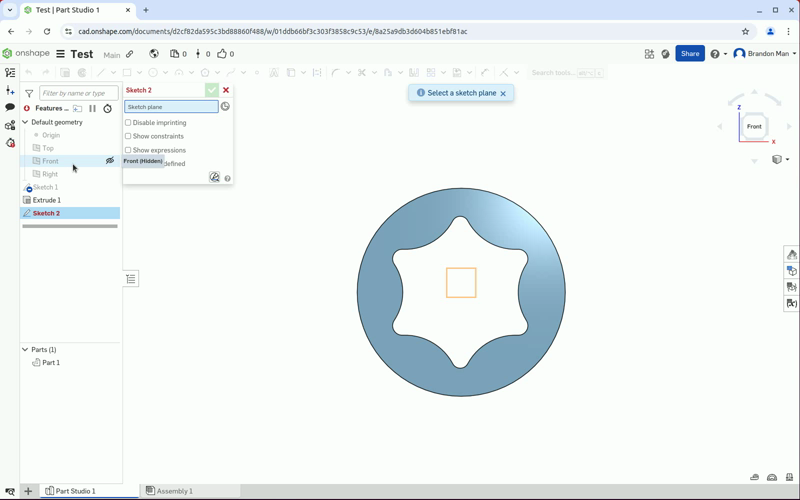
click(73, 163)
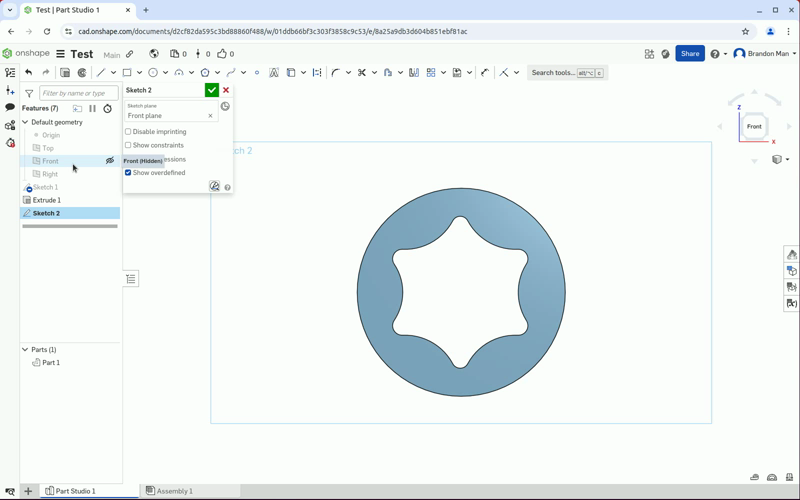
mouse_move(73, 352)
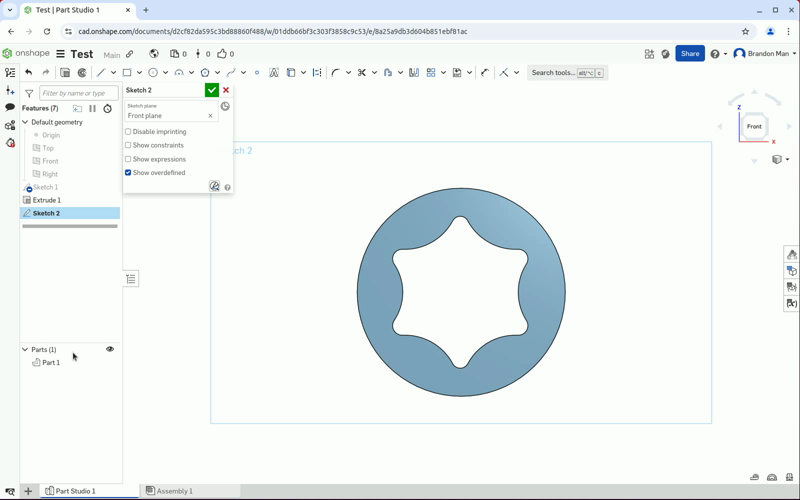
key(y)
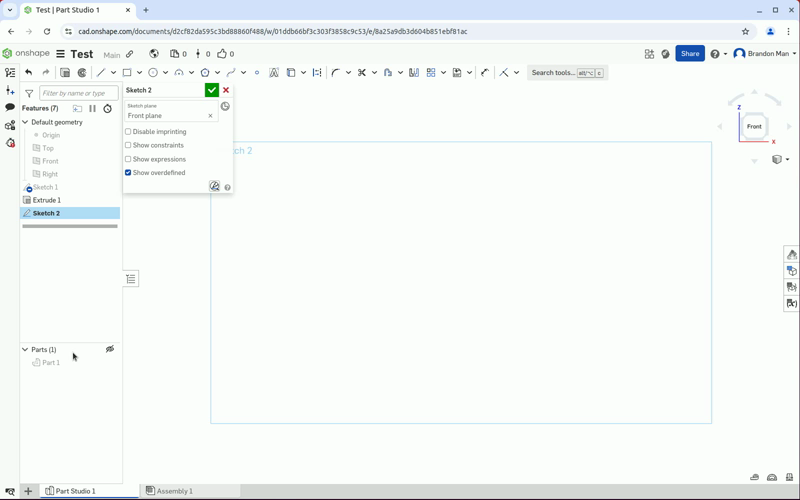
key(a)
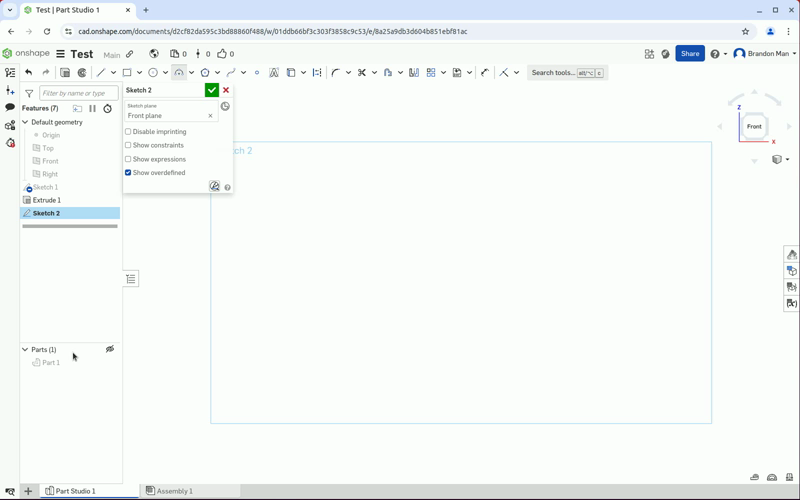
key_down(shift)
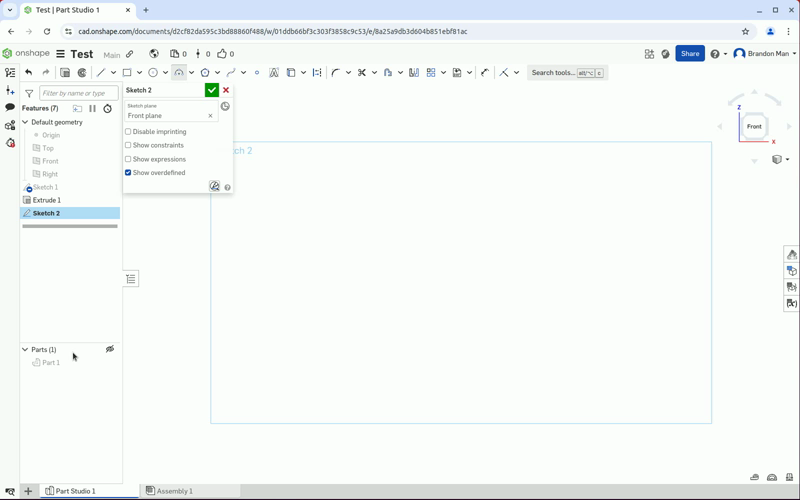
mouse_move(398, 270)
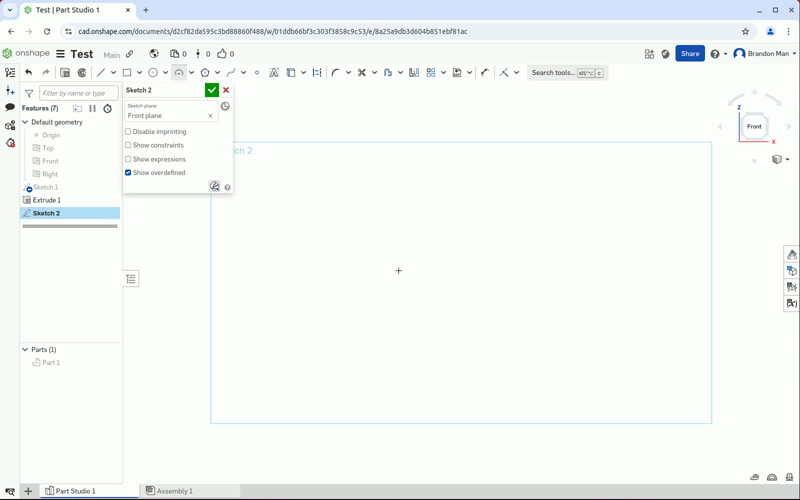
click(398, 270)
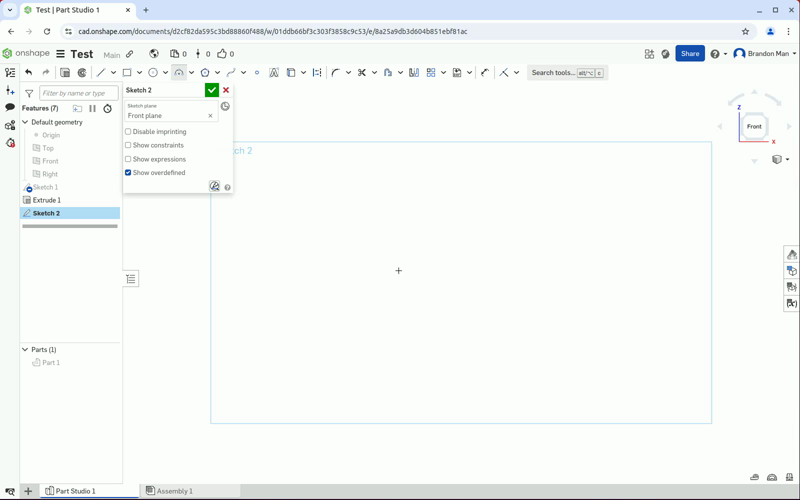
key_up(shift)
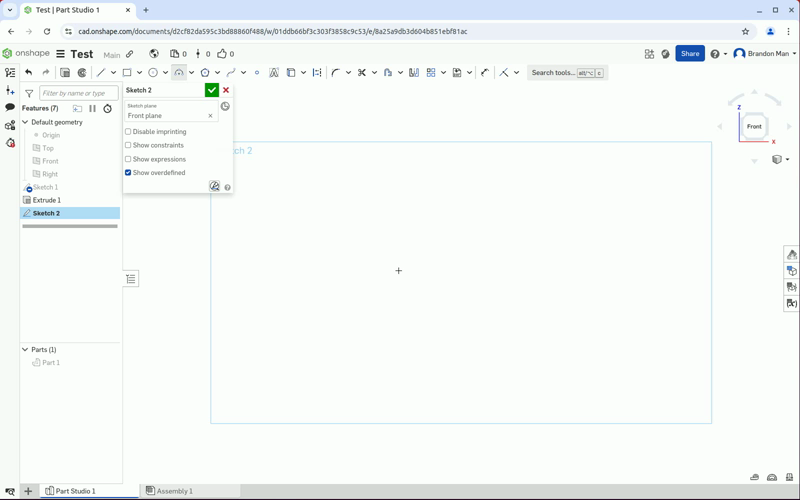
key_down(shift)
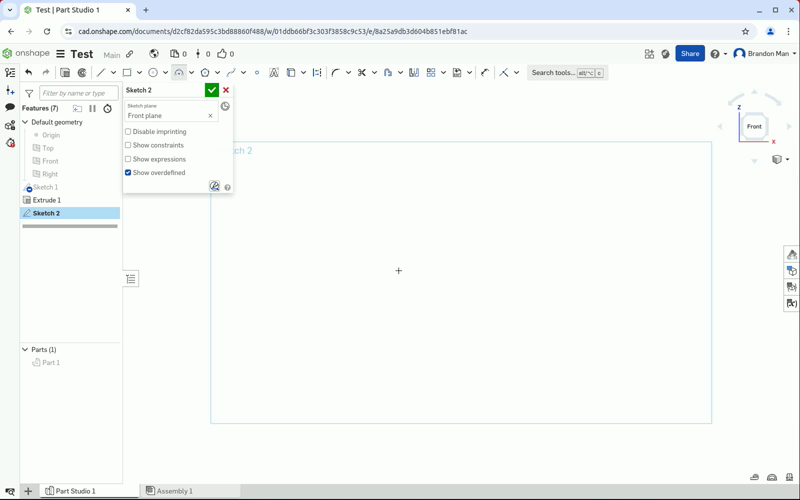
mouse_move(417, 328)
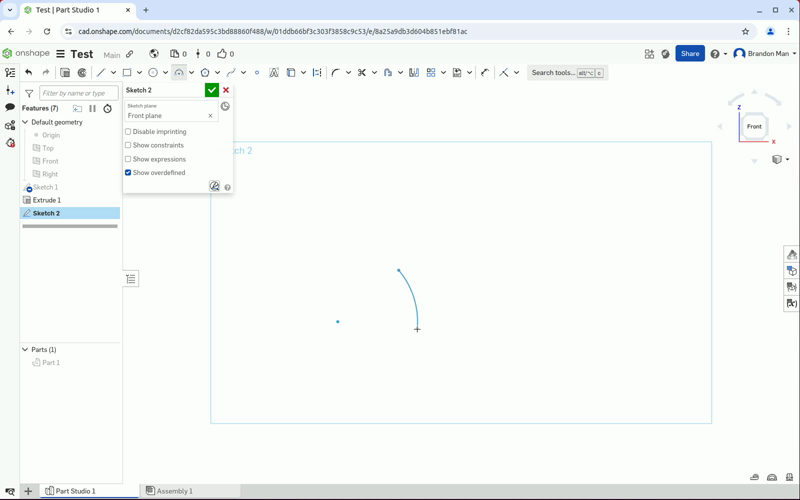
click(417, 328)
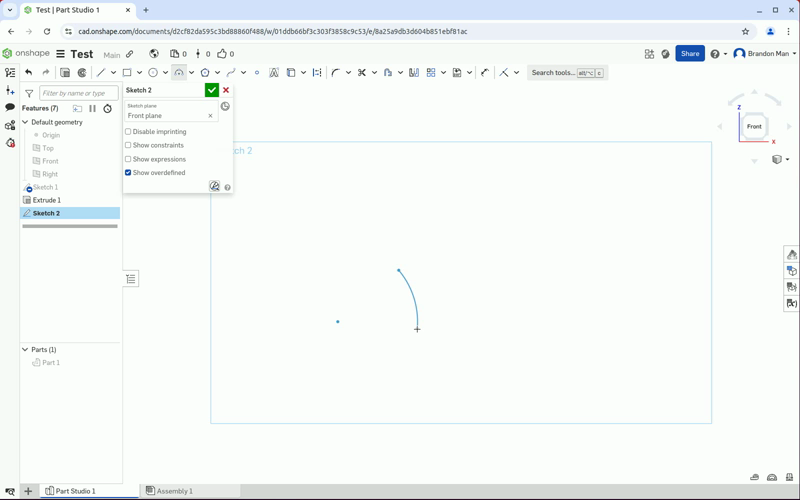
mouse_move(414, 297)
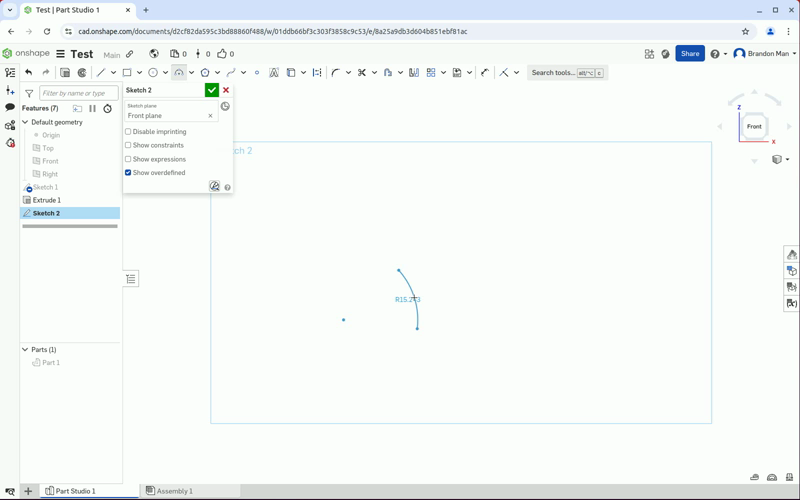
click(414, 297)
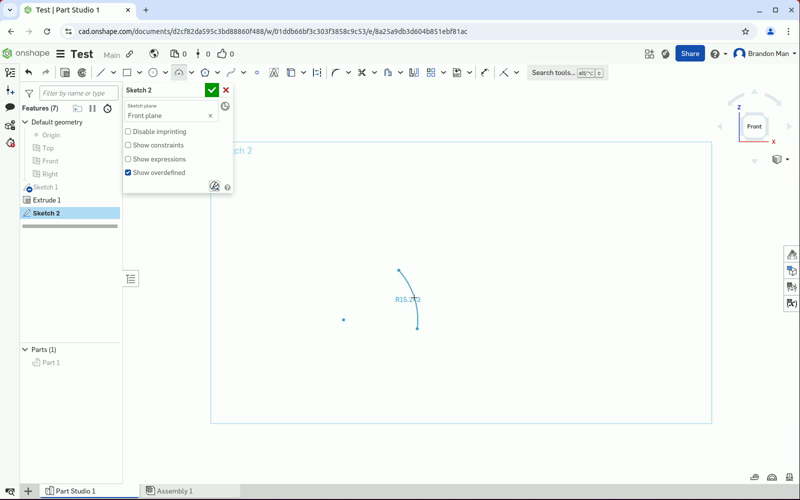
key_up(shift)
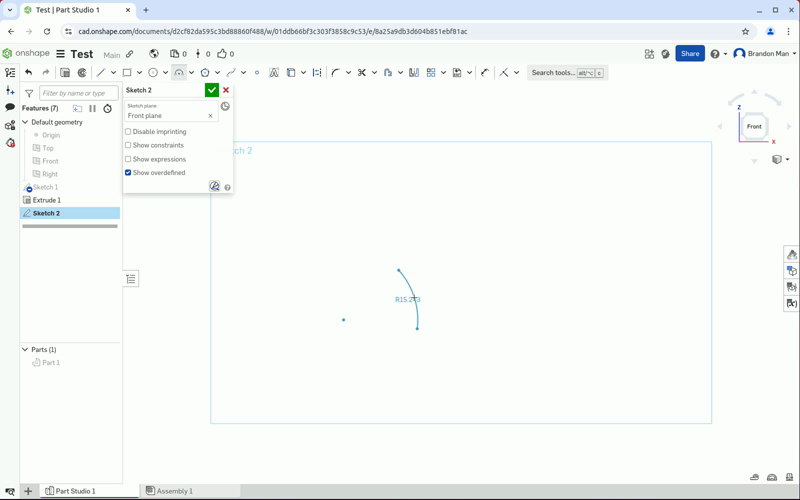
mouse_move(417, 328)
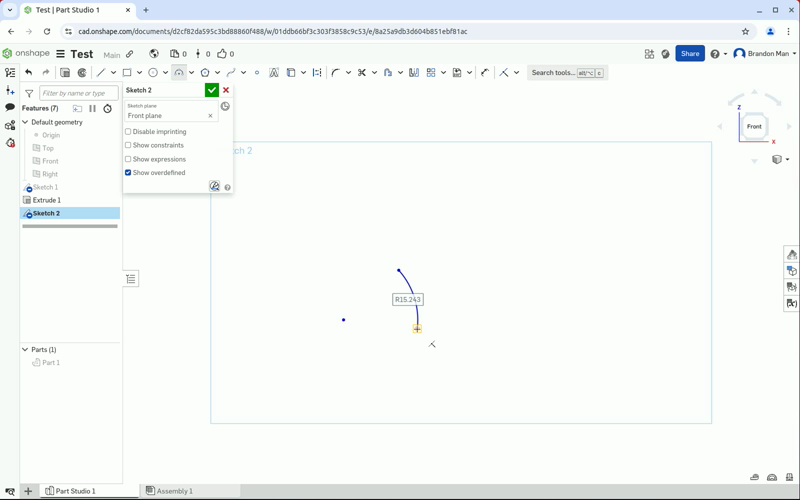
click(417, 328)
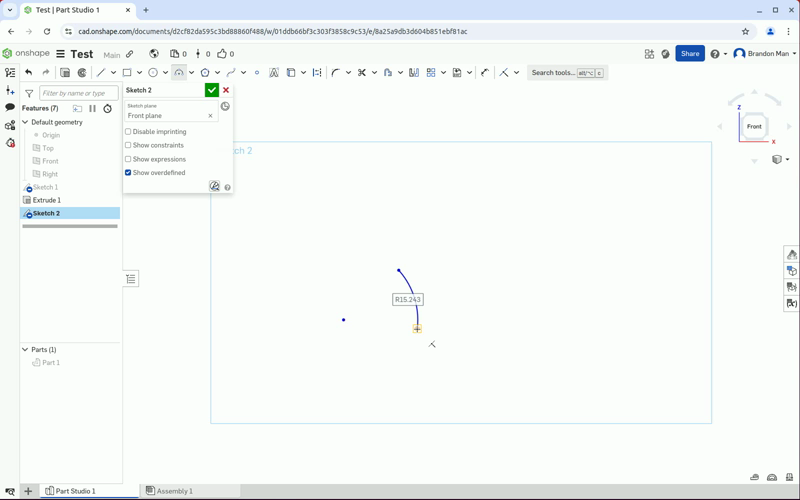
key_down(shift)
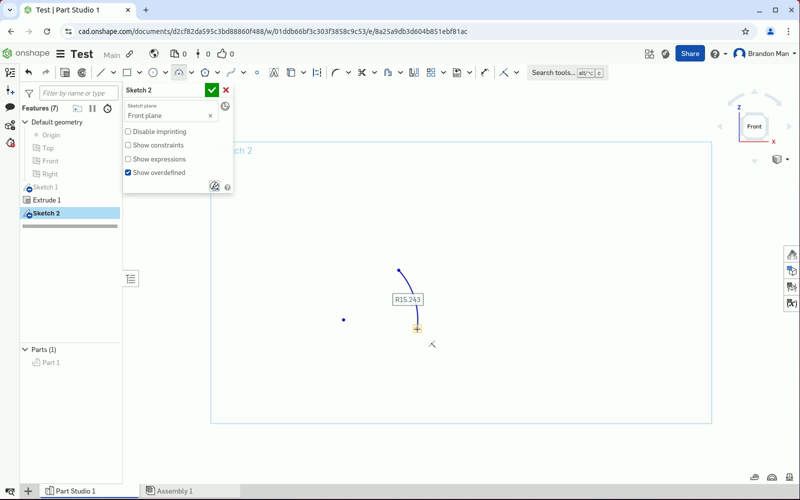
mouse_move(429, 337)
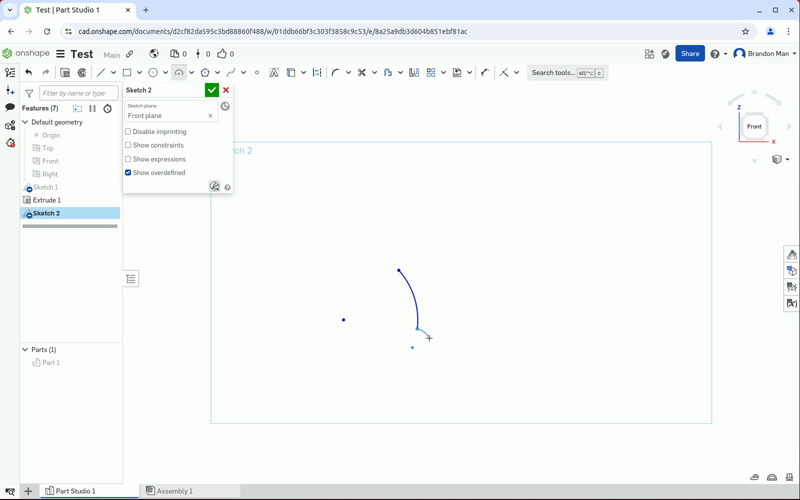
click(429, 337)
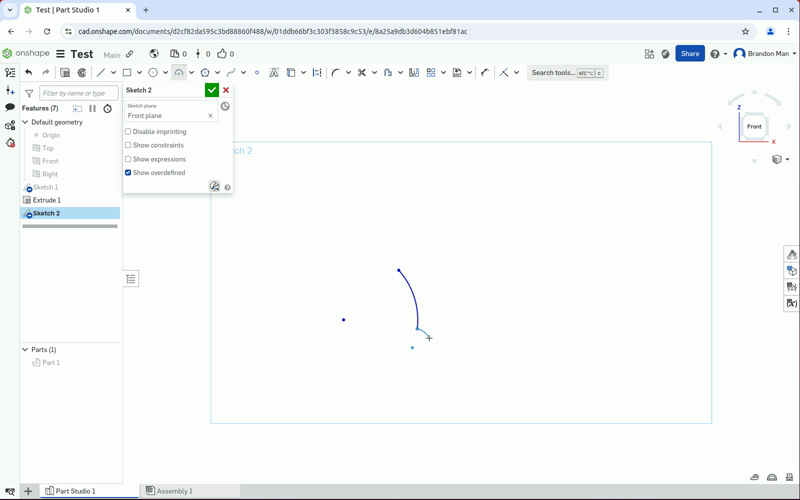
mouse_move(420, 336)
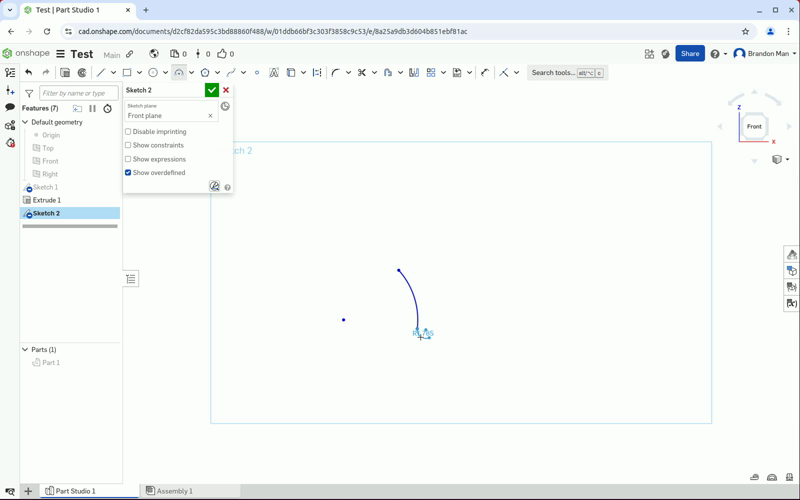
click(420, 336)
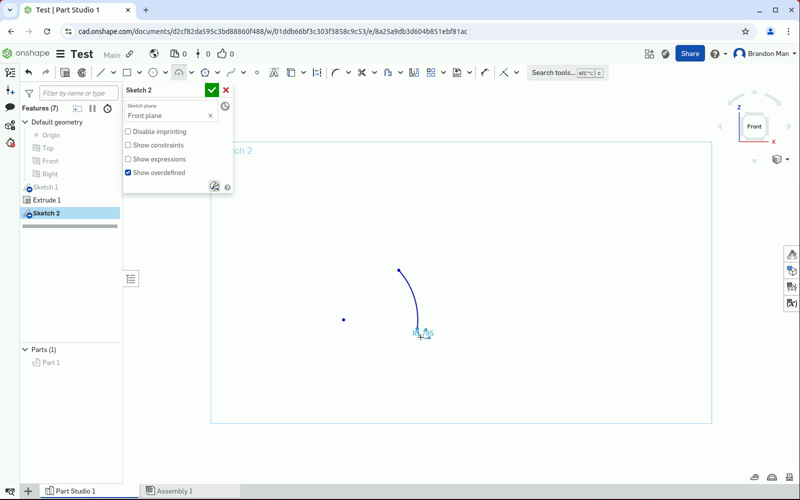
key_up(shift)
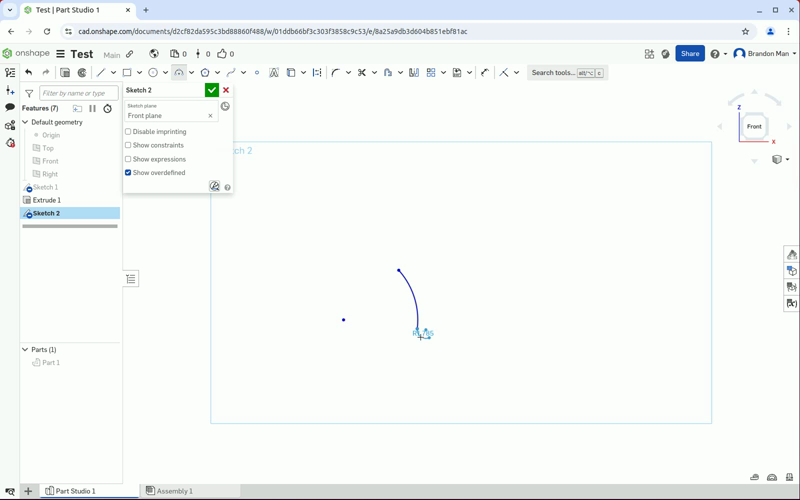
mouse_move(429, 337)
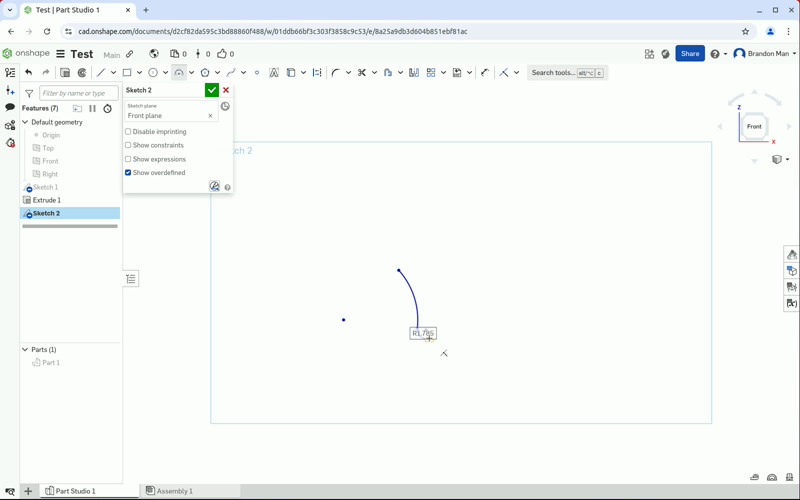
click(429, 337)
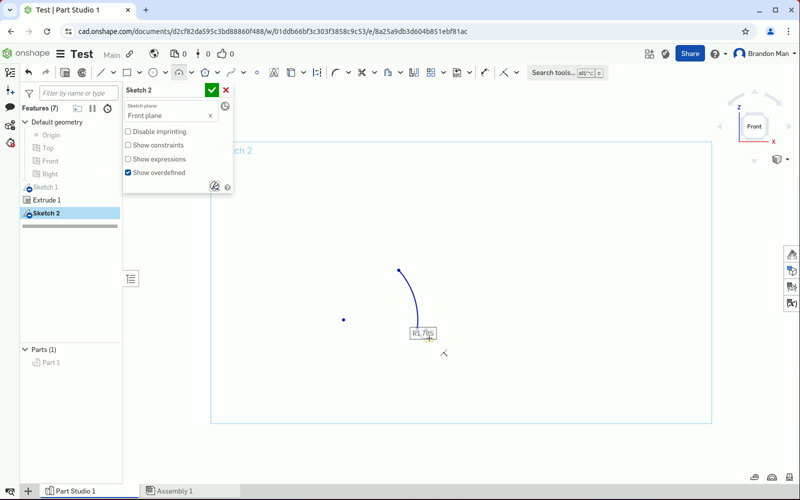
key_down(shift)
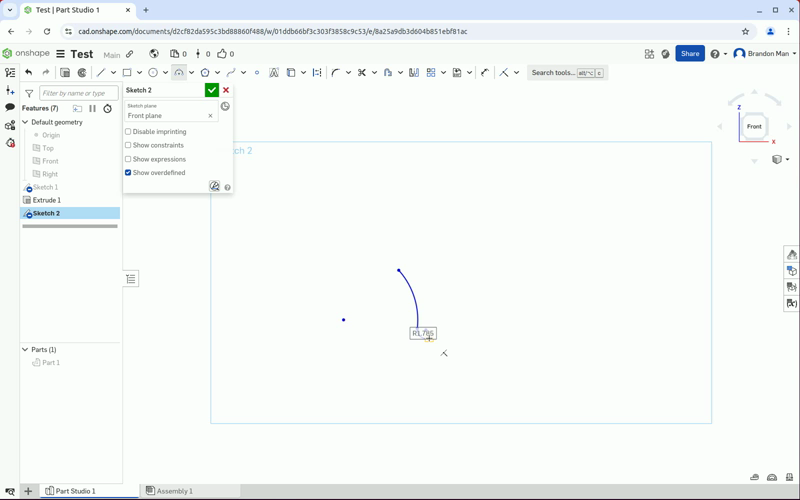
mouse_move(491, 337)
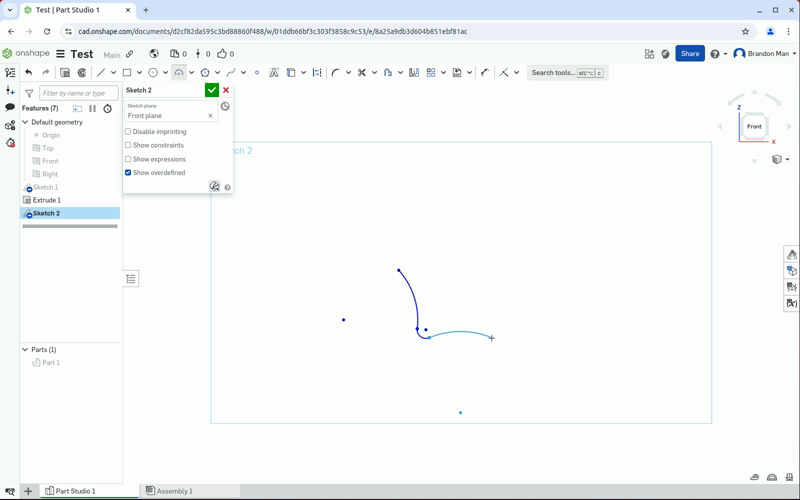
click(491, 337)
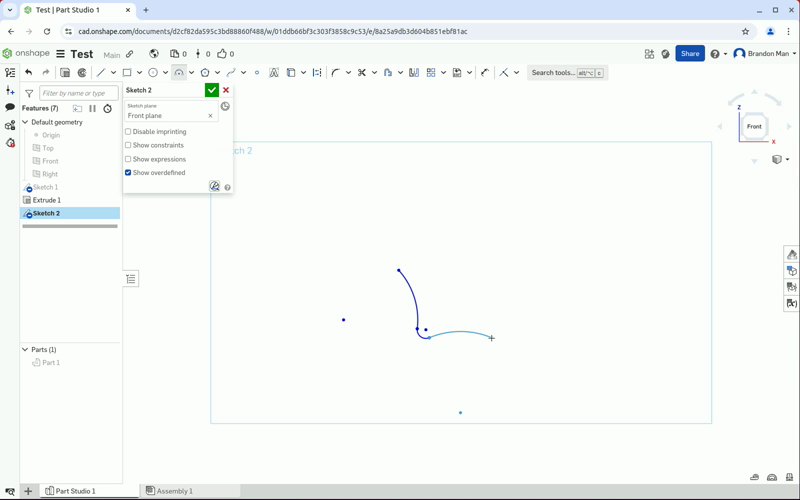
mouse_move(460, 331)
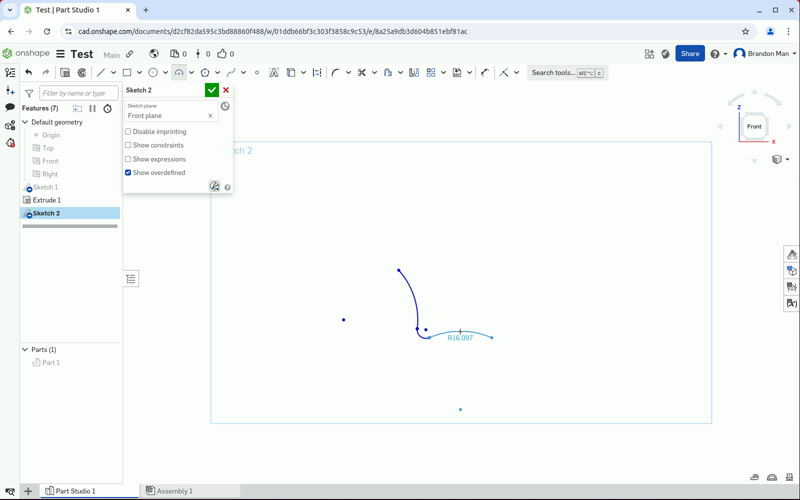
click(460, 331)
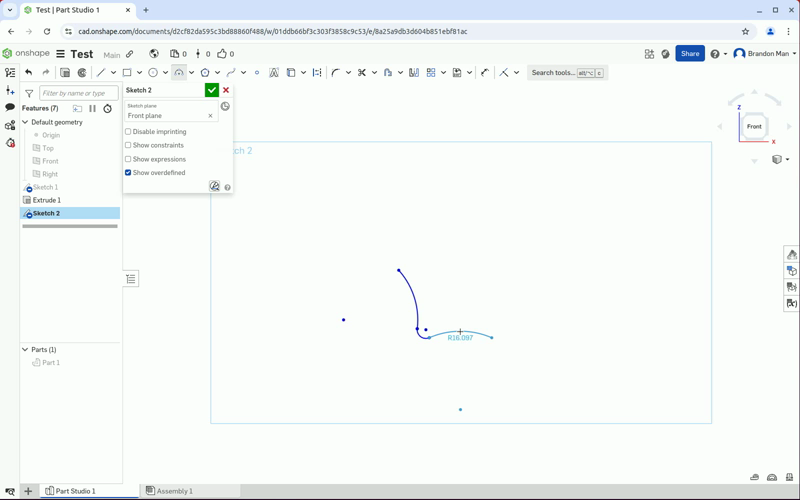
key_up(shift)
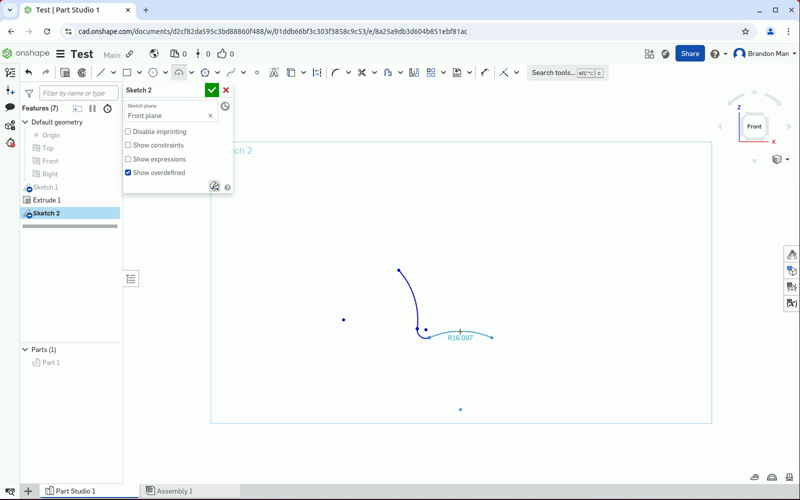
mouse_move(491, 337)
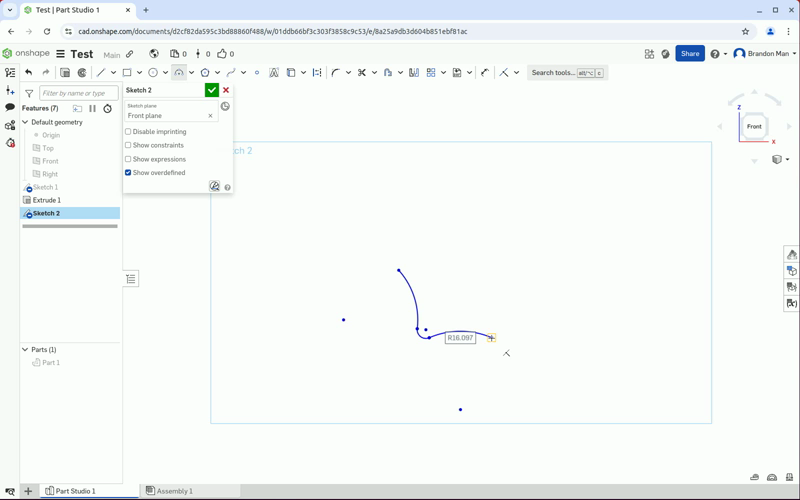
click(491, 337)
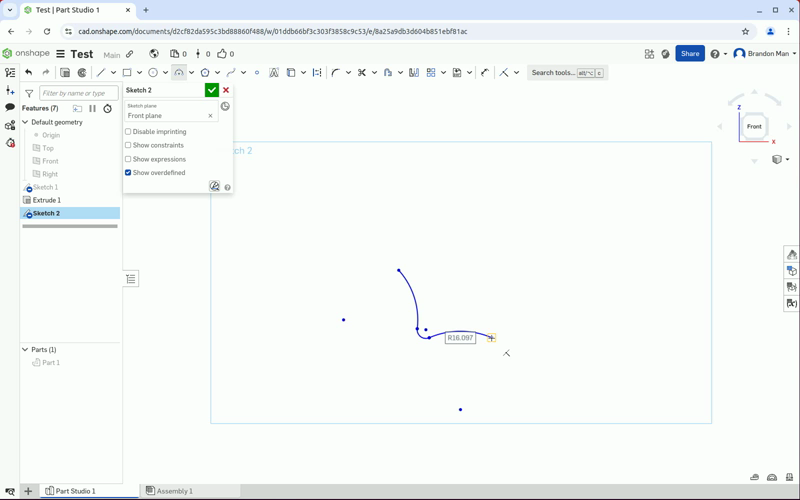
key_down(shift)
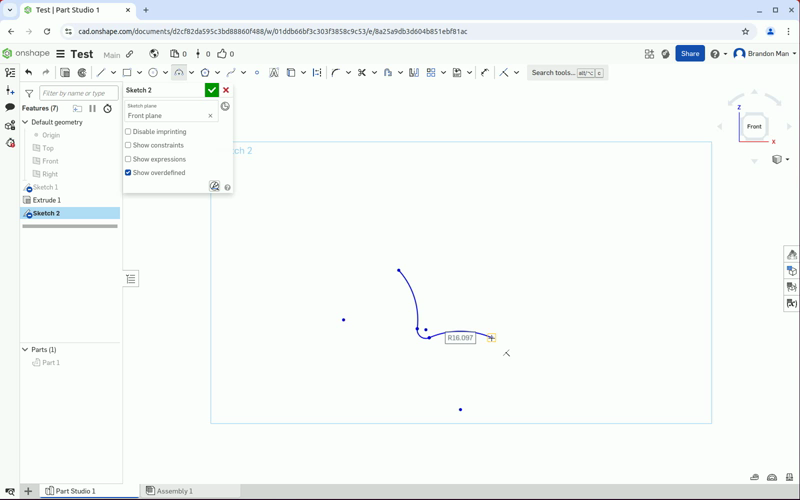
mouse_move(503, 328)
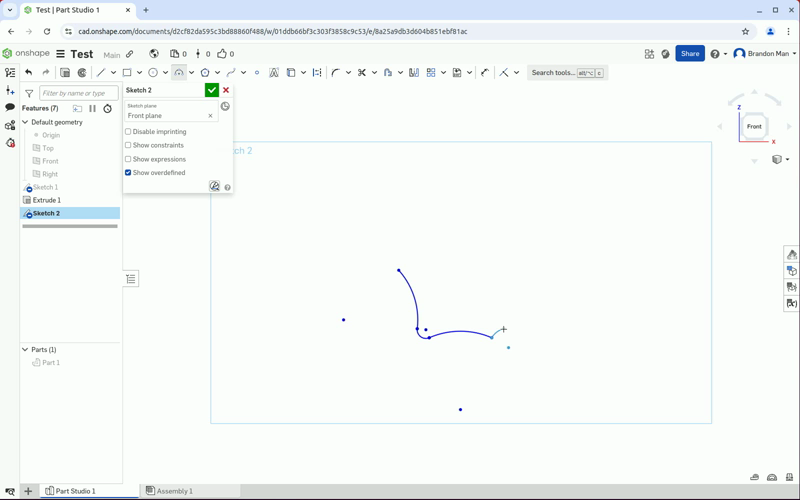
click(503, 328)
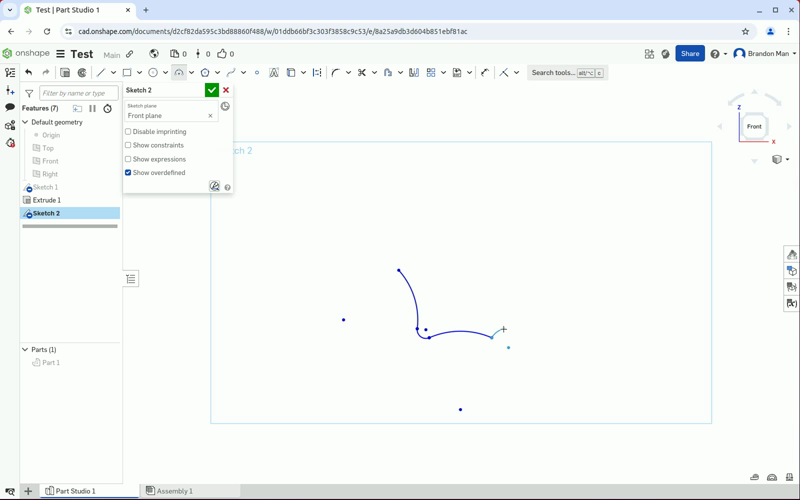
mouse_move(500, 336)
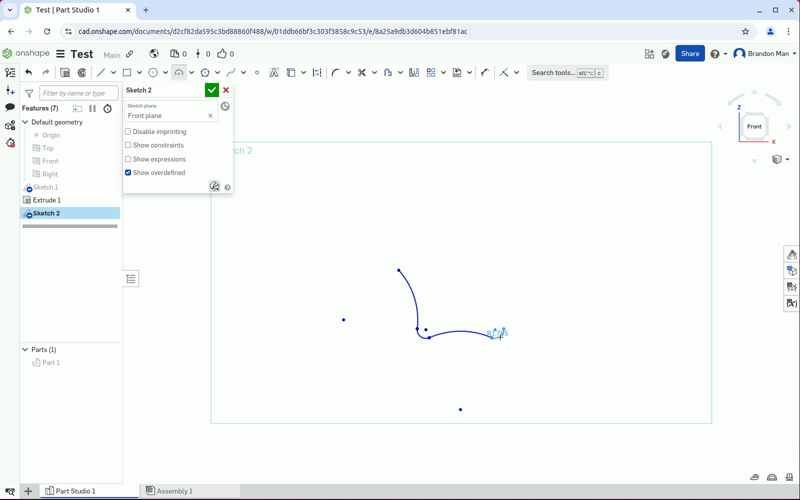
click(500, 336)
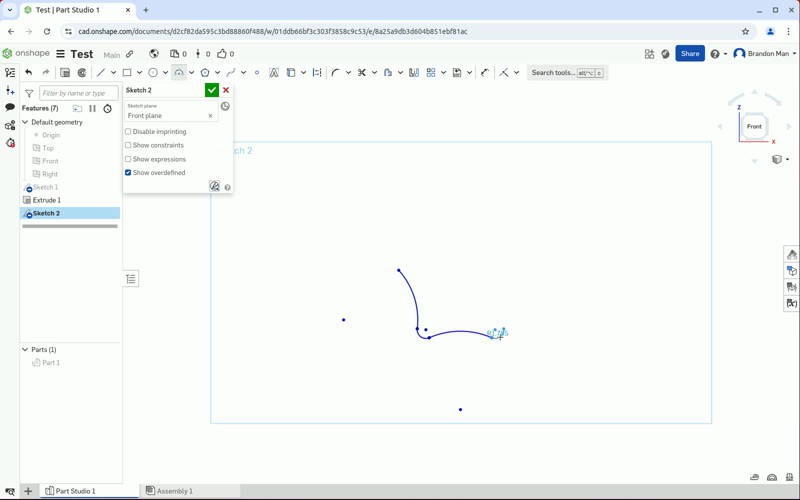
key_up(shift)
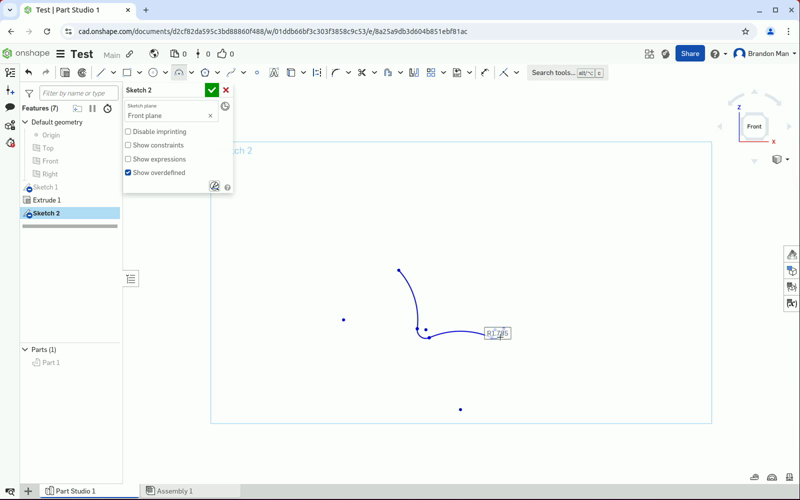
mouse_move(503, 328)
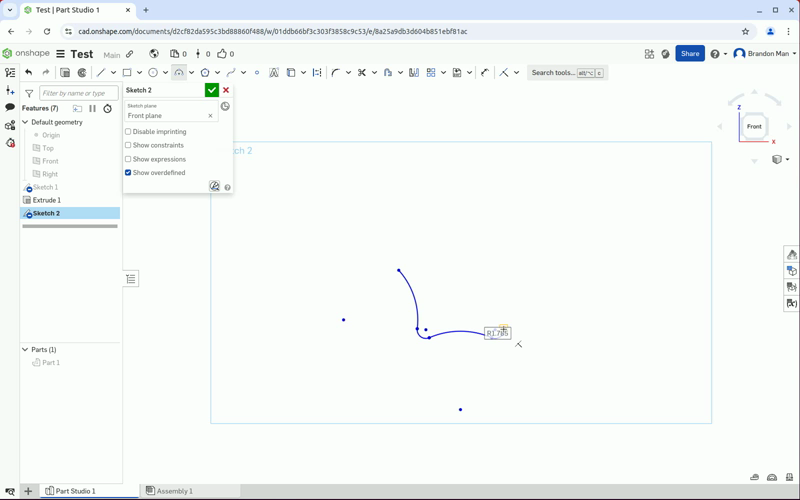
click(503, 328)
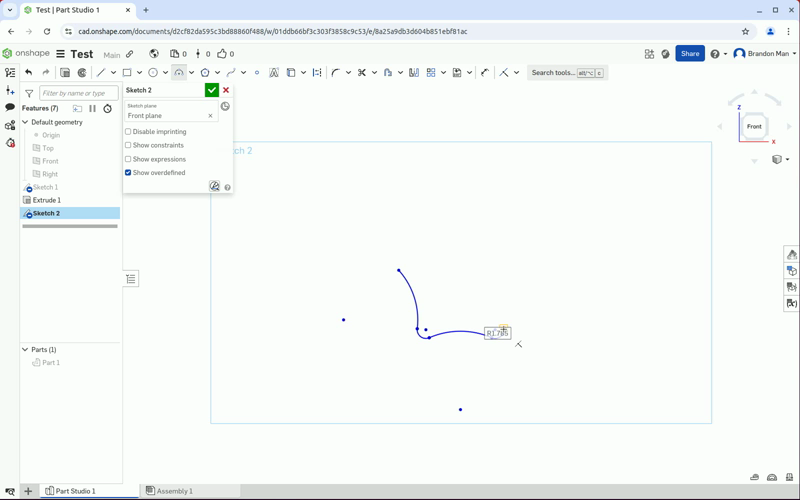
key_down(shift)
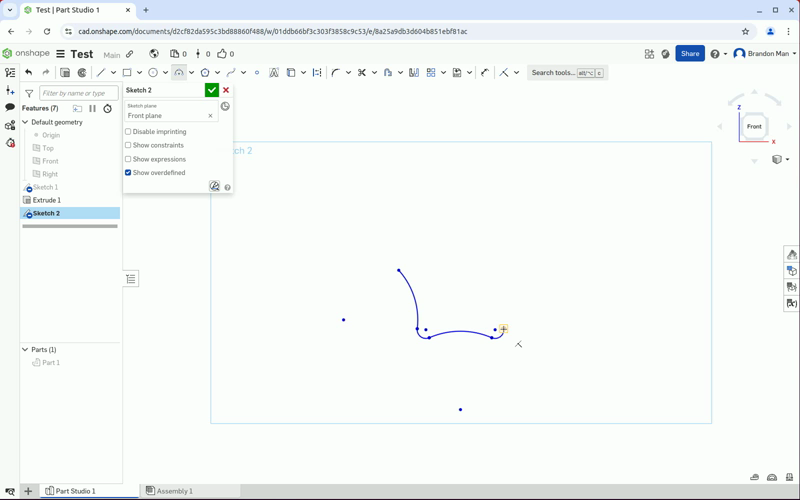
mouse_move(522, 270)
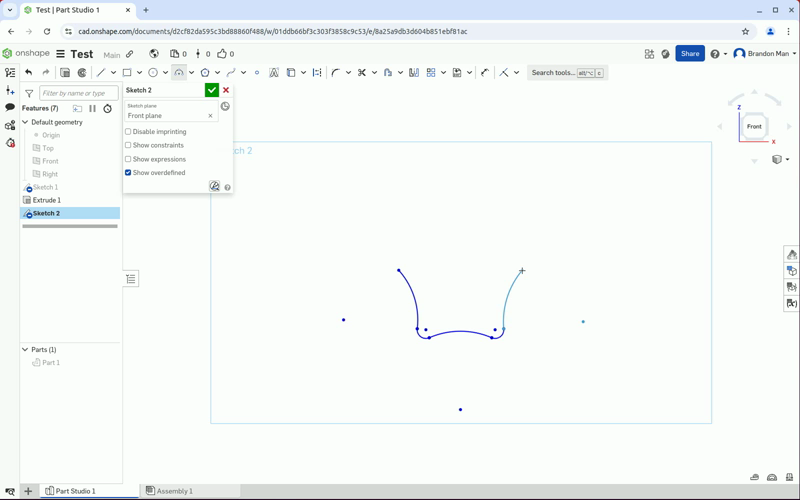
click(522, 270)
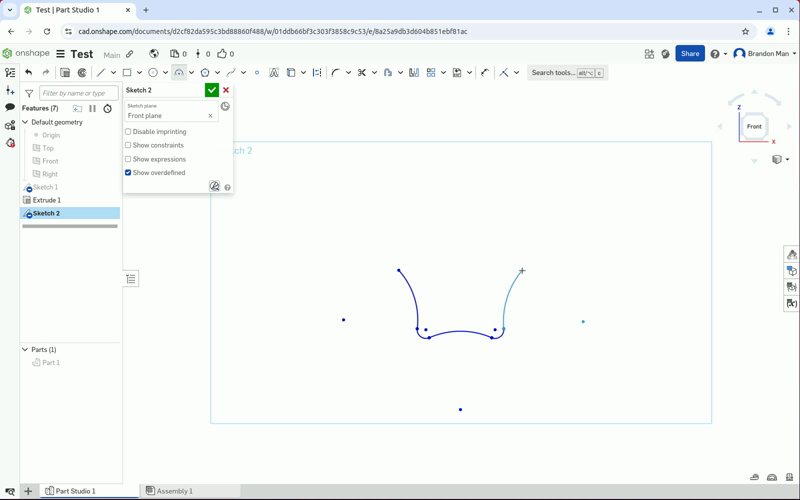
mouse_move(507, 297)
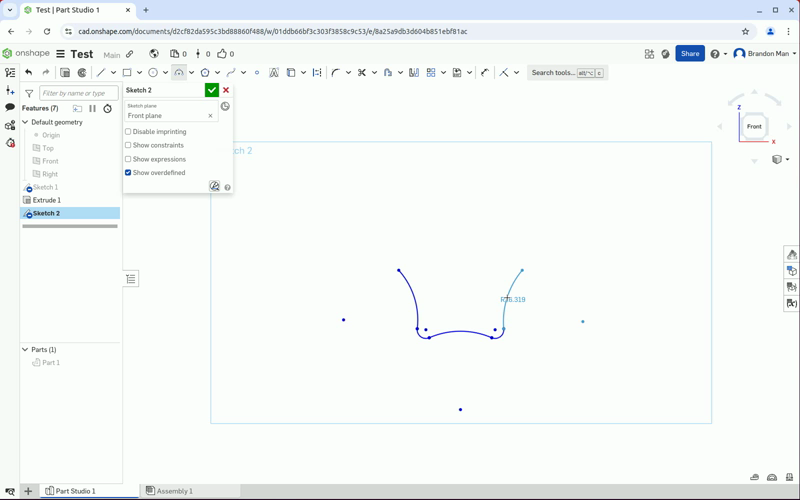
click(507, 297)
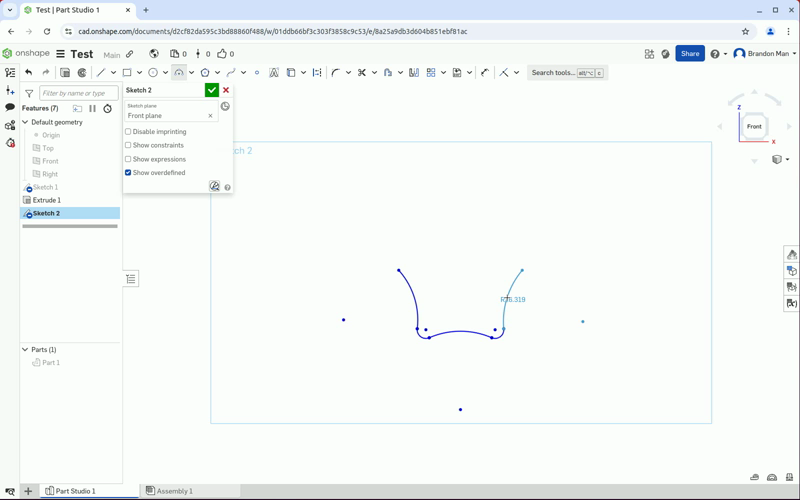
key_up(shift)
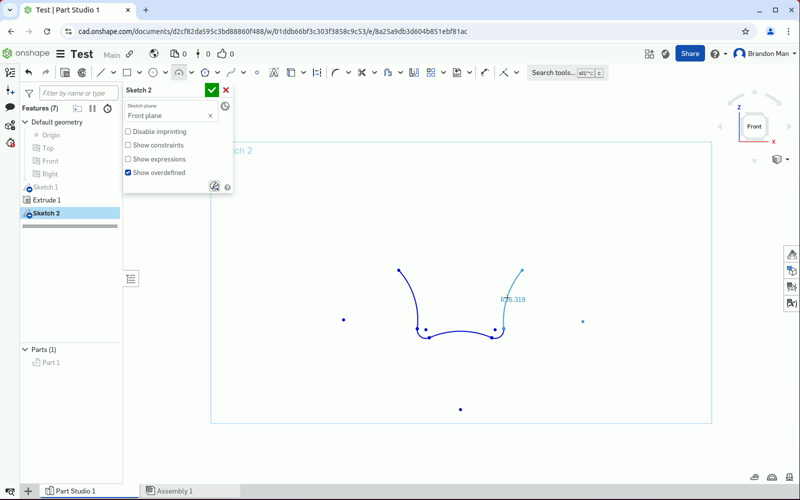
mouse_move(522, 270)
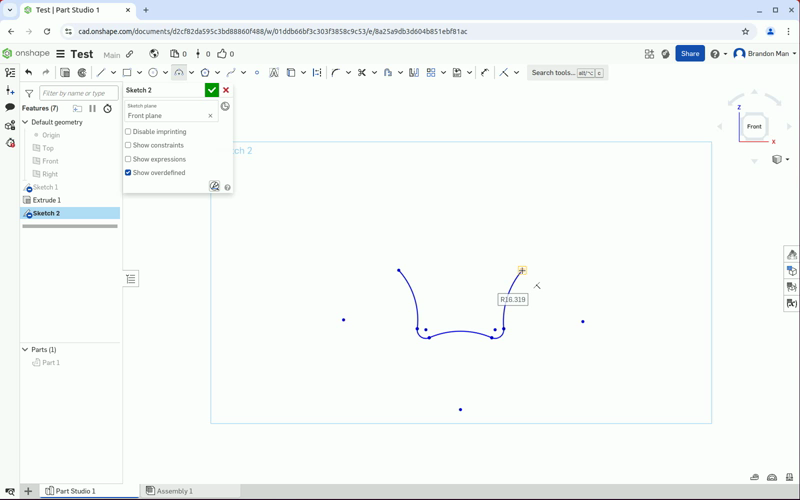
click(522, 270)
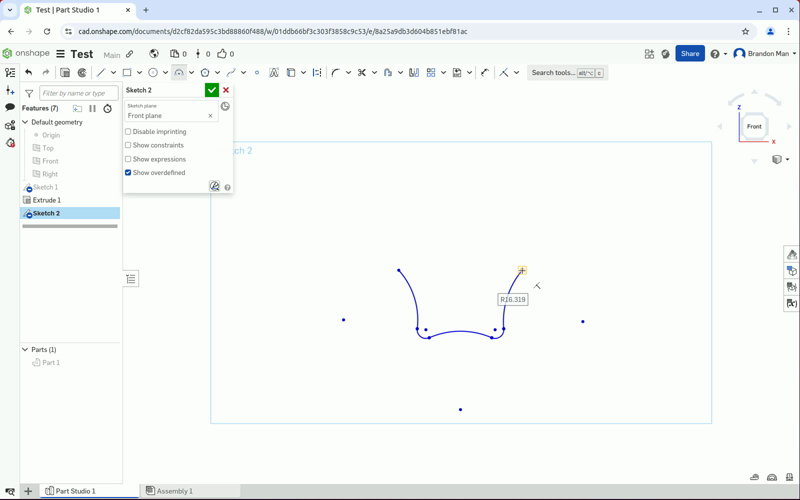
key_down(shift)
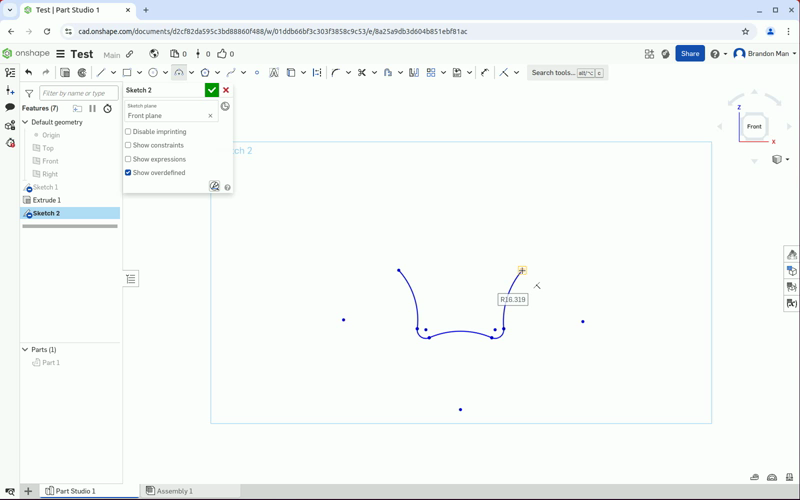
mouse_move(518, 255)
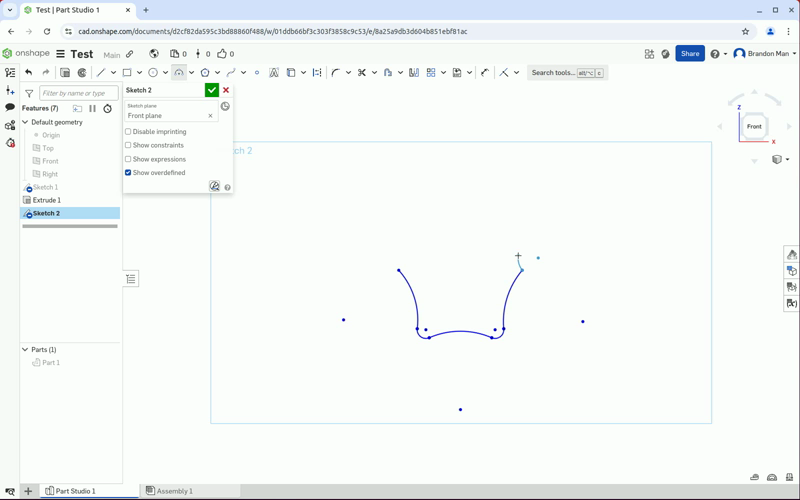
click(518, 255)
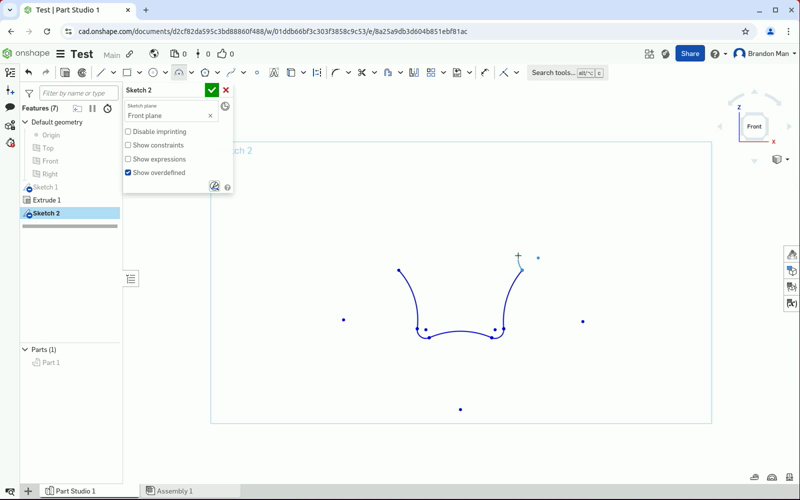
mouse_move(524, 261)
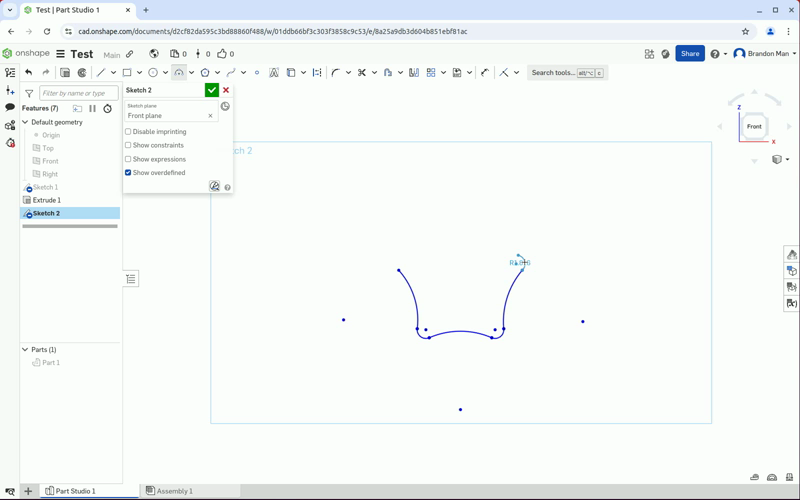
click(524, 261)
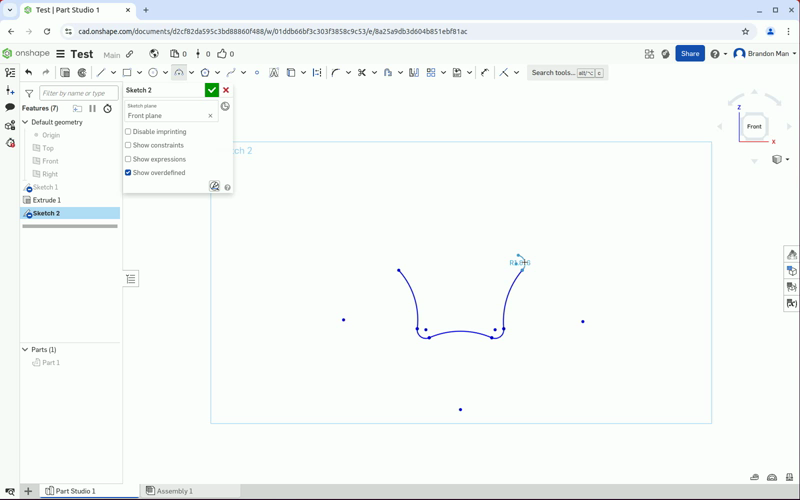
key_up(shift)
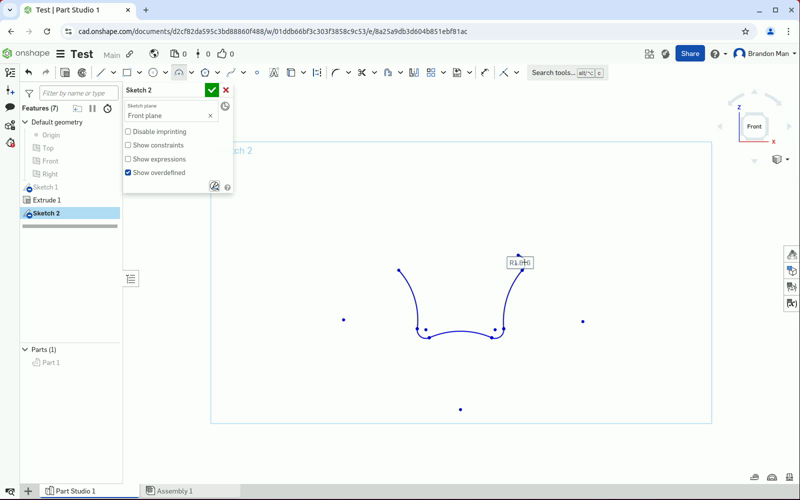
mouse_move(518, 255)
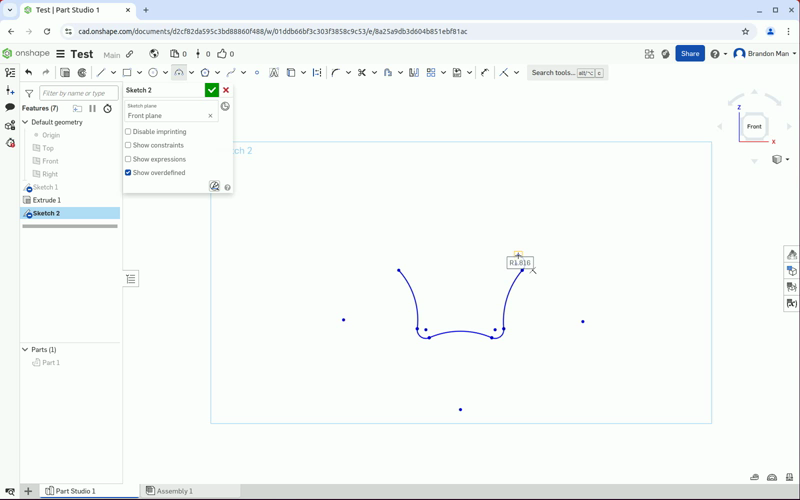
click(518, 255)
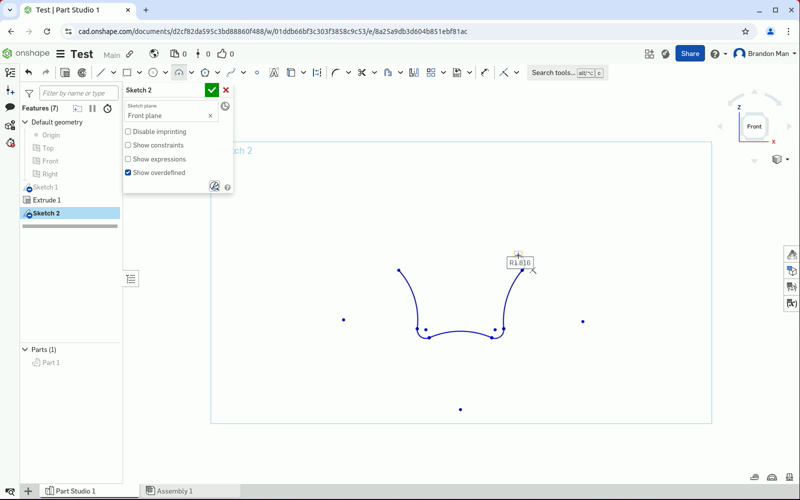
key_down(shift)
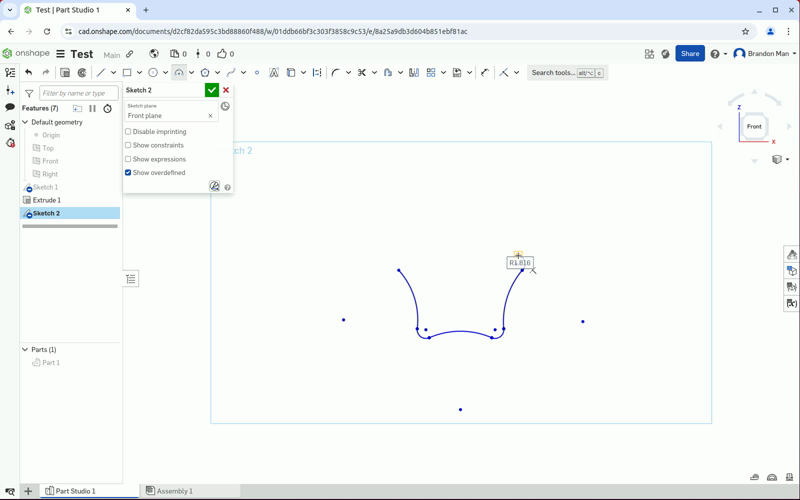
mouse_move(467, 219)
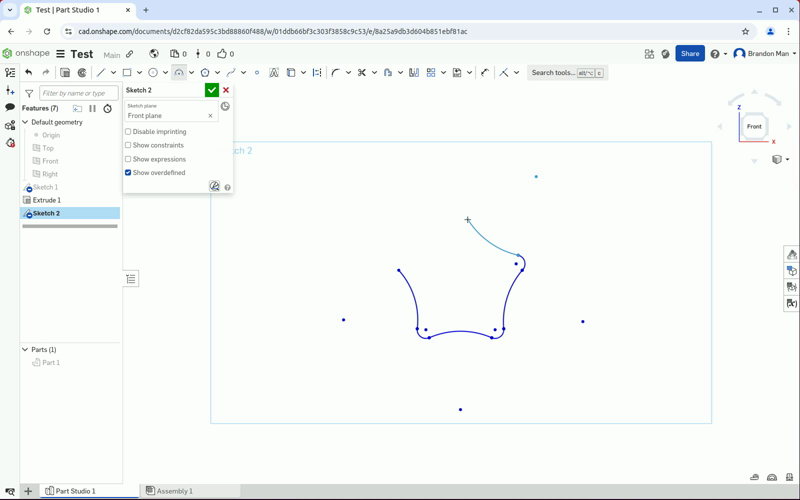
click(467, 219)
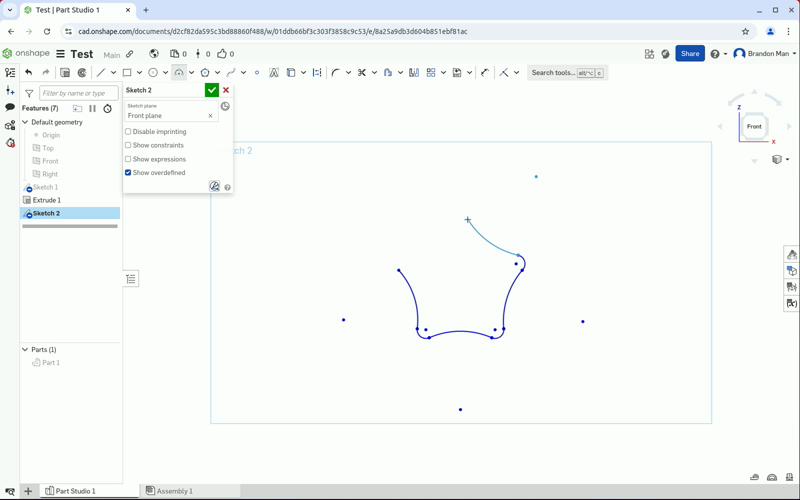
mouse_move(489, 242)
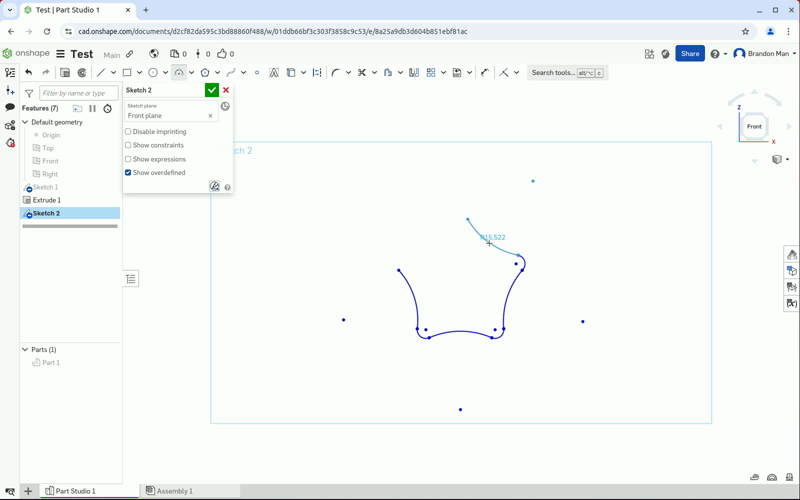
click(489, 242)
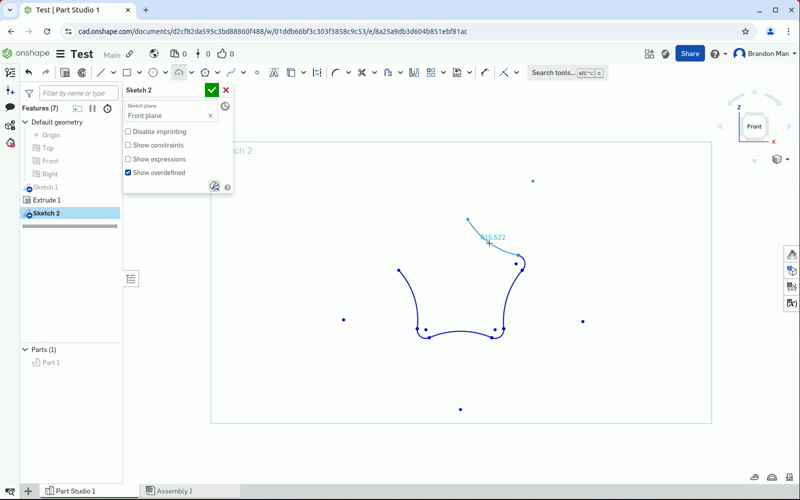
key_up(shift)
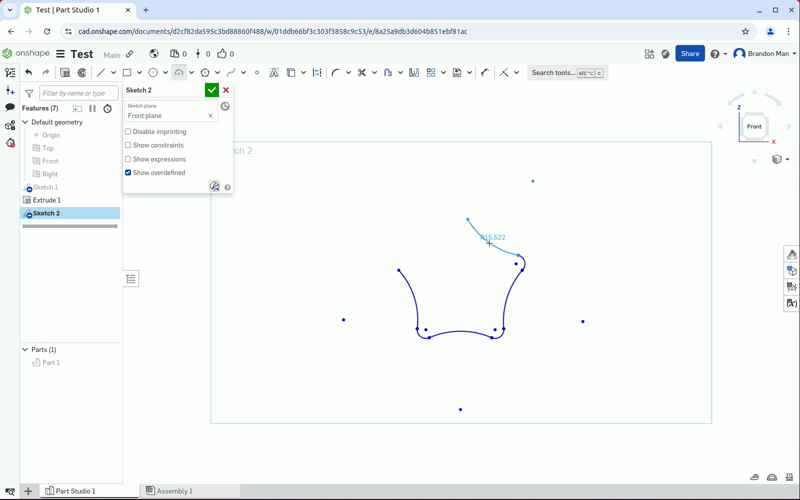
mouse_move(467, 219)
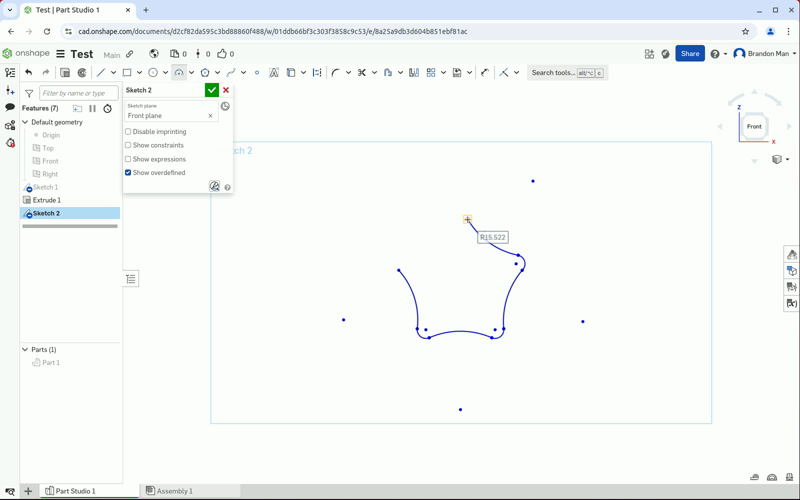
click(467, 219)
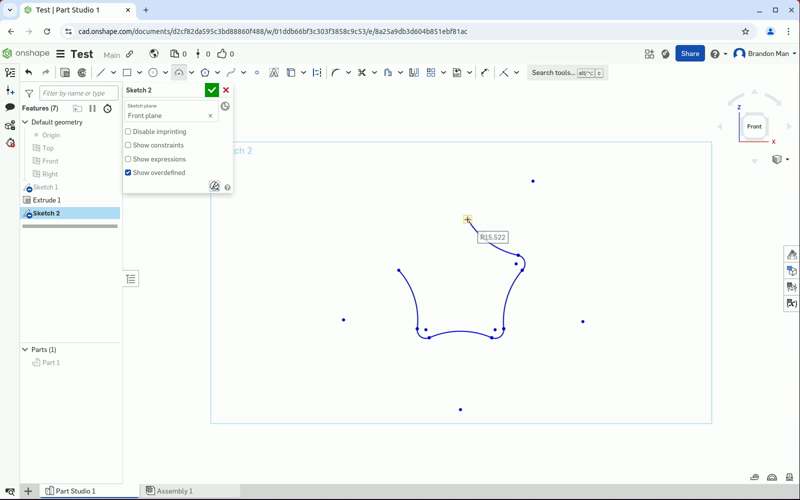
key_down(shift)
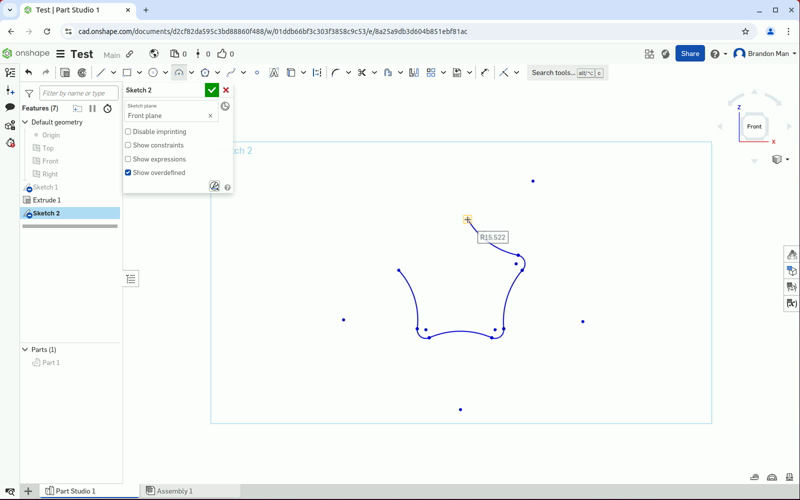
mouse_move(453, 219)
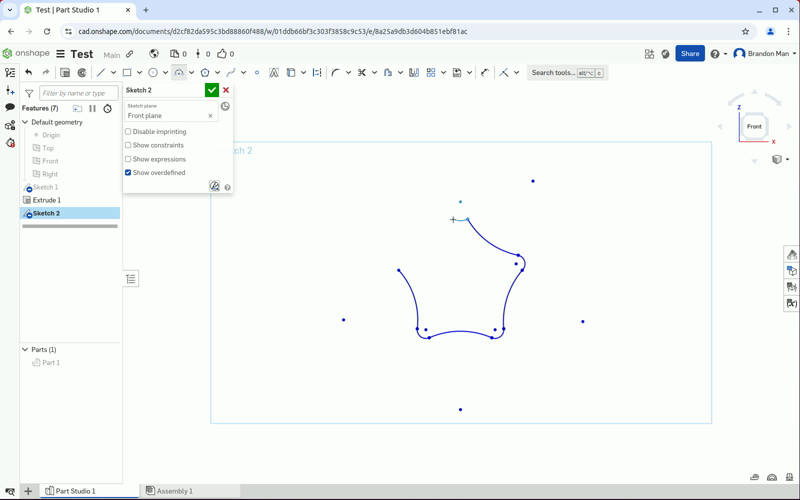
click(453, 219)
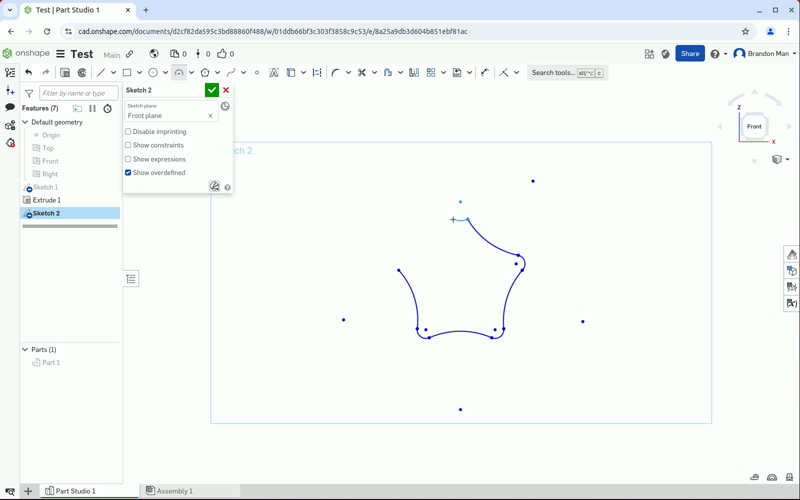
mouse_move(460, 215)
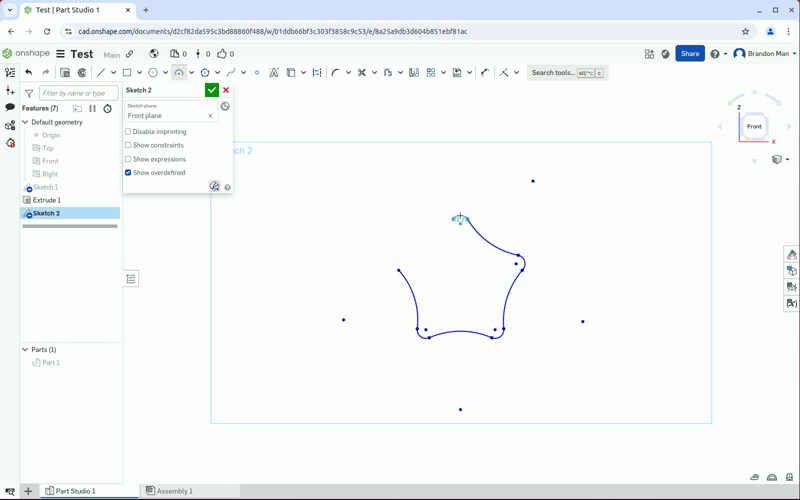
click(460, 215)
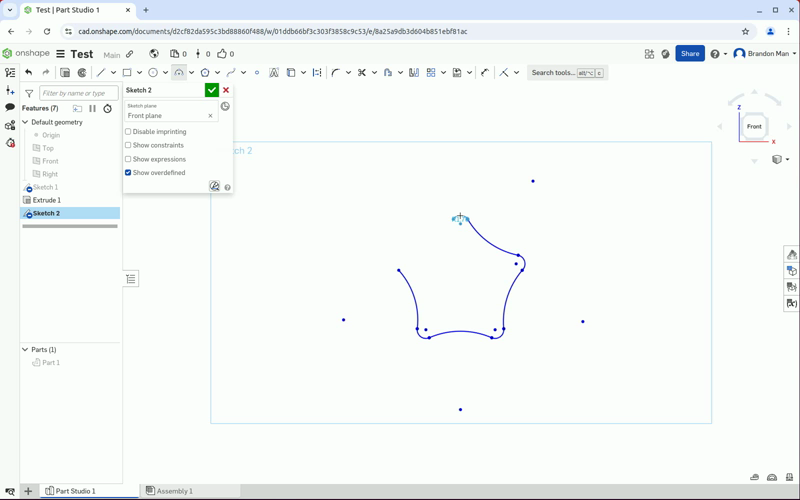
key_up(shift)
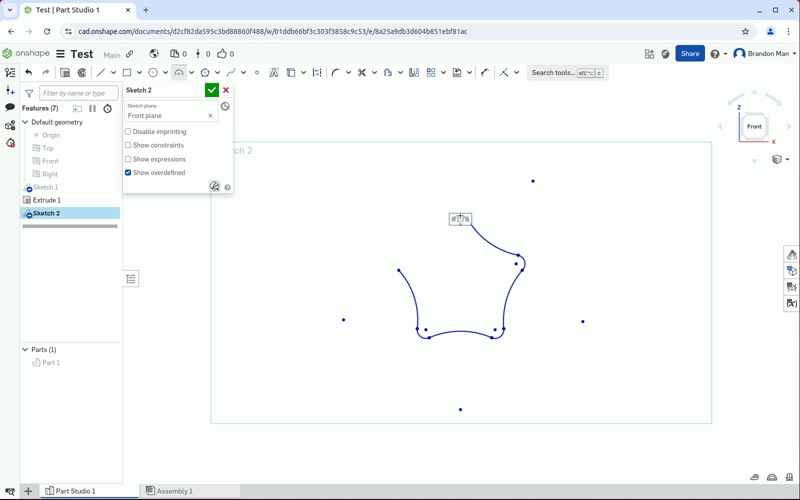
mouse_move(453, 219)
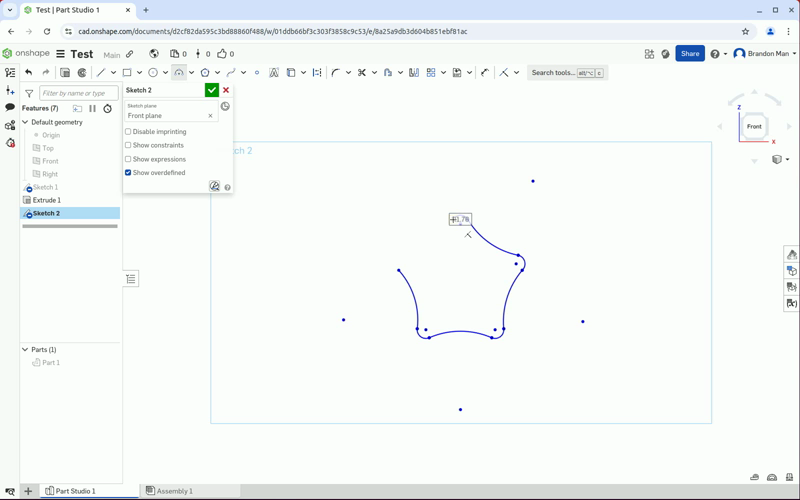
click(453, 219)
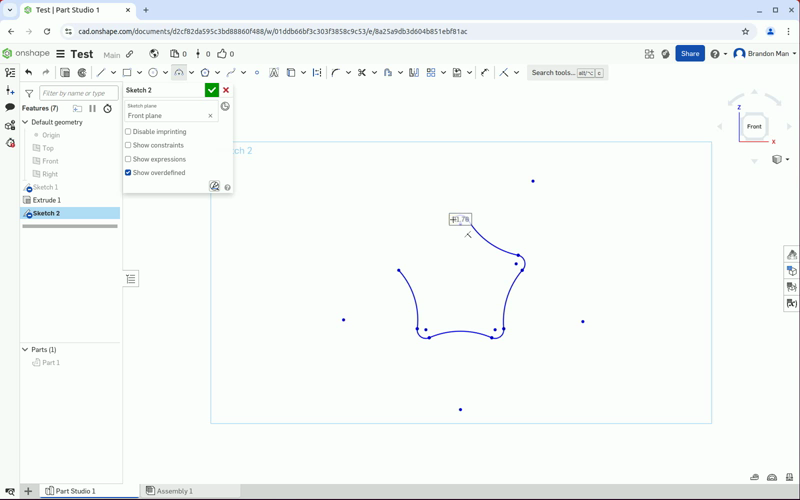
key_down(shift)
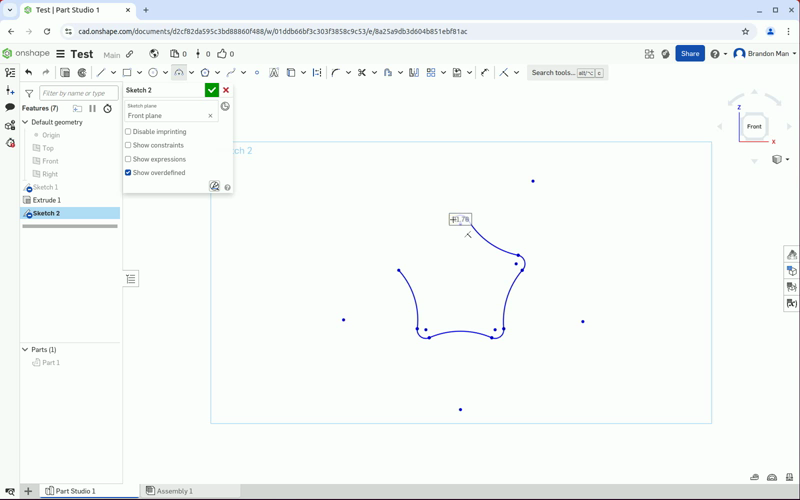
mouse_move(402, 255)
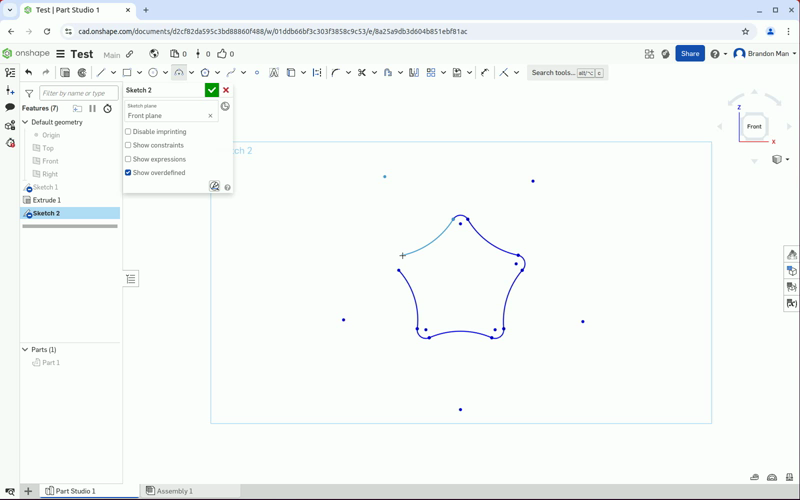
click(402, 255)
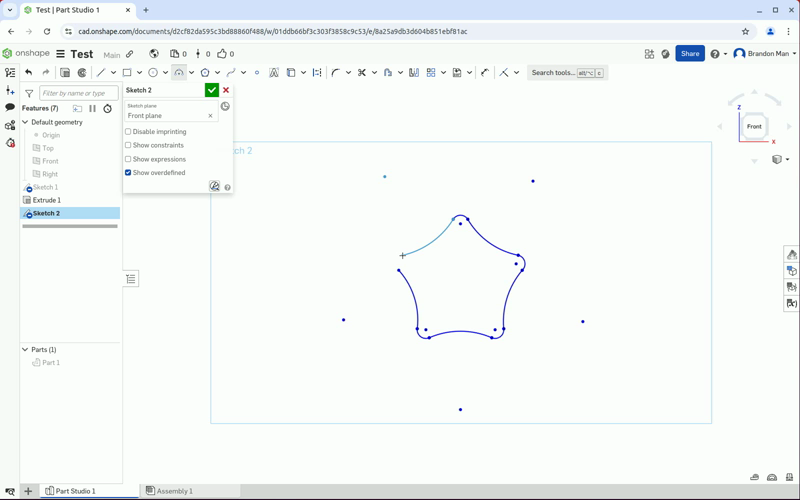
mouse_move(431, 242)
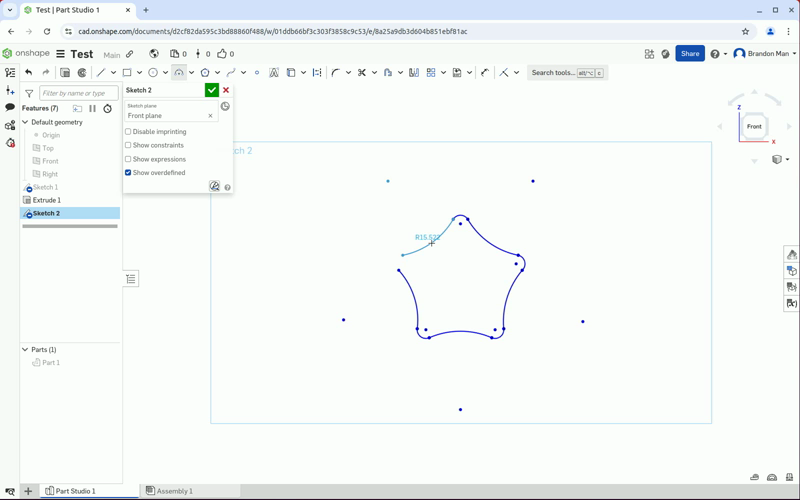
click(431, 242)
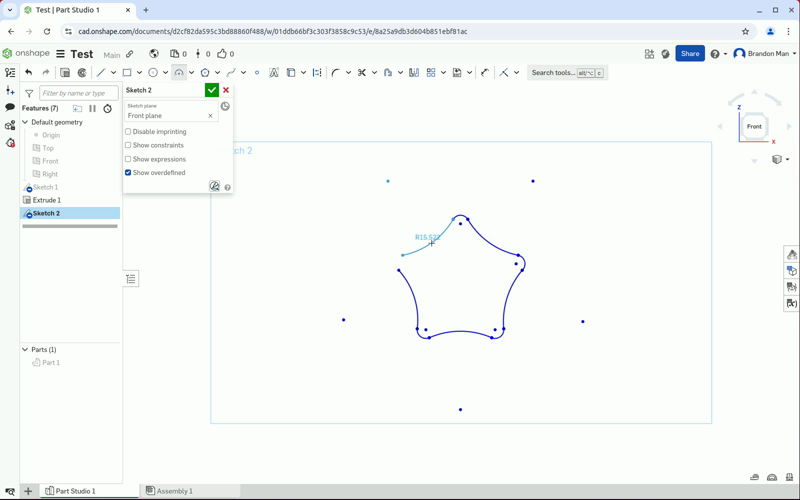
key_up(shift)
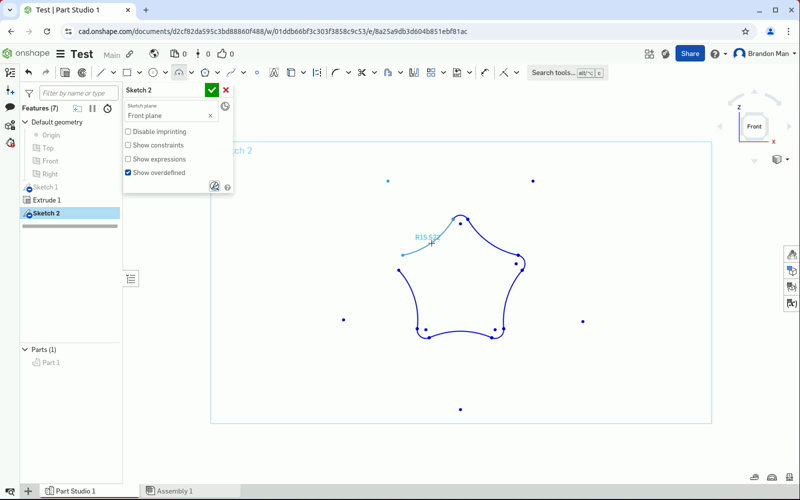
mouse_move(402, 255)
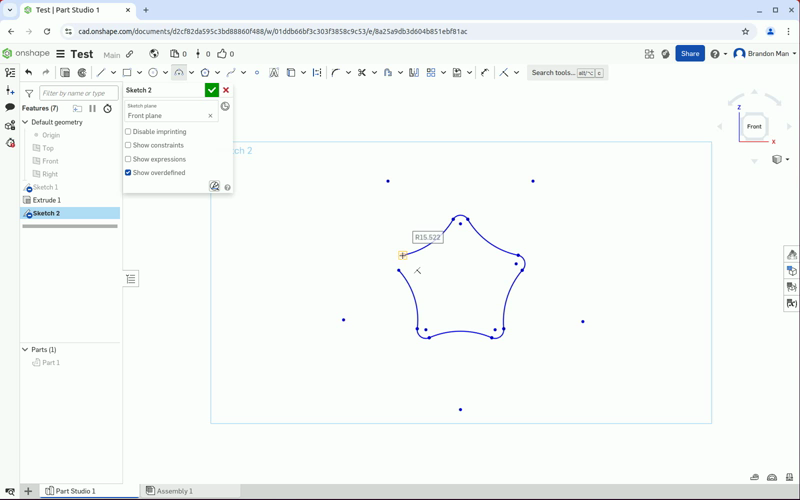
click(402, 255)
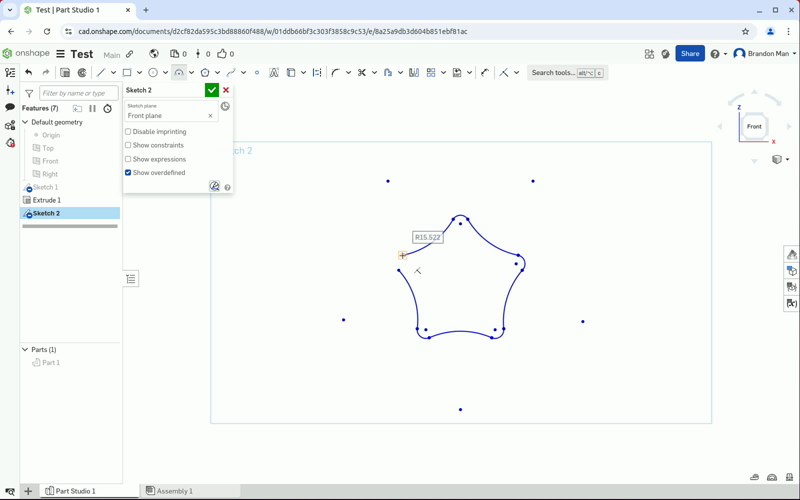
mouse_move(398, 270)
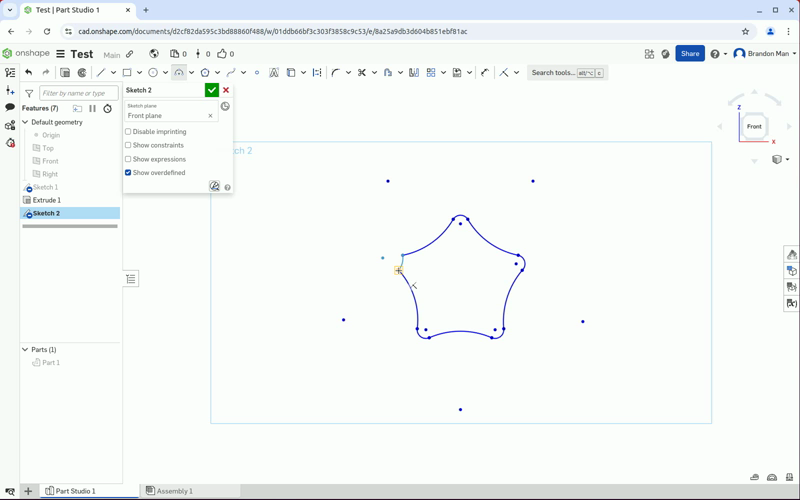
click(398, 270)
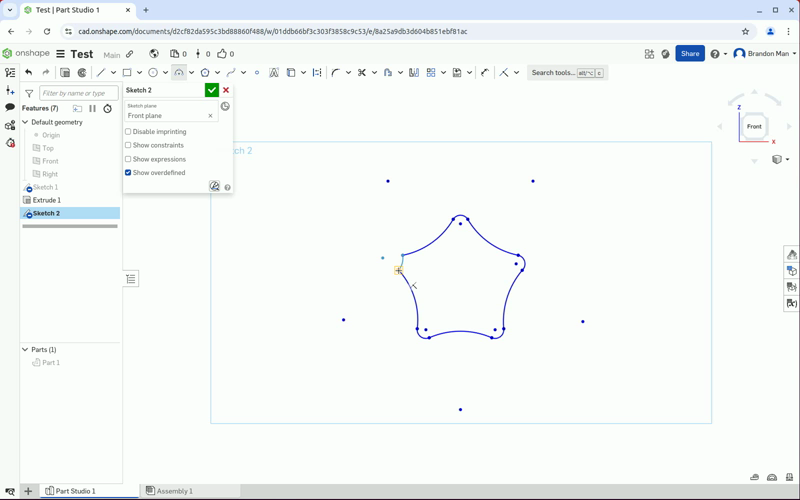
key_down(shift)
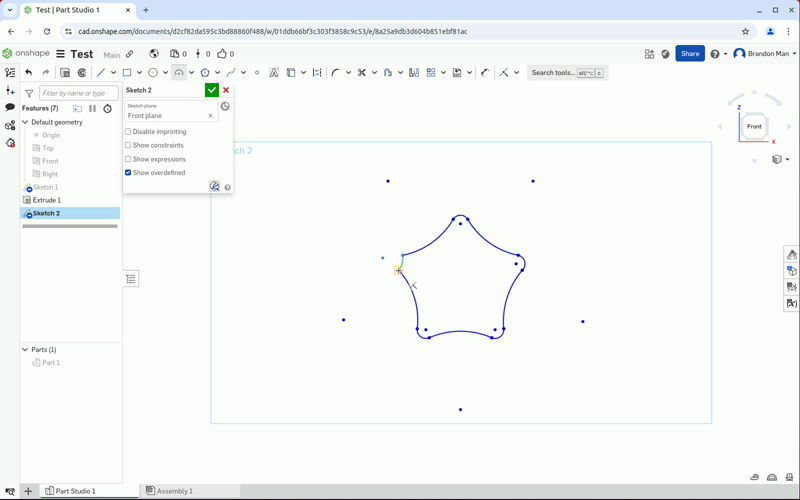
mouse_move(396, 261)
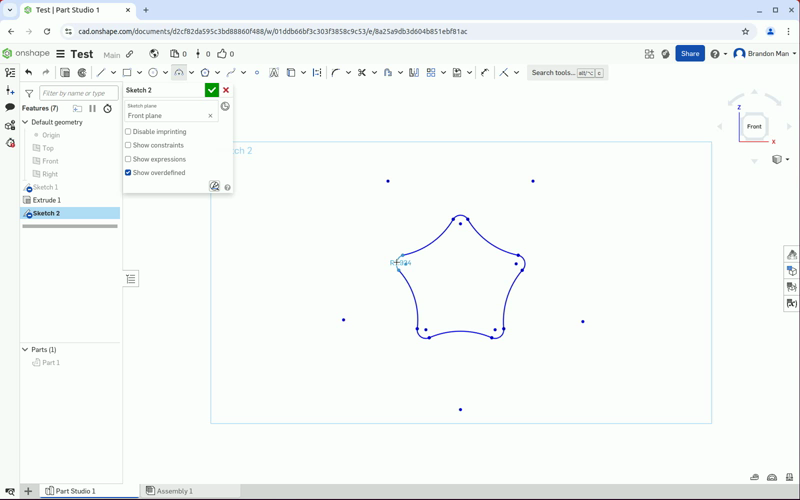
click(396, 261)
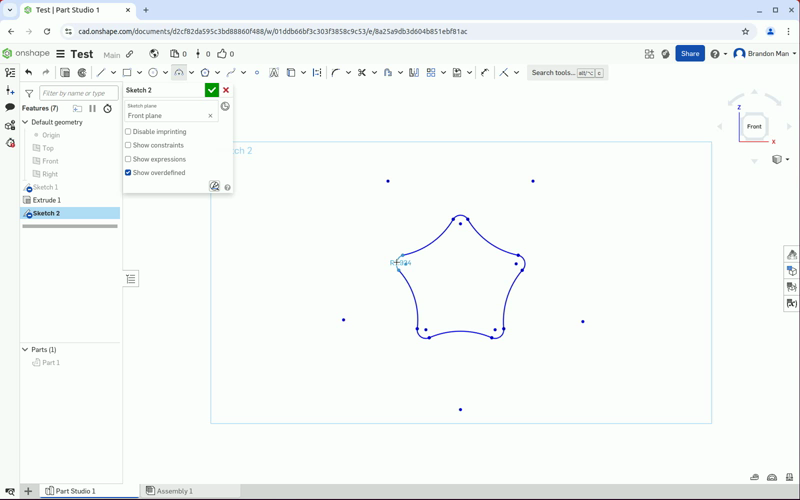
key_up(shift)
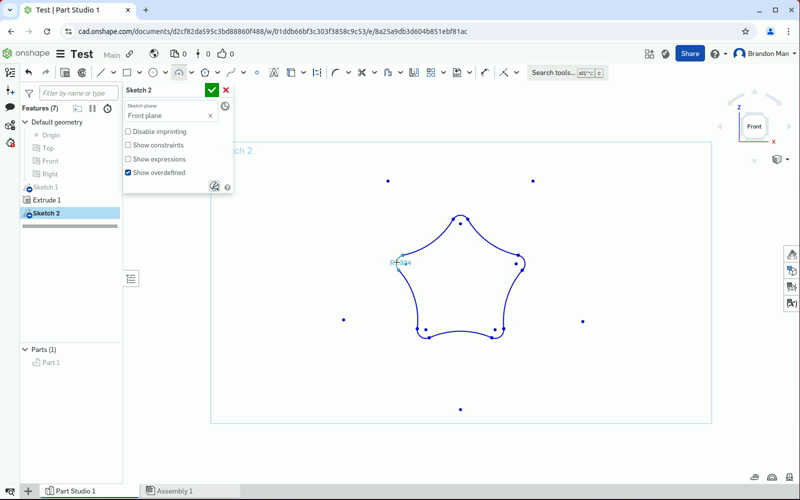
key(esc)
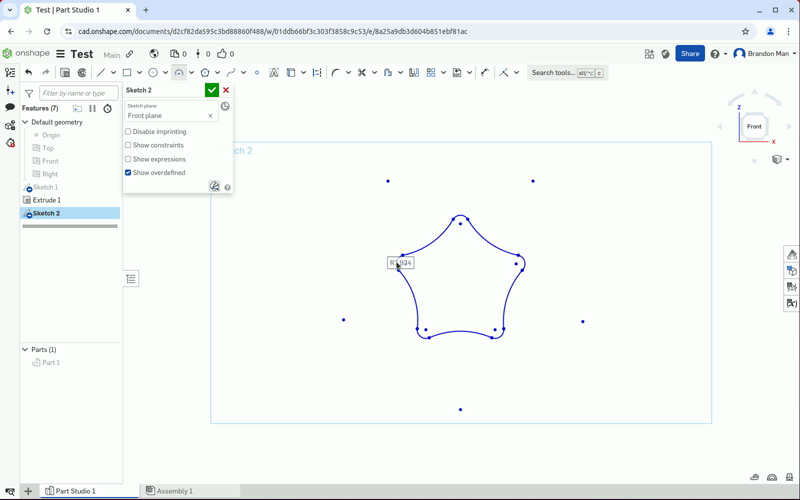
key(c)
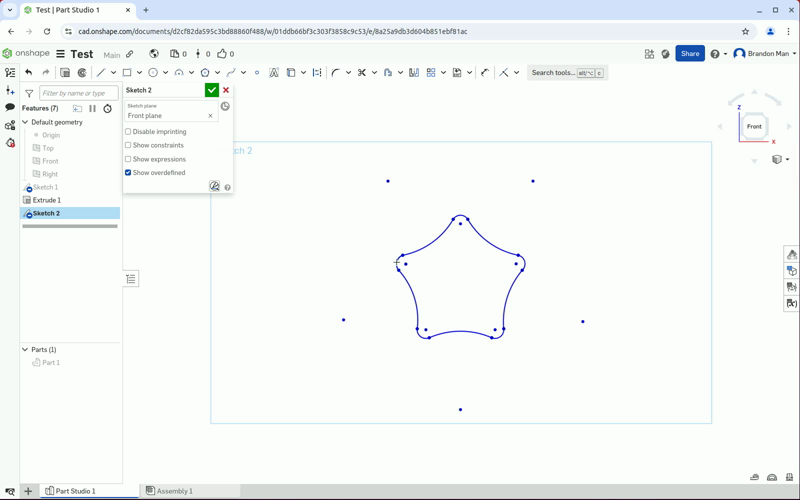
key_down(shift)
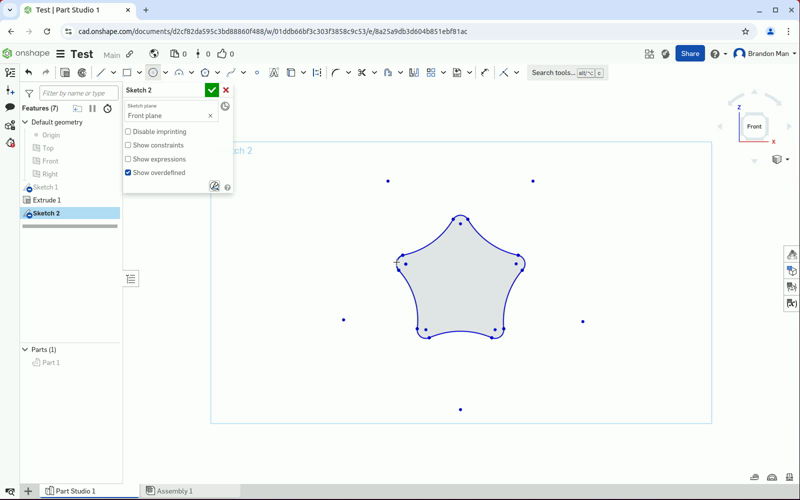
mouse_move(461, 282)
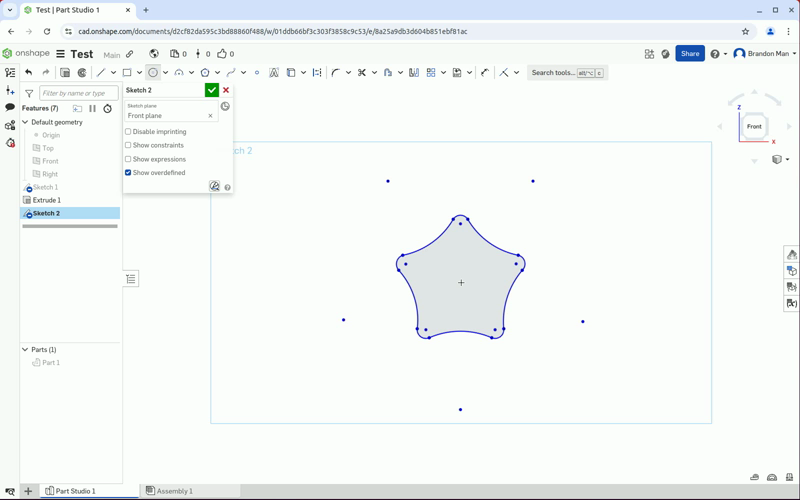
click(461, 282)
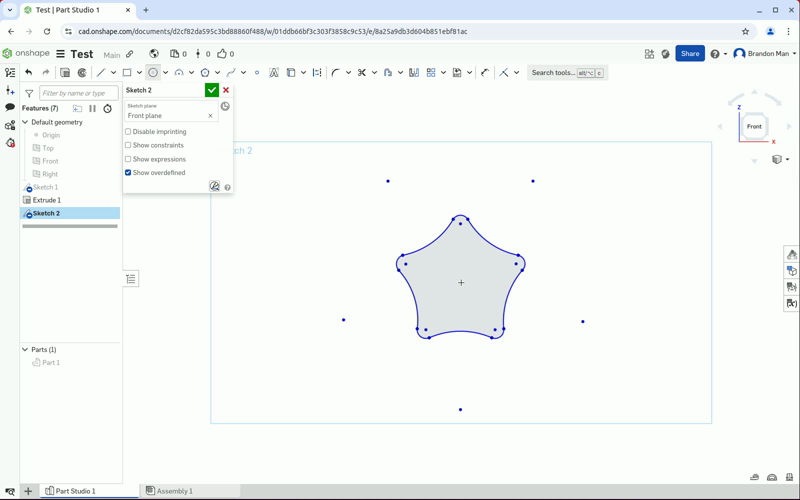
key_up(shift)
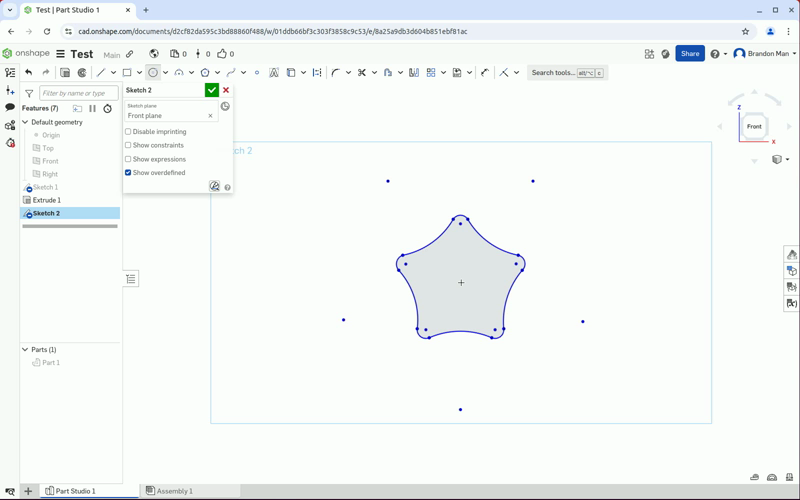
mouse_move(473, 282)
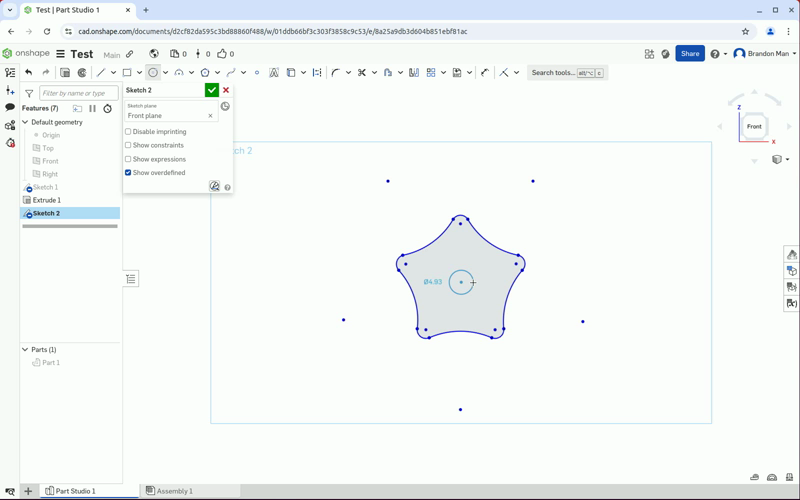
click(473, 282)
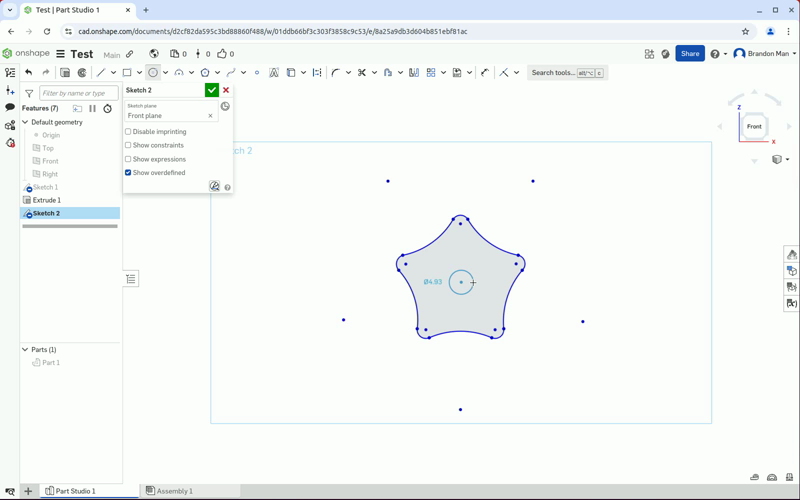
key(esc)
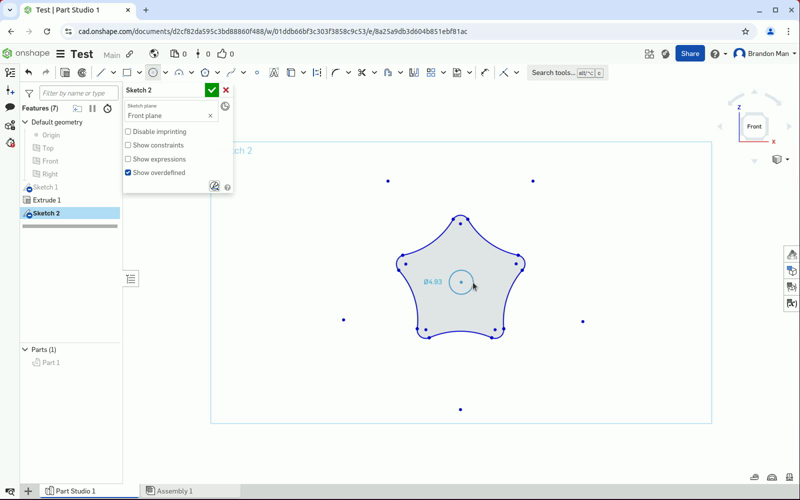
mouse_move(448, 245)
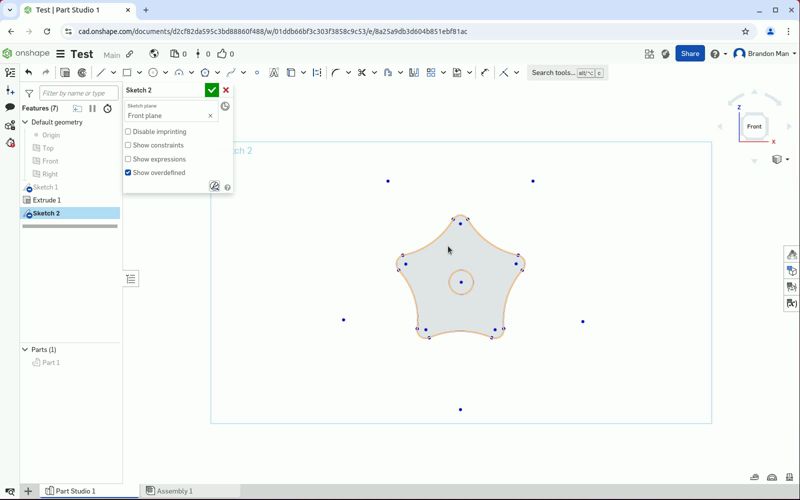
click(448, 245)
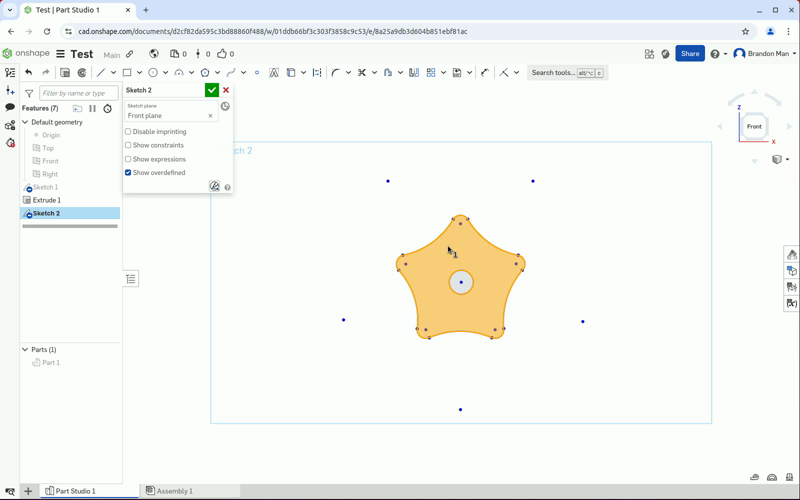
mouse_move(73, 352)
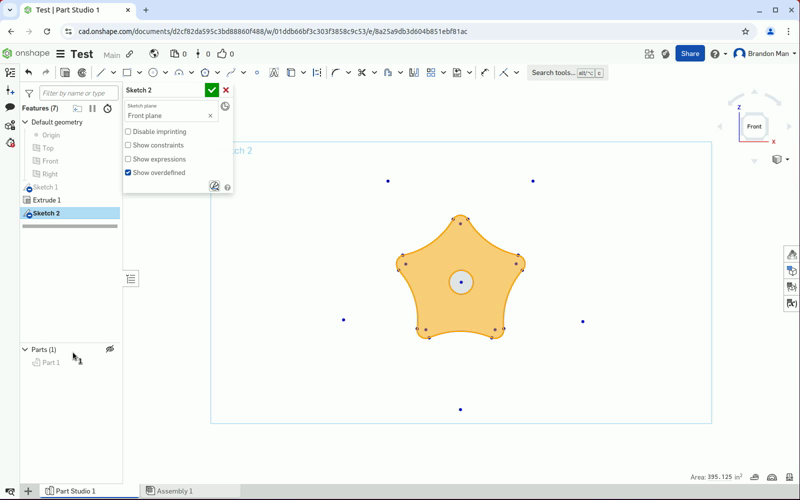
key(shift+y)
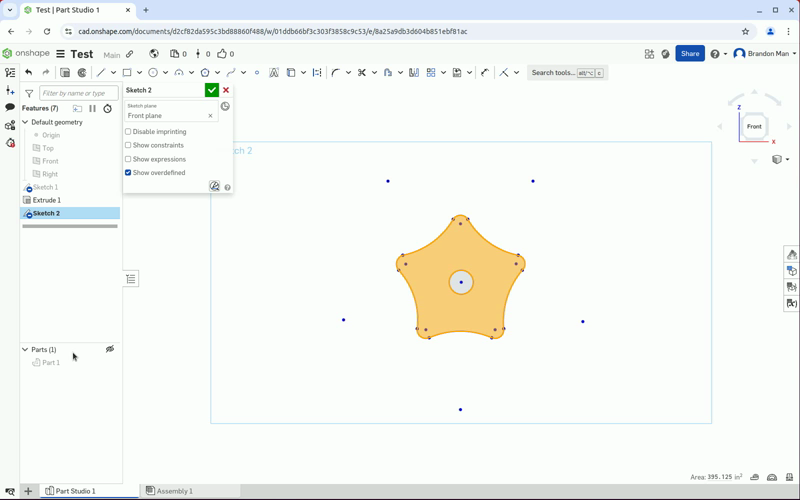
key(shift+e)
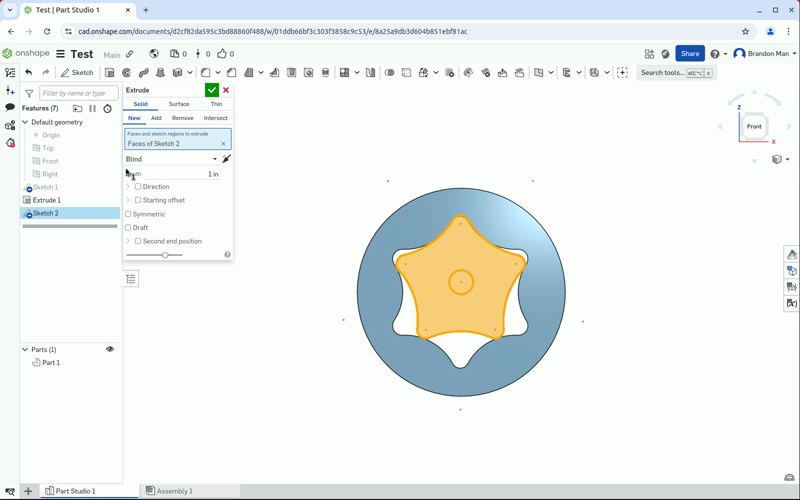
mouse_move(143, 106)
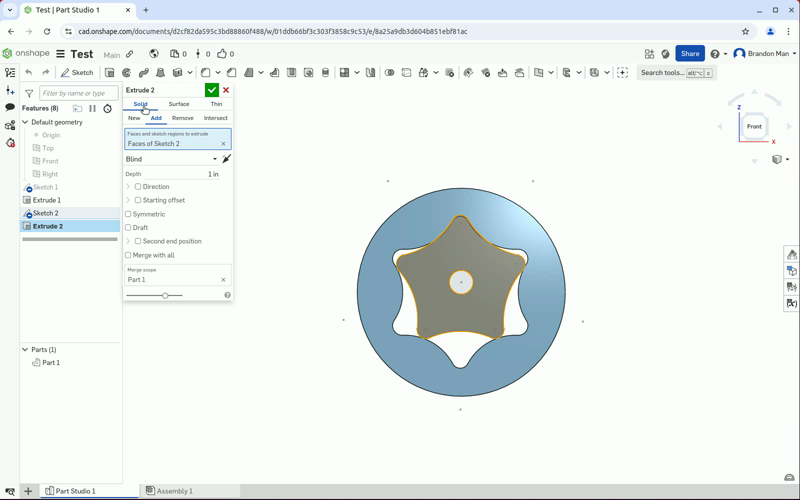
click(143, 106)
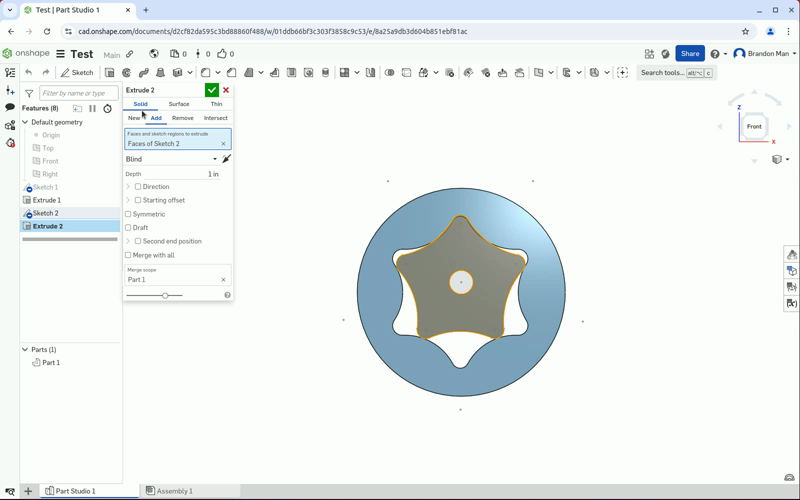
mouse_move(137, 120)
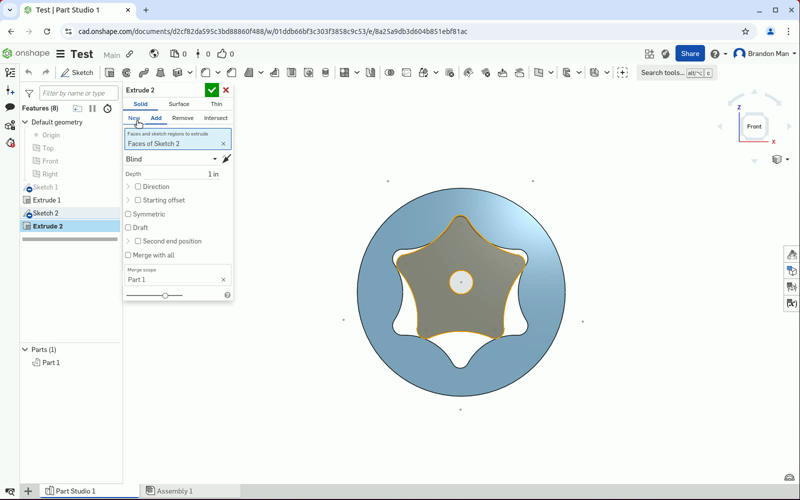
click(137, 120)
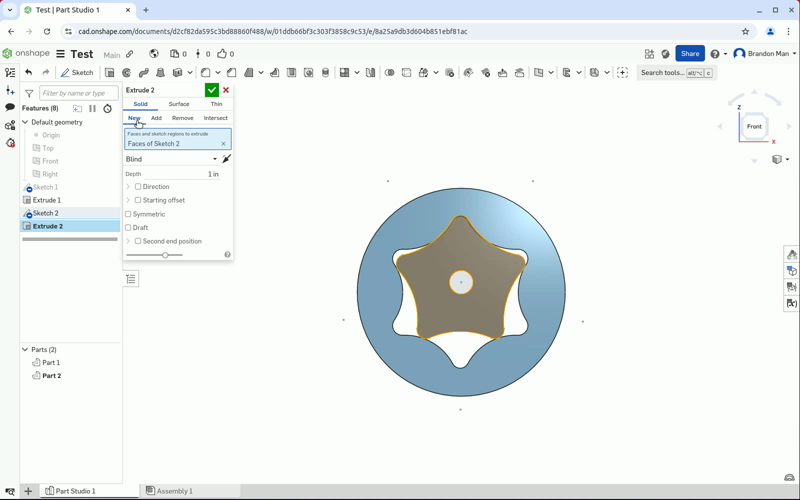
key(tab, 4)
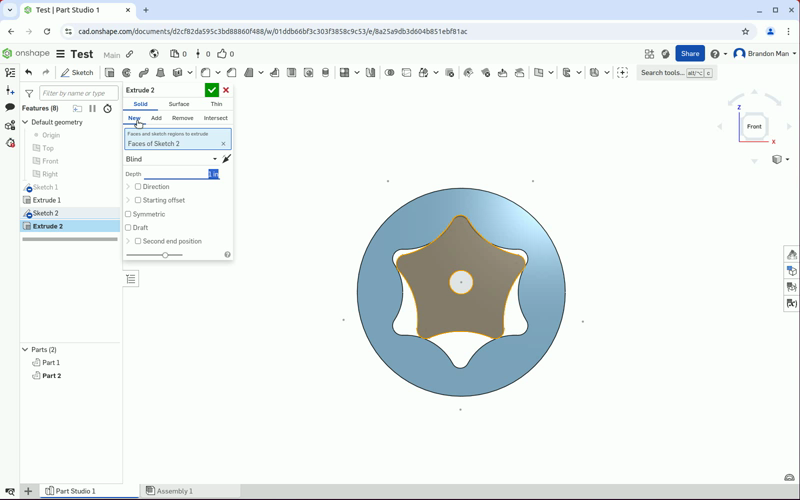
text(9.388)
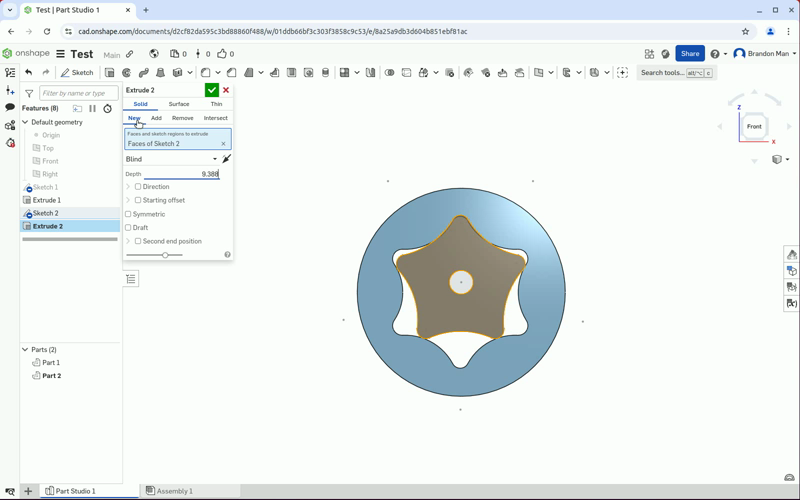
key(enter)
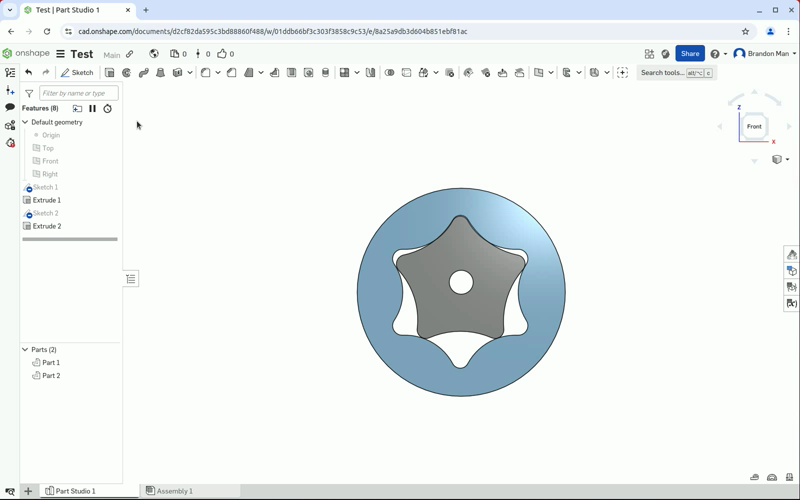
key(shift+h)
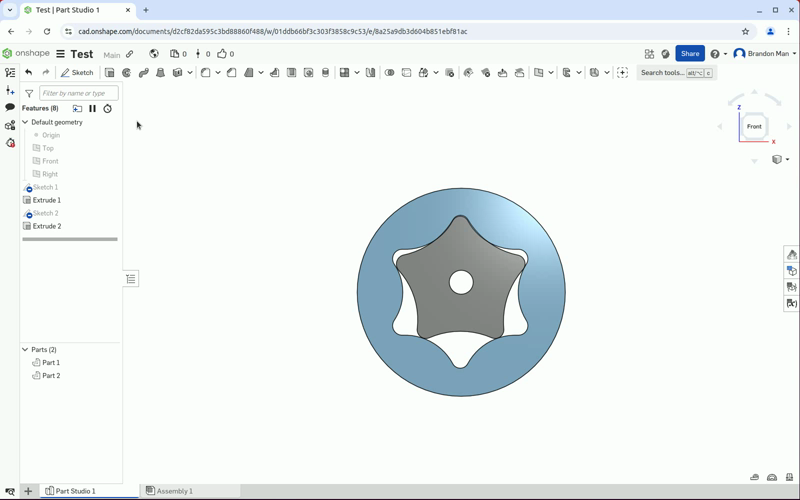
key(shift+h)
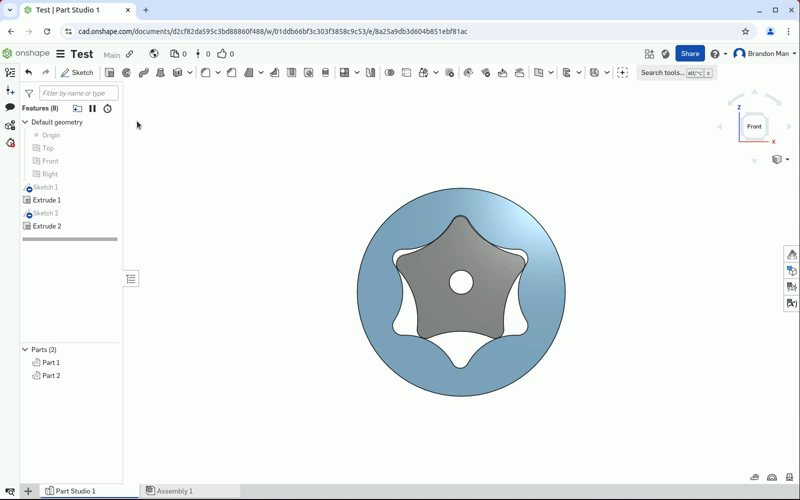
key(shift+7)
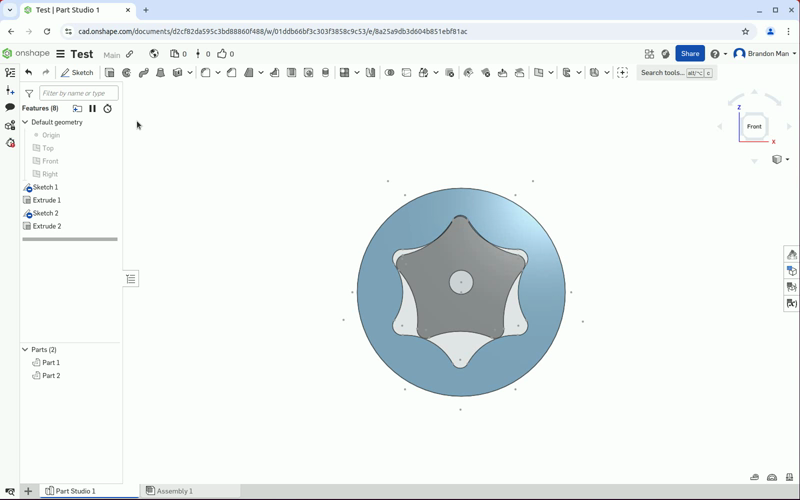
key(left, 2)
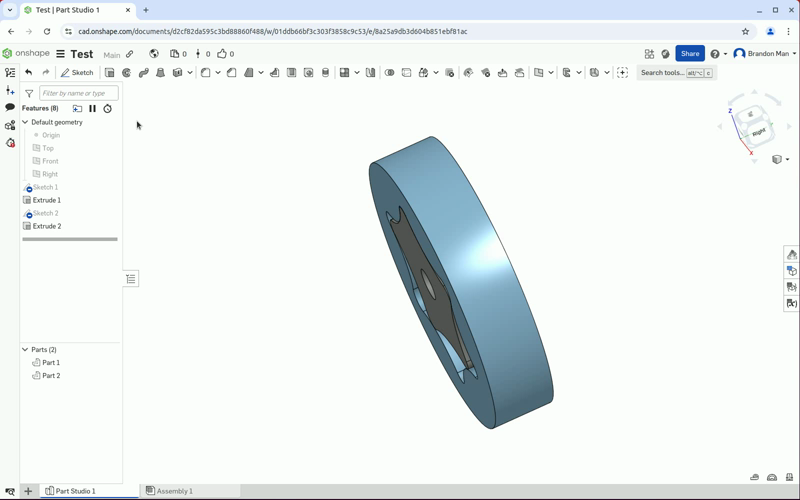
key(down, 2)
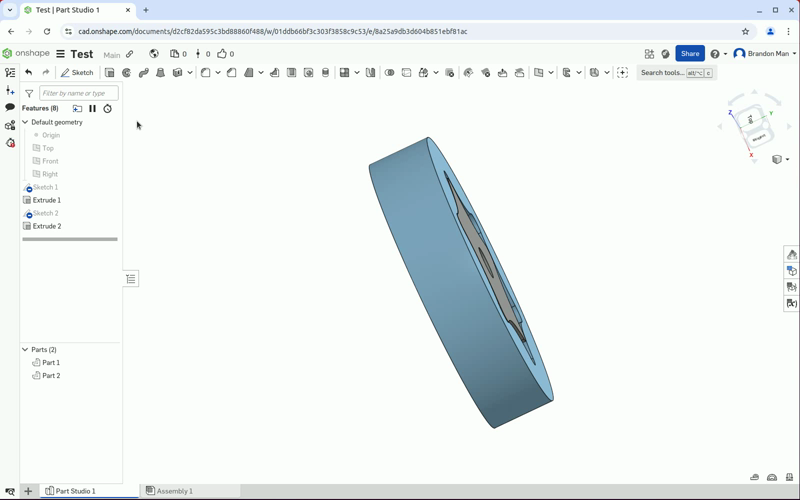
key(up, 2)
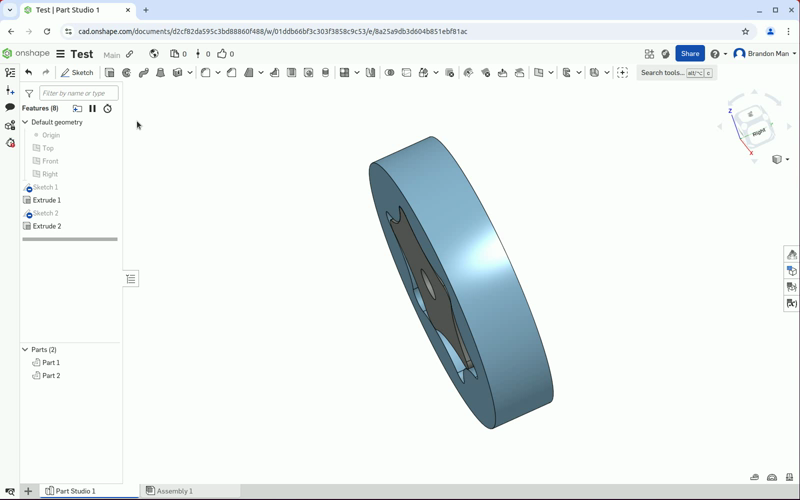
key(right, 2)
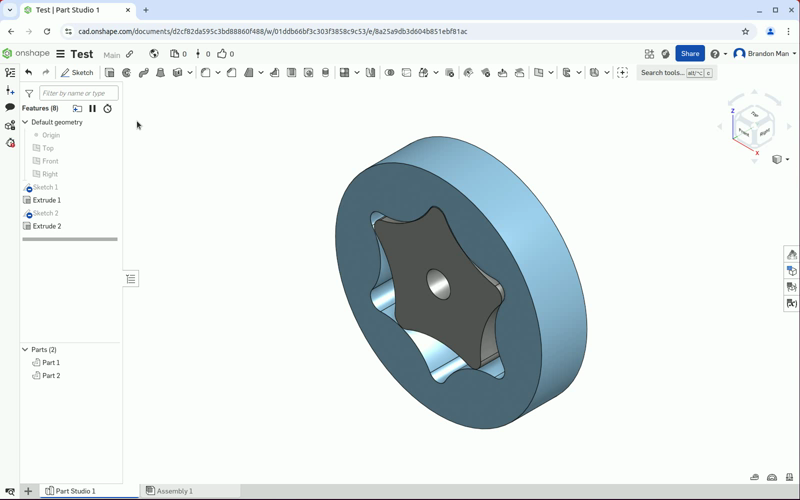
mouse_move(73, 189)
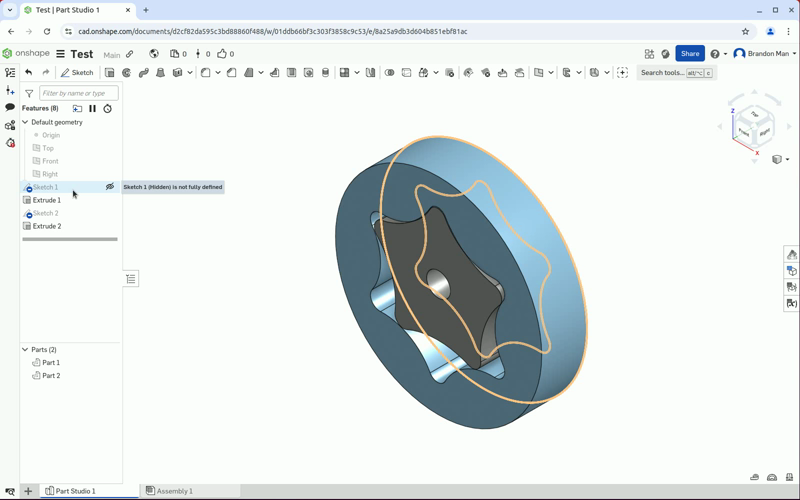
click(73, 189)